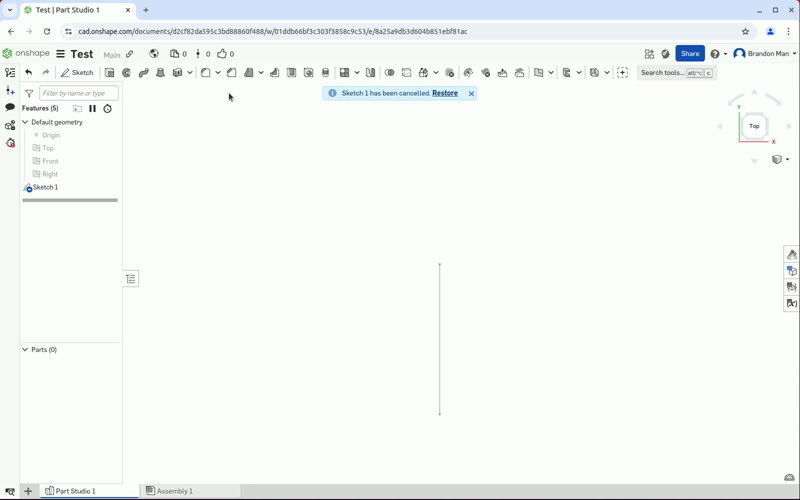
key(shift+h)
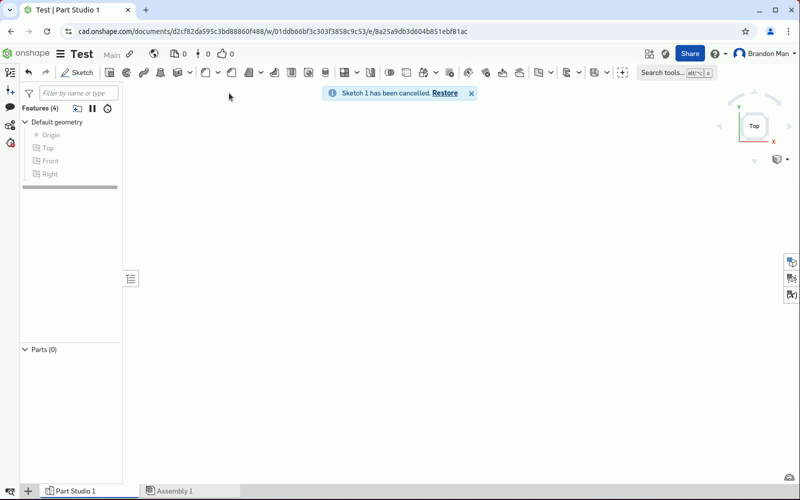
mouse_move(73, 352)
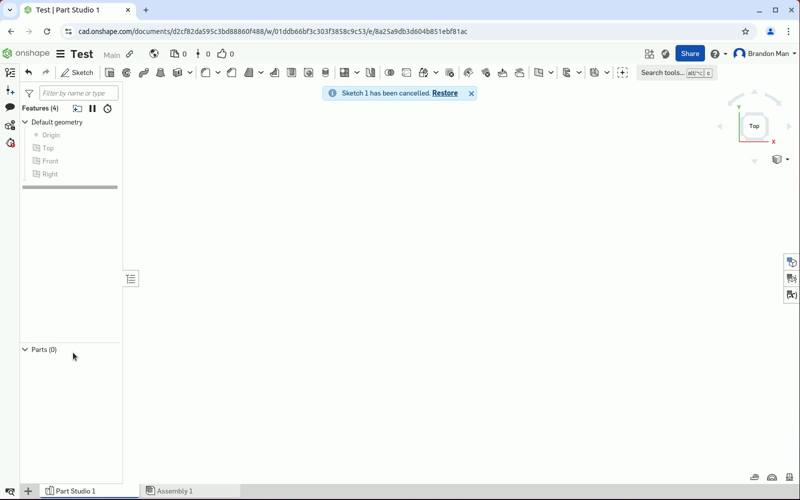
key(y)
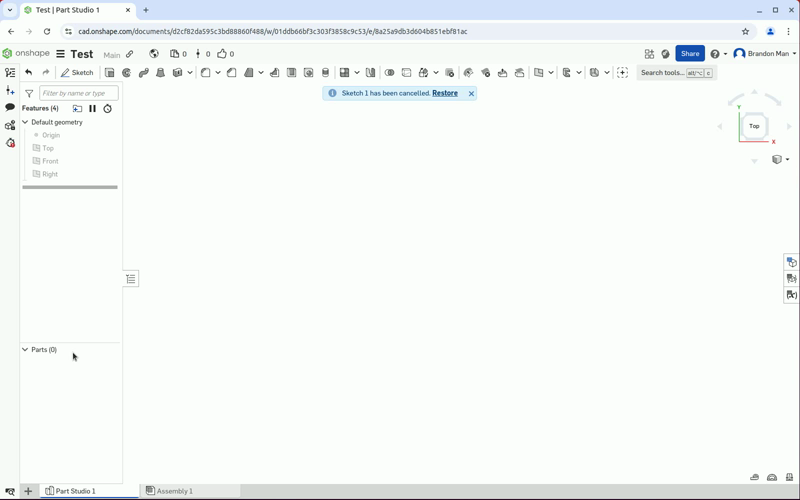
key(shift+p)
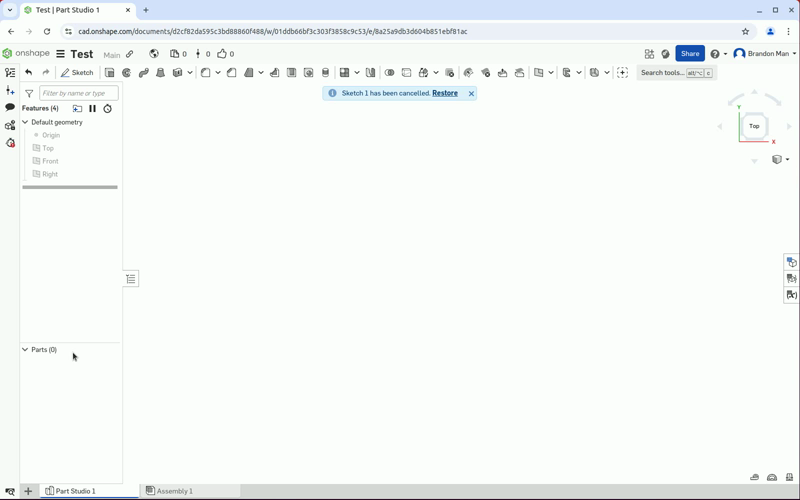
key(space)
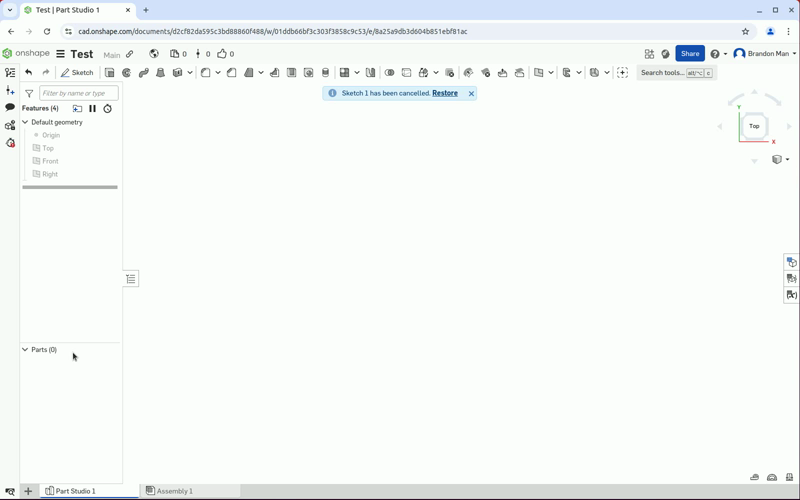
key_down(shift)
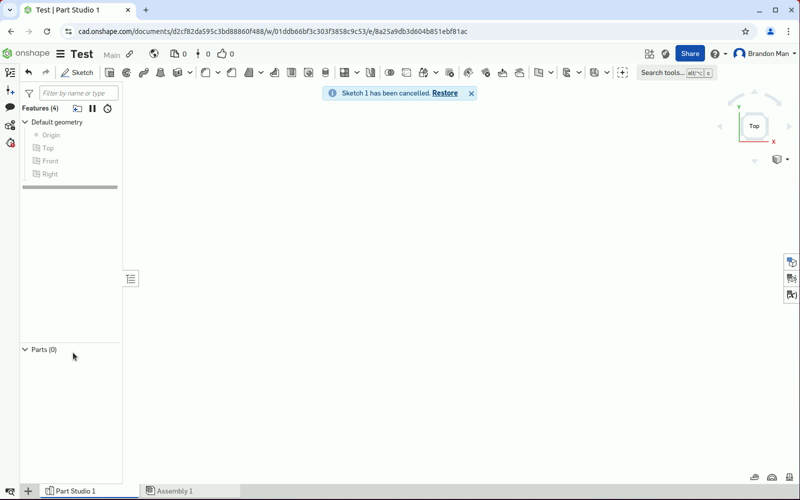
key(up)
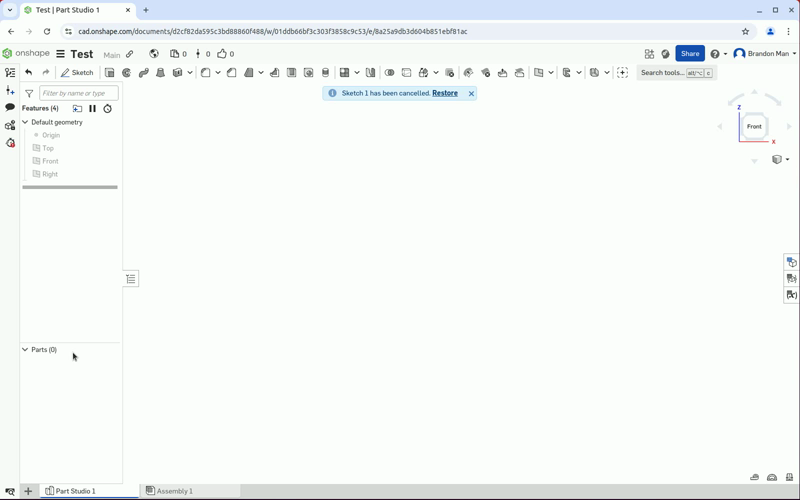
key_up(shift)
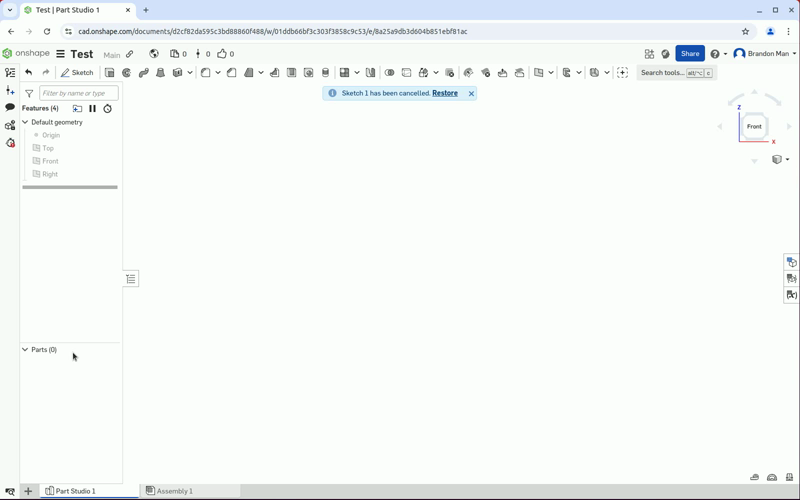
mouse_move(73, 352)
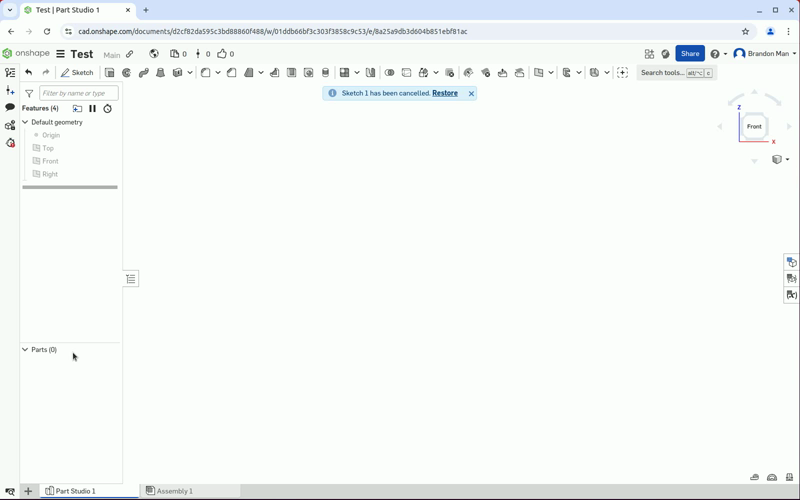
key(shift+y)
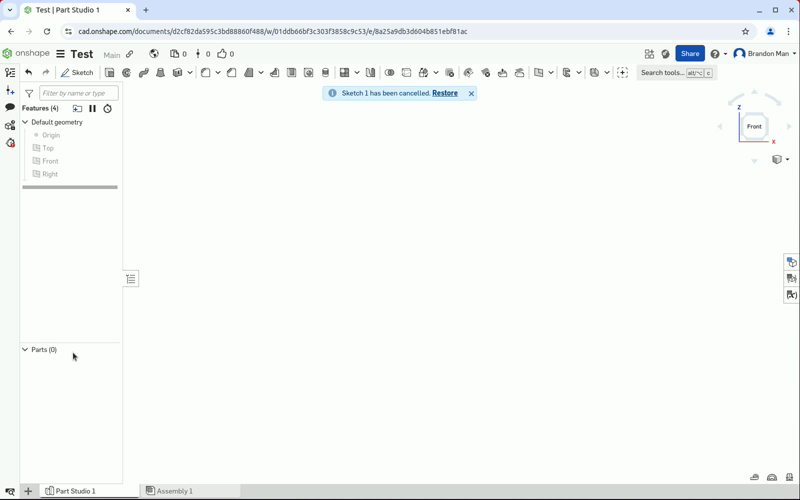
key(shift+s)
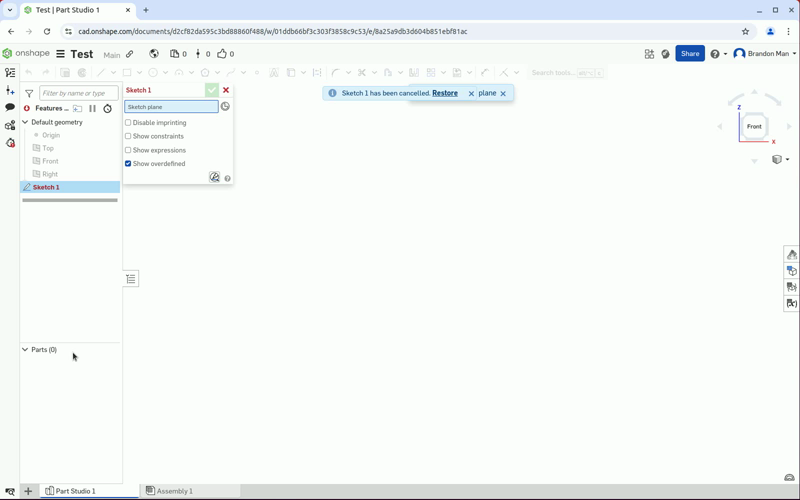
mouse_move(73, 163)
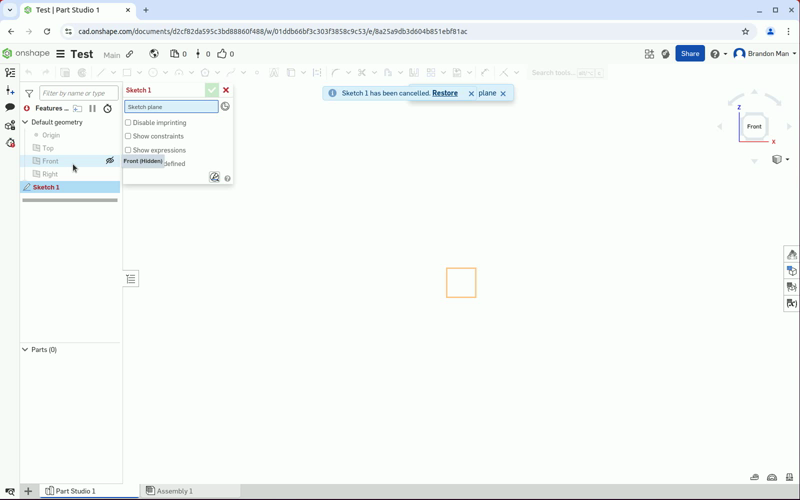
click(73, 163)
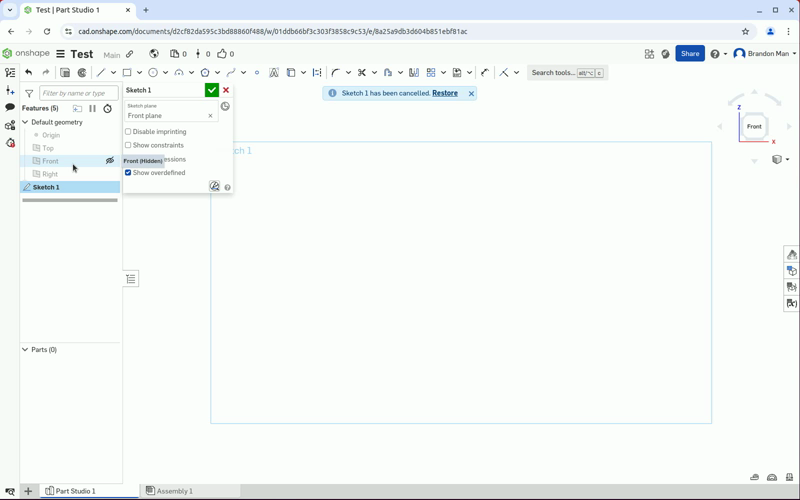
mouse_move(73, 352)
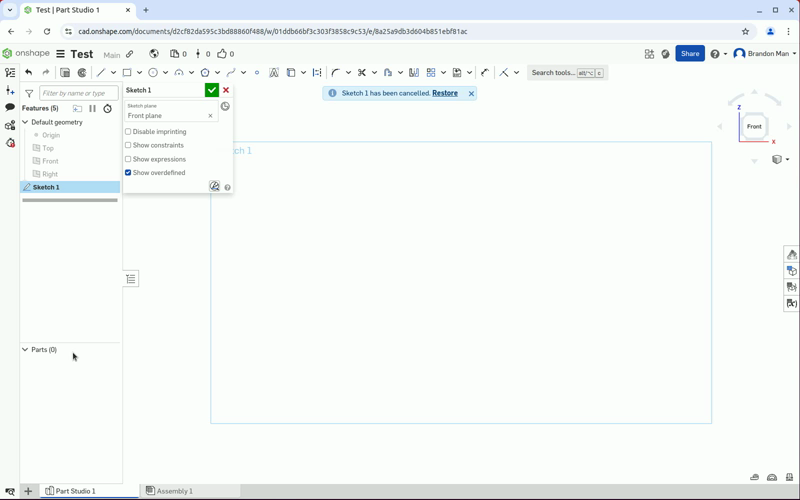
key(y)
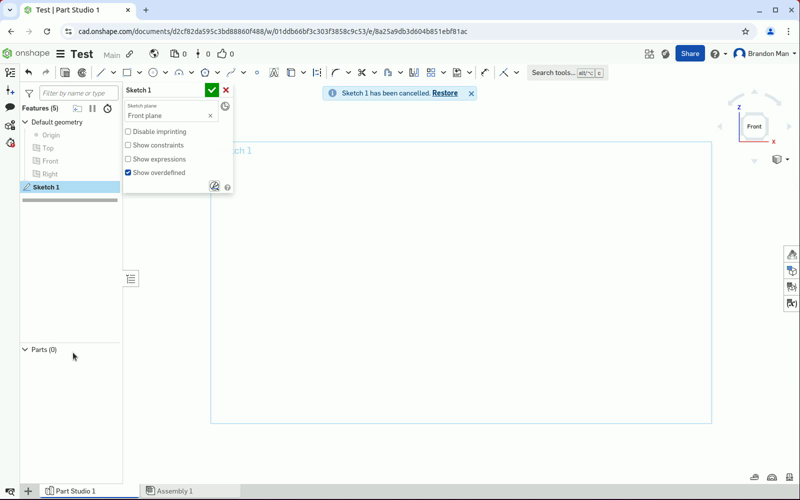
key(c)
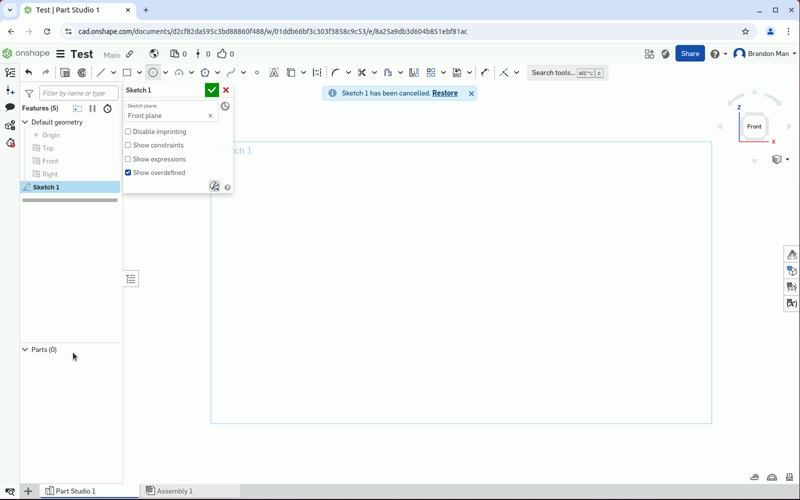
key_down(shift)
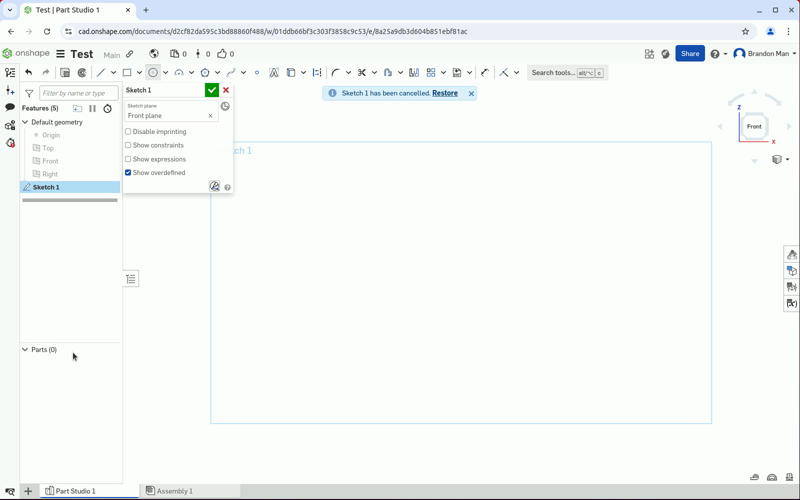
mouse_move(451, 309)
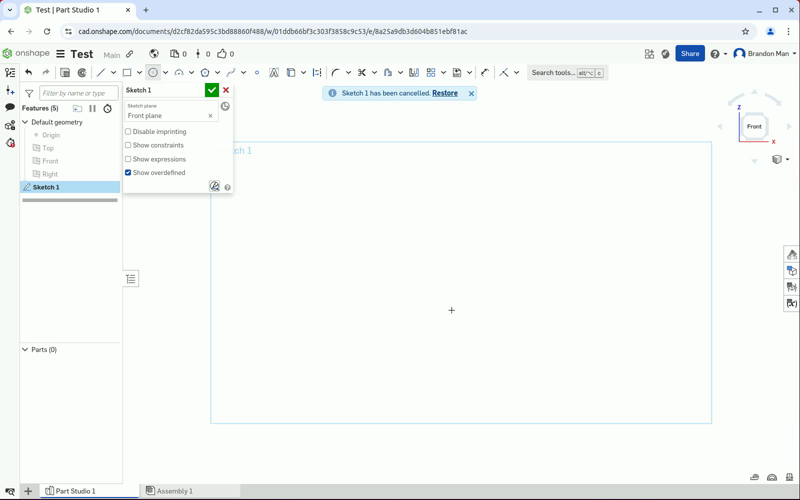
click(451, 309)
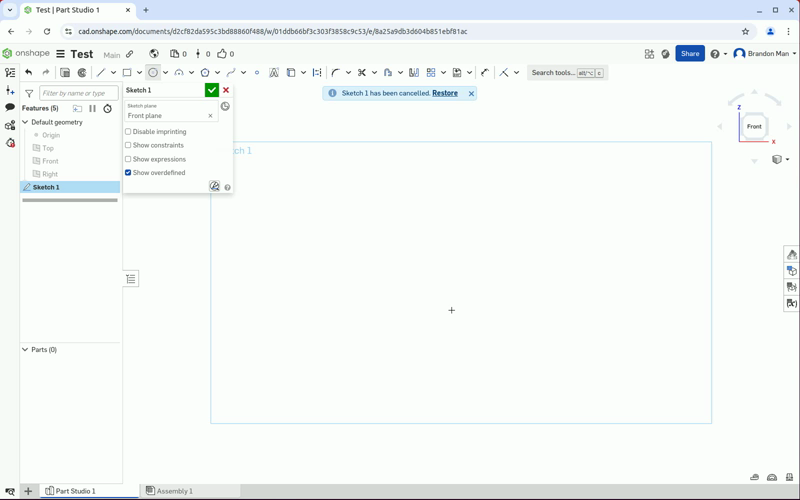
key_up(shift)
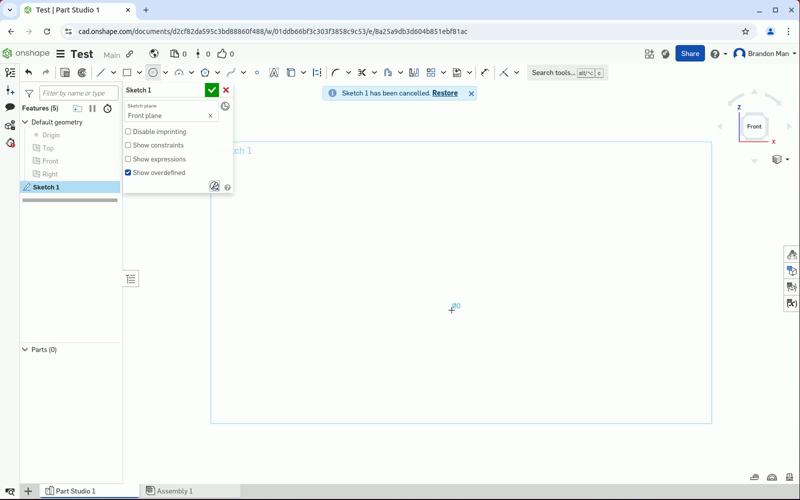
mouse_move(458, 309)
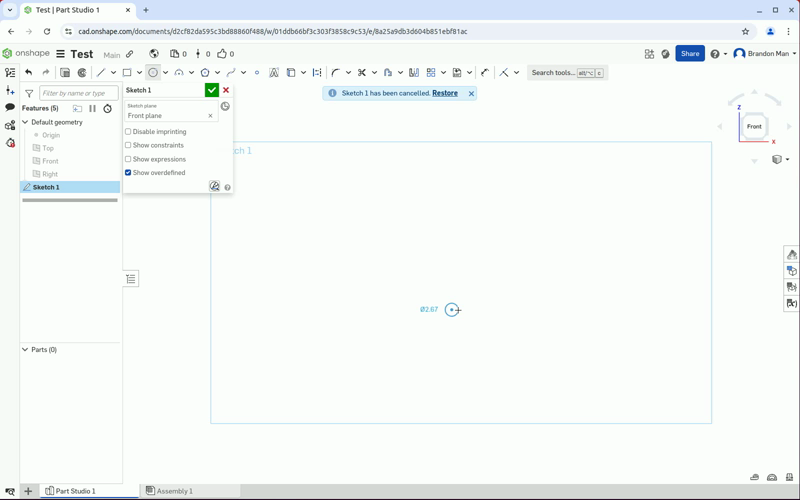
click(458, 309)
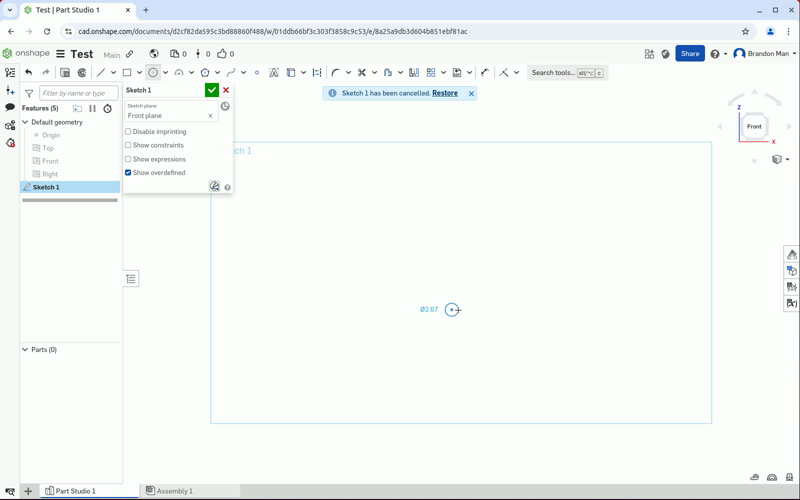
key(esc)
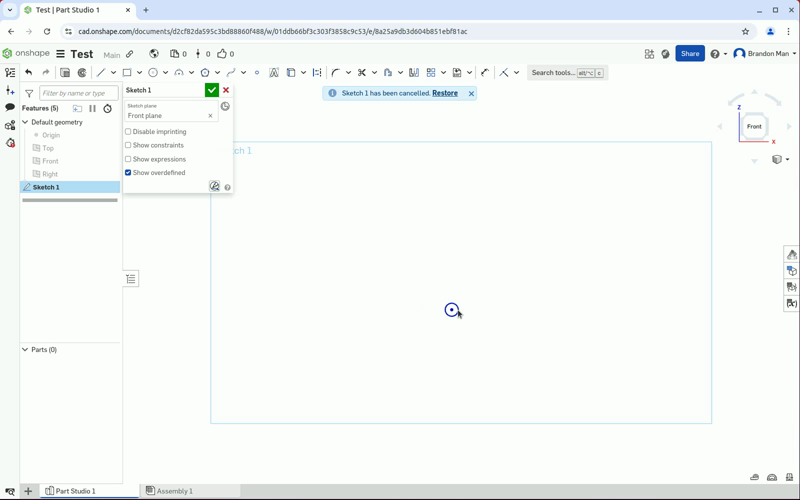
mouse_move(446, 312)
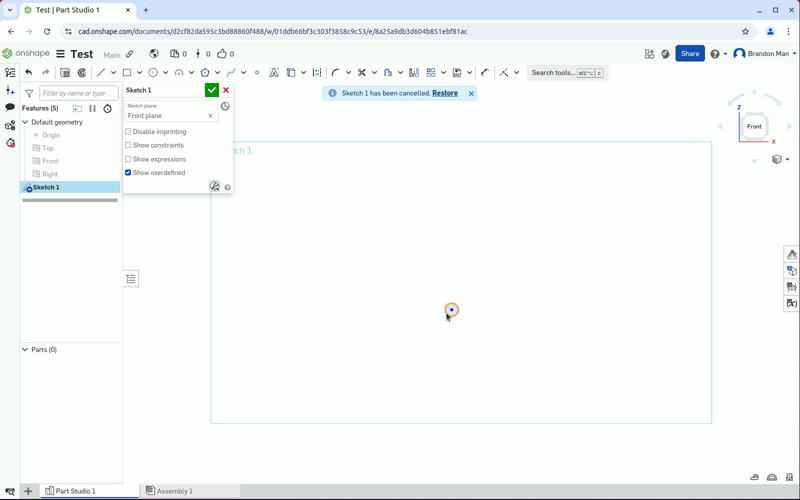
scroll(6)
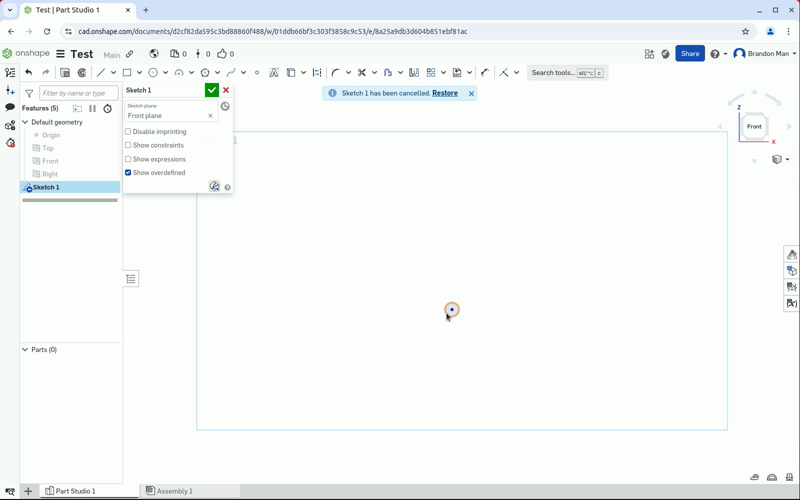
scroll(6)
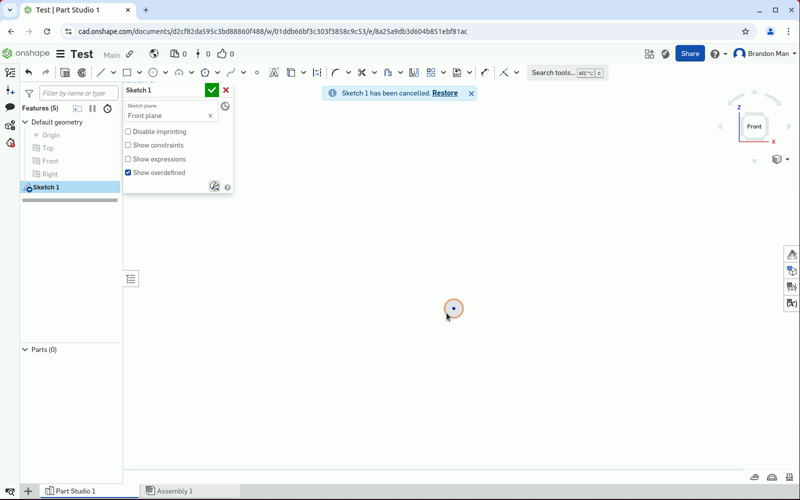
scroll(6)
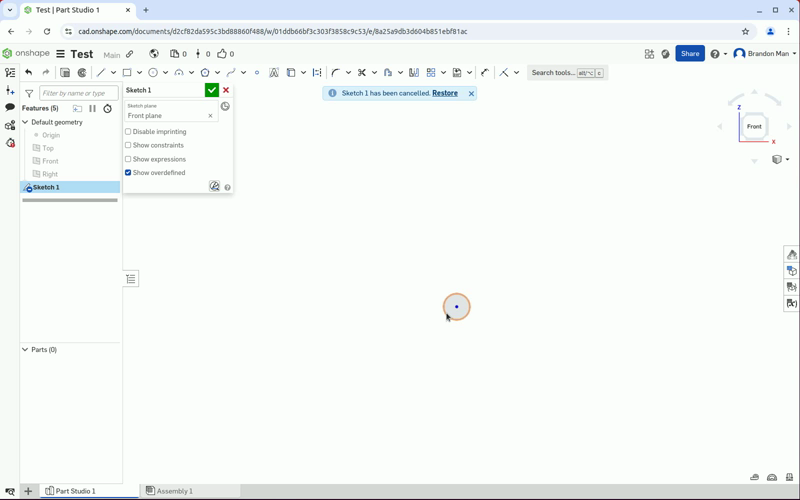
scroll(6)
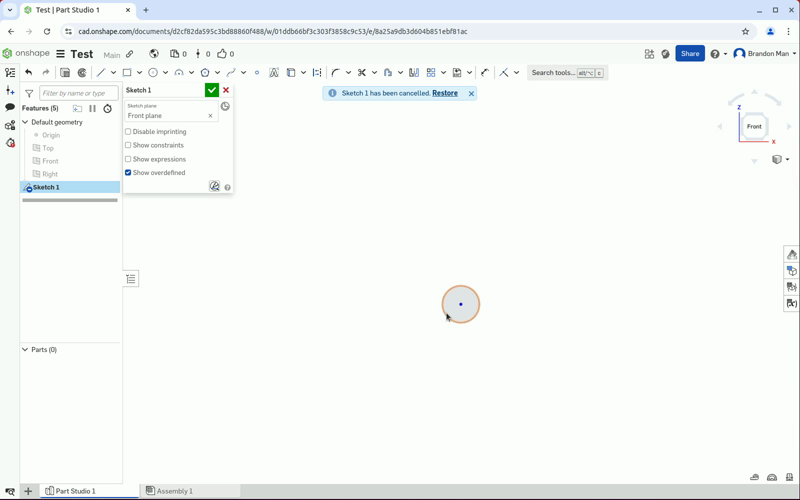
scroll(6)
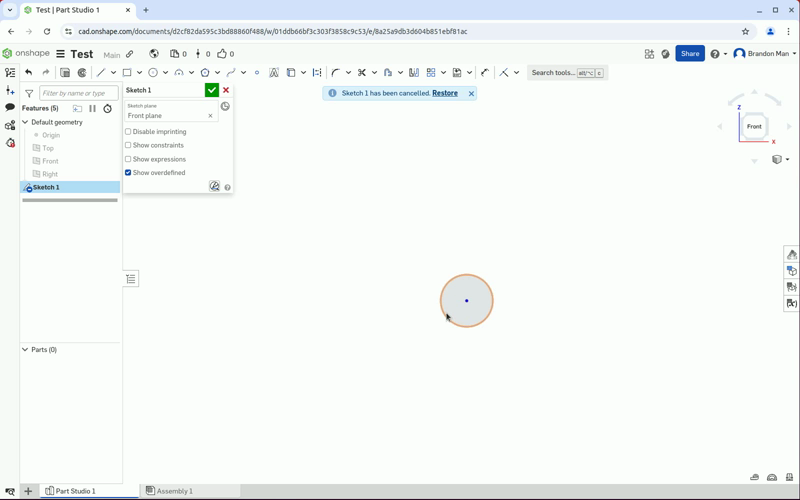
scroll(6)
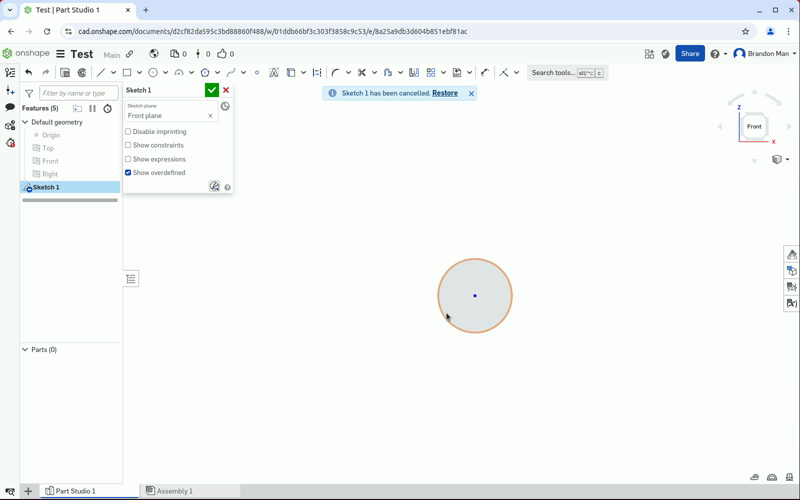
scroll(6)
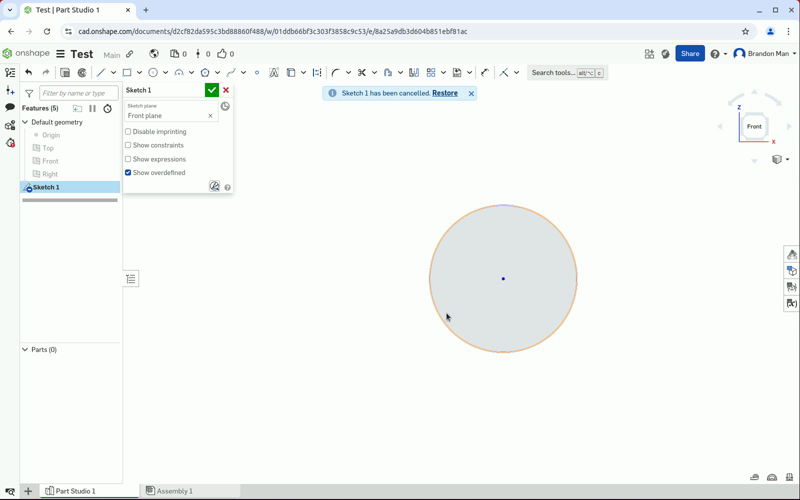
click(446, 312)
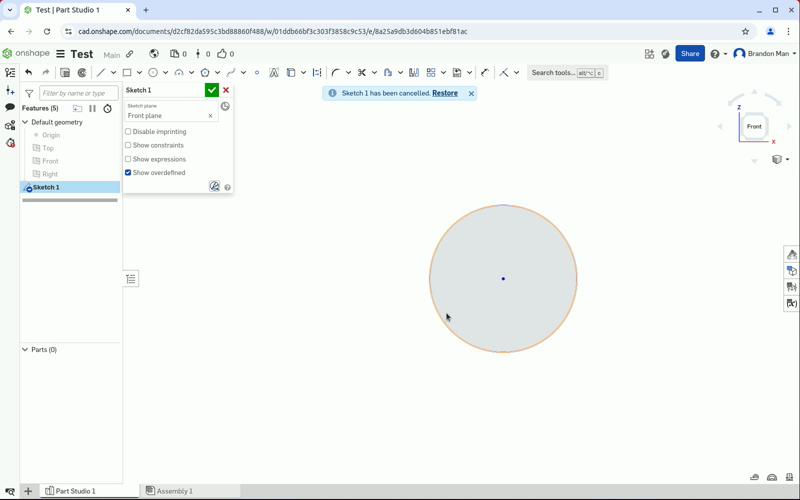
scroll(-6)
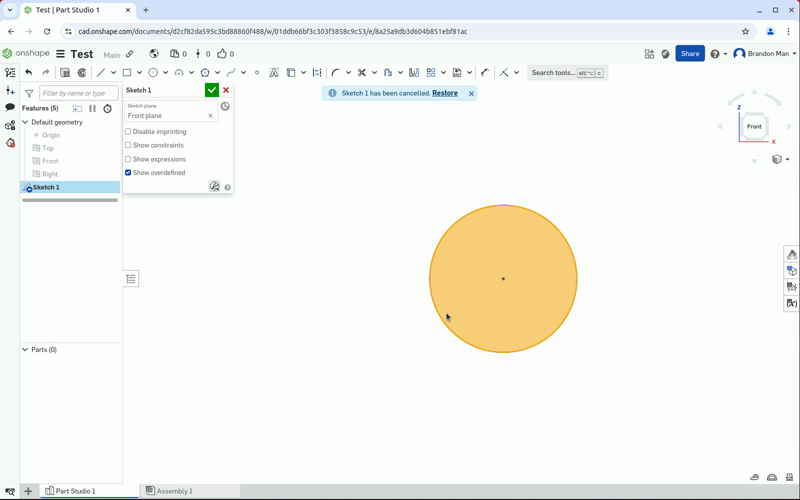
scroll(-6)
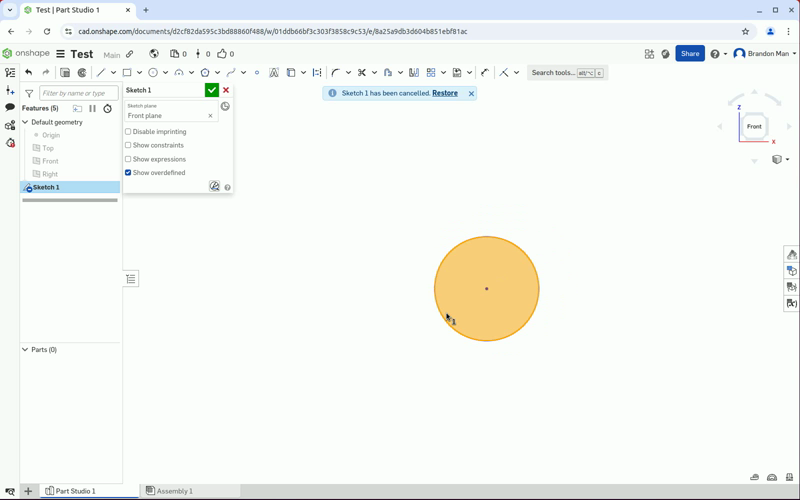
scroll(-6)
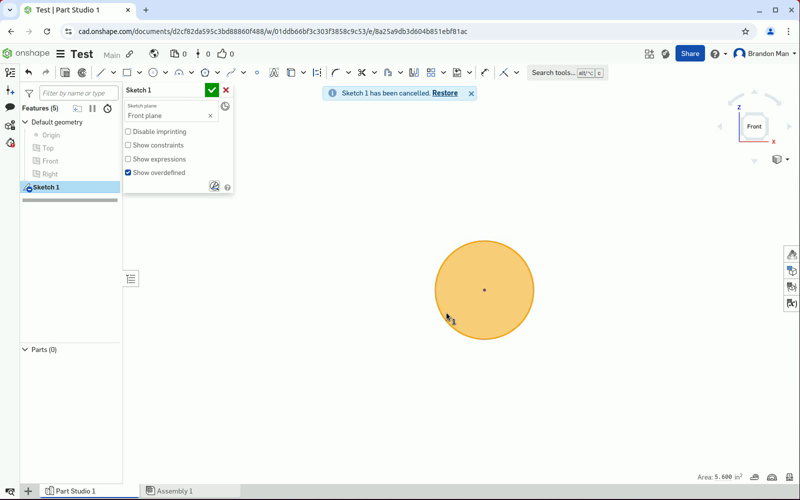
scroll(-6)
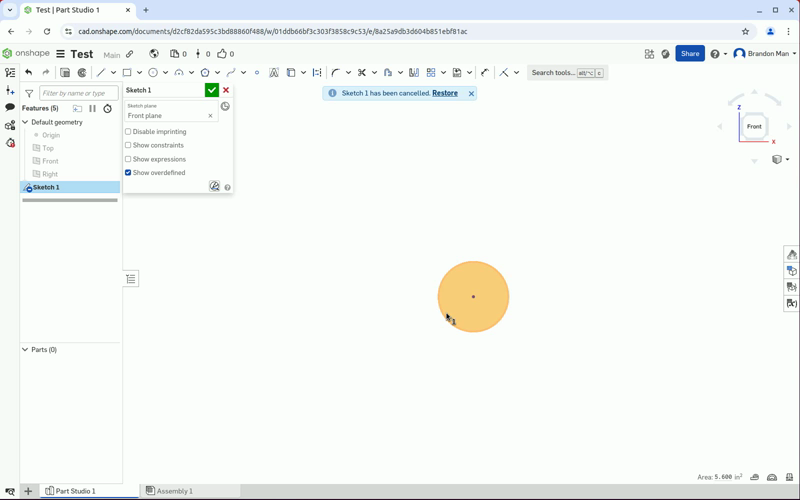
scroll(-6)
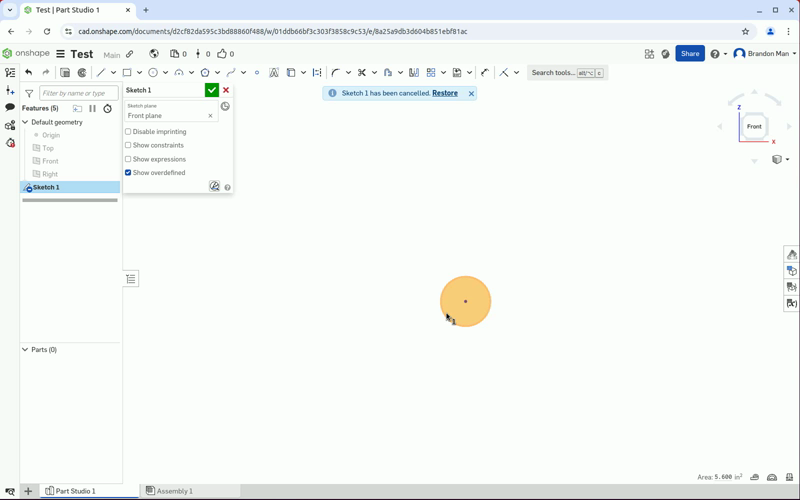
scroll(-6)
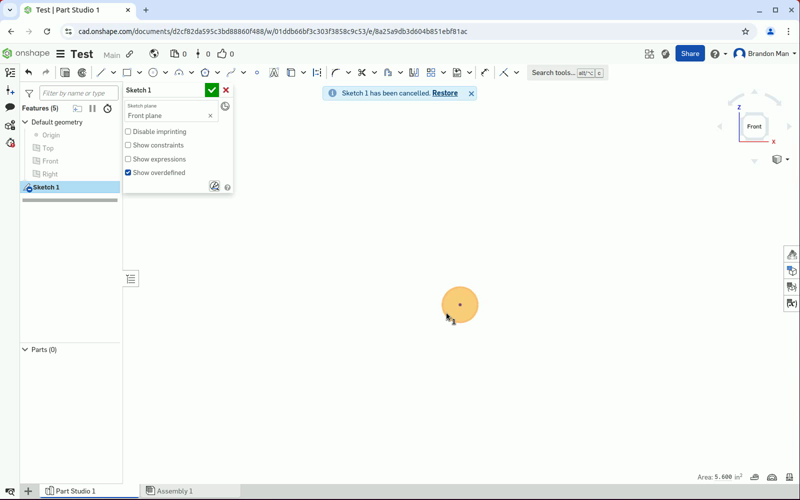
scroll(-6)
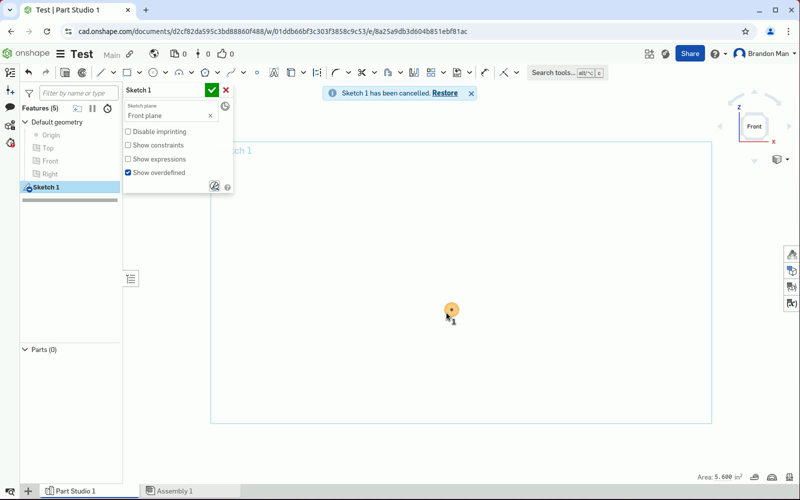
mouse_move(73, 352)
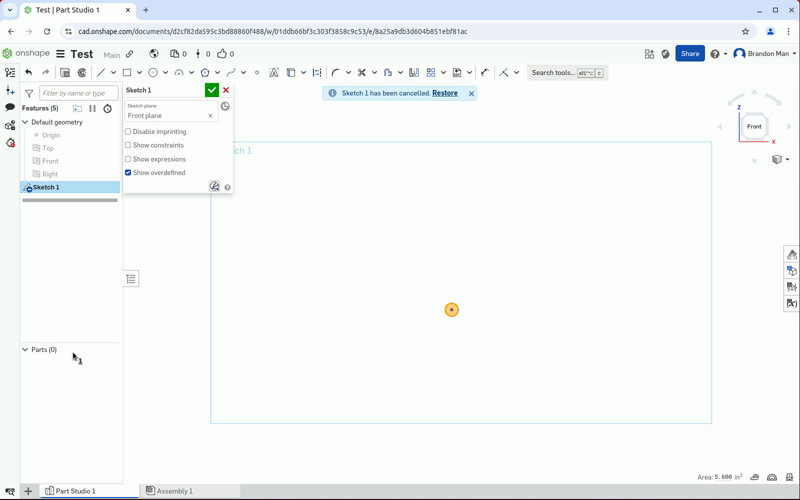
key(shift+y)
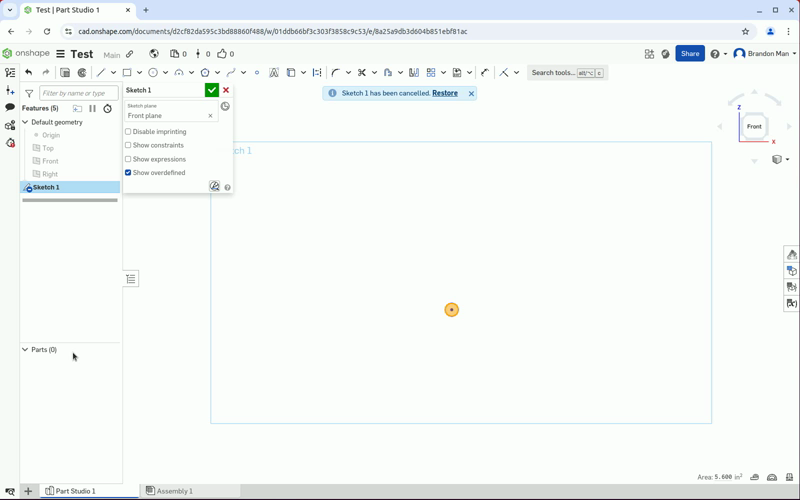
key(shift+e)
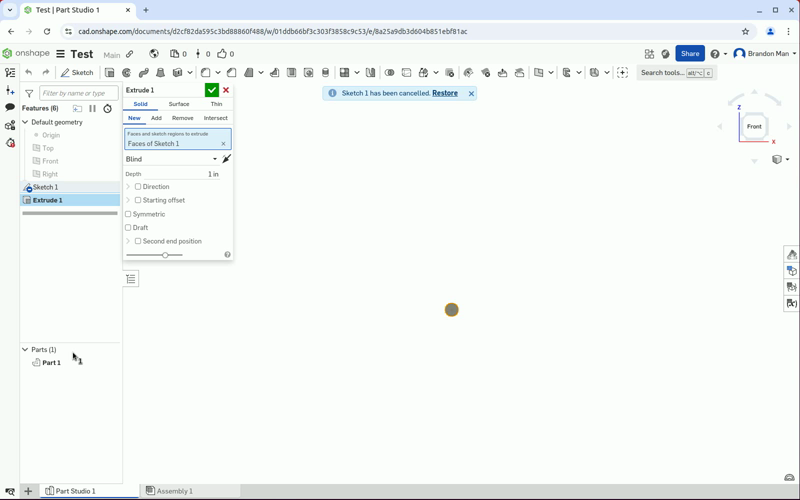
mouse_move(143, 106)
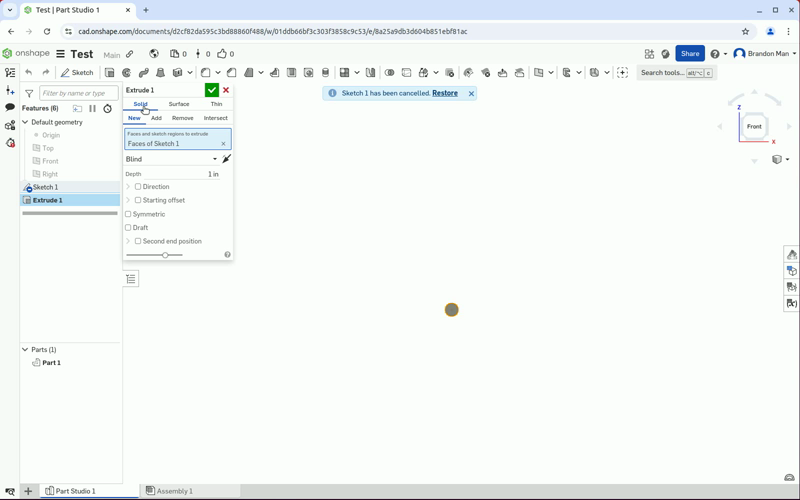
click(143, 106)
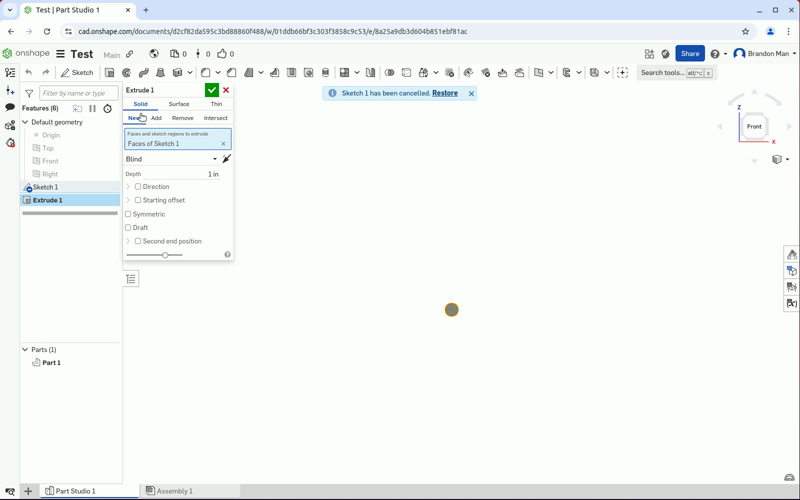
mouse_move(137, 120)
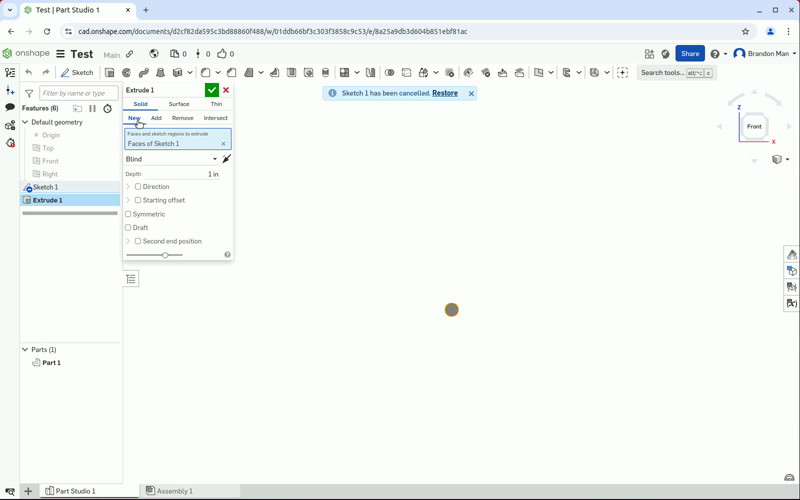
click(137, 120)
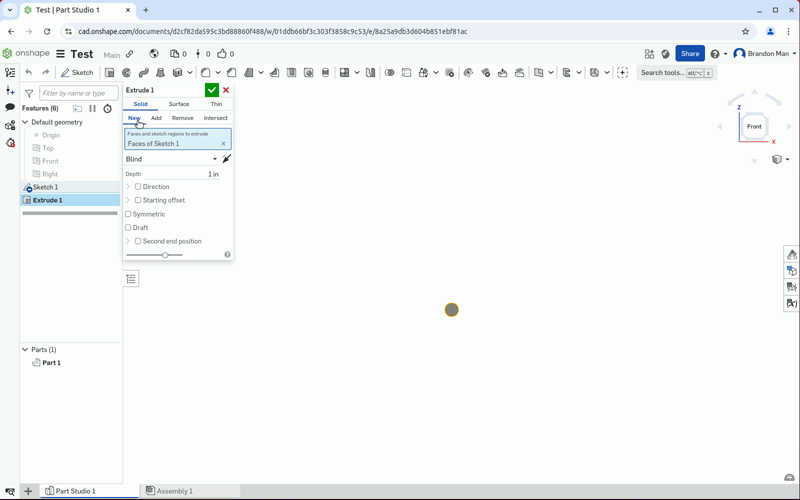
key(tab, 4)
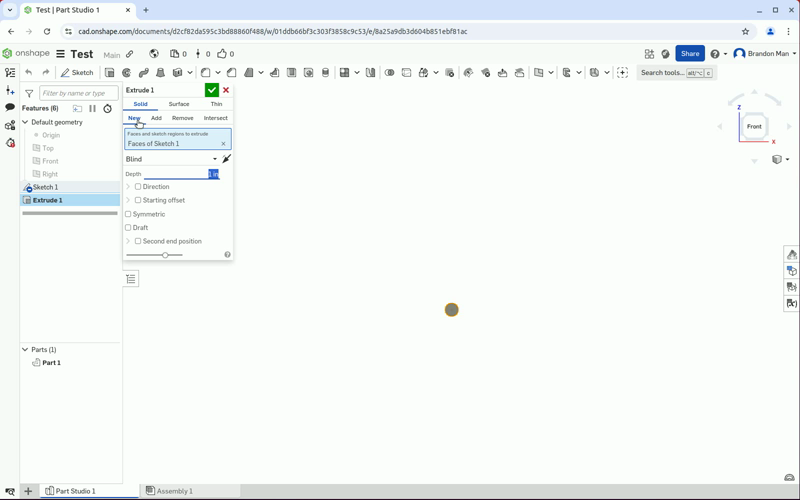
text(23.108)
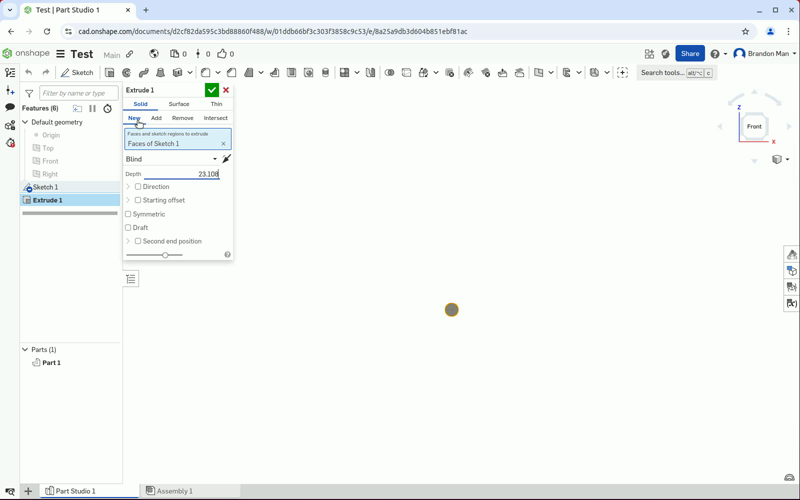
key(enter)
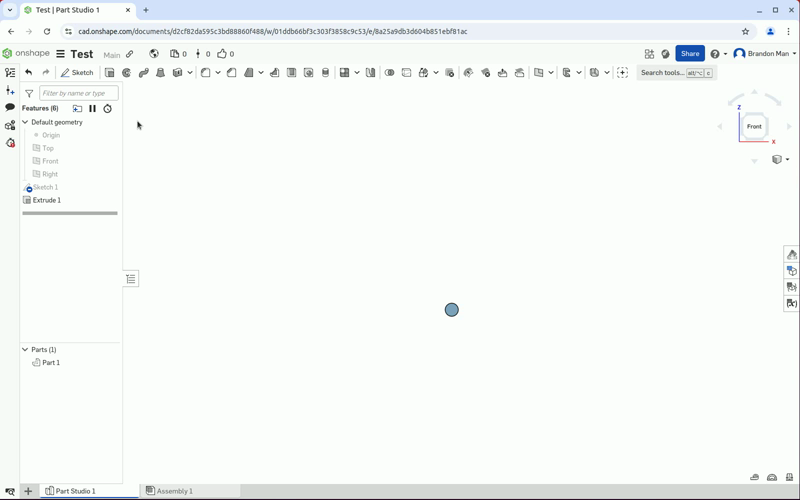
key(shift+h)
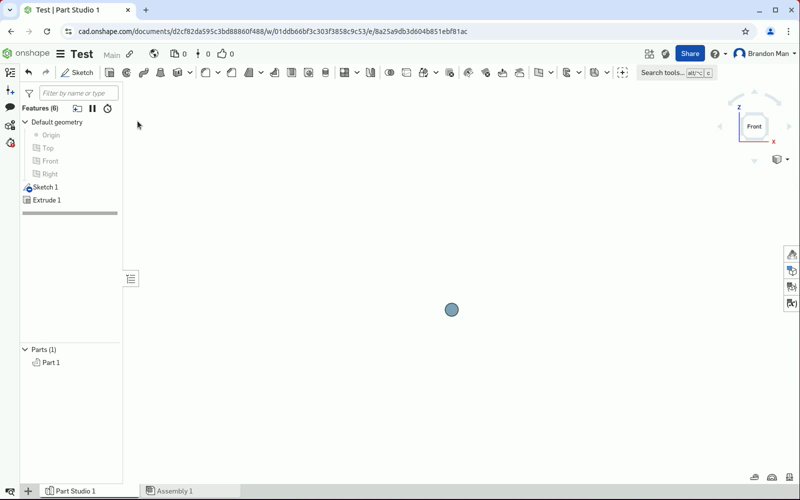
key(shift+h)
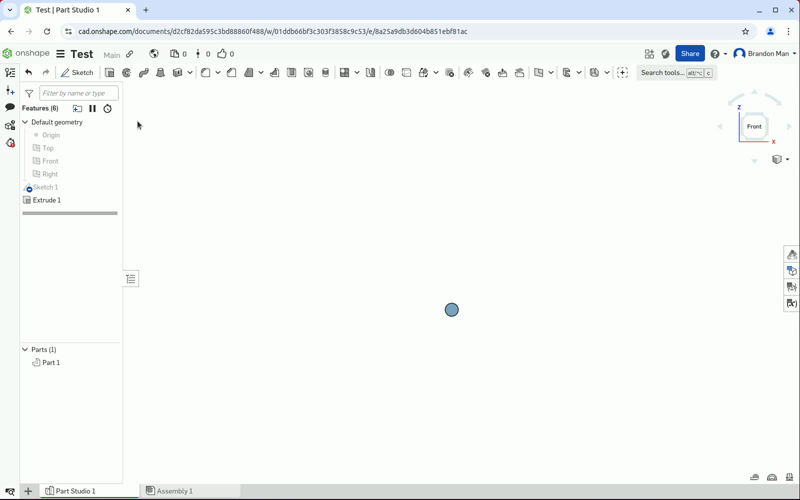
mouse_move(73, 189)
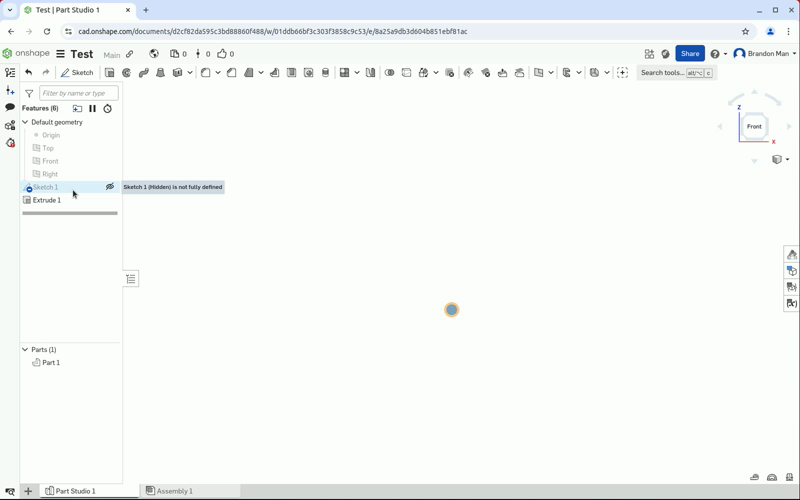
click(73, 189)
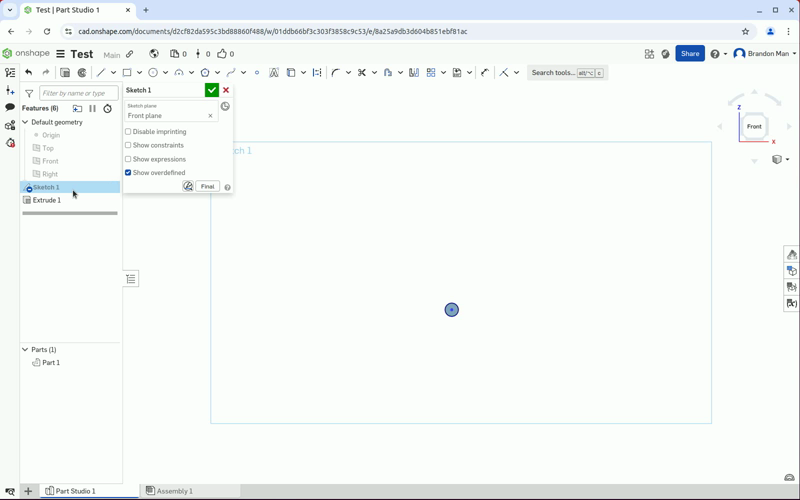
mouse_move(229, 92)
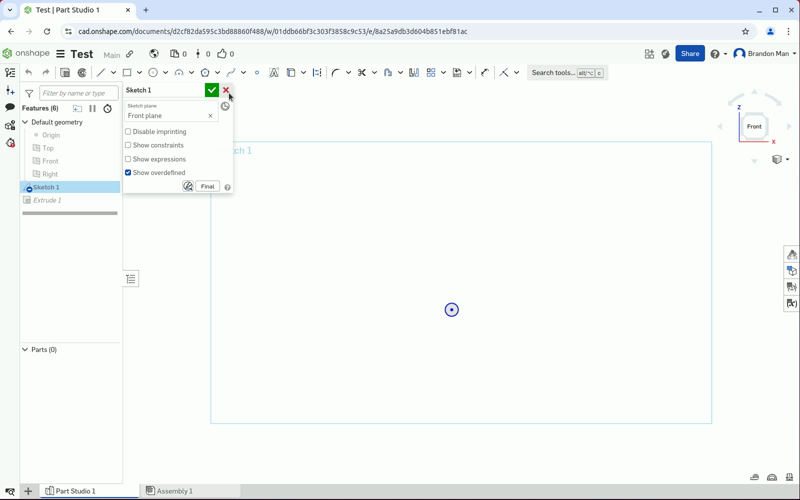
click(229, 92)
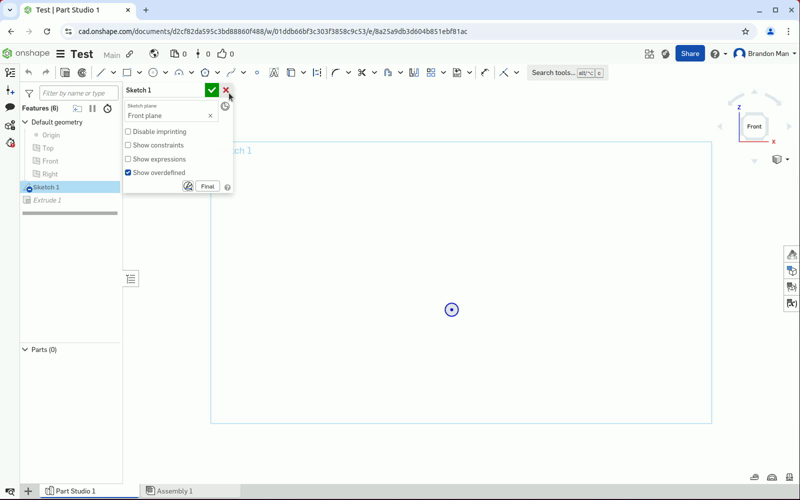
key(shift+s)
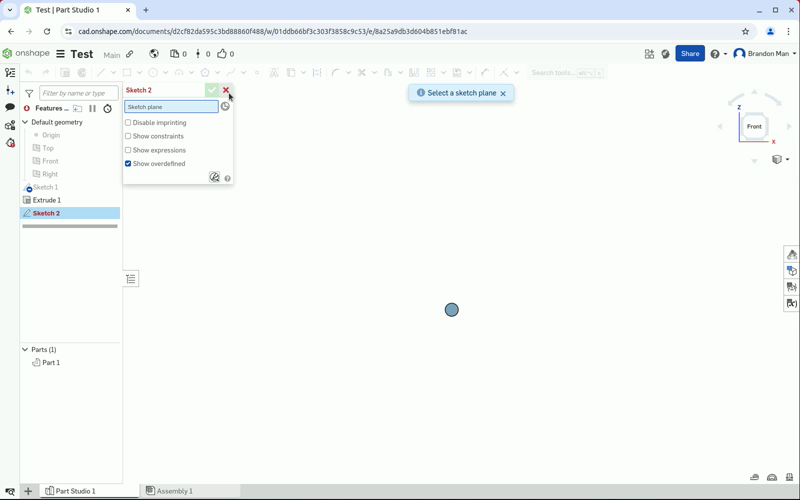
mouse_move(73, 163)
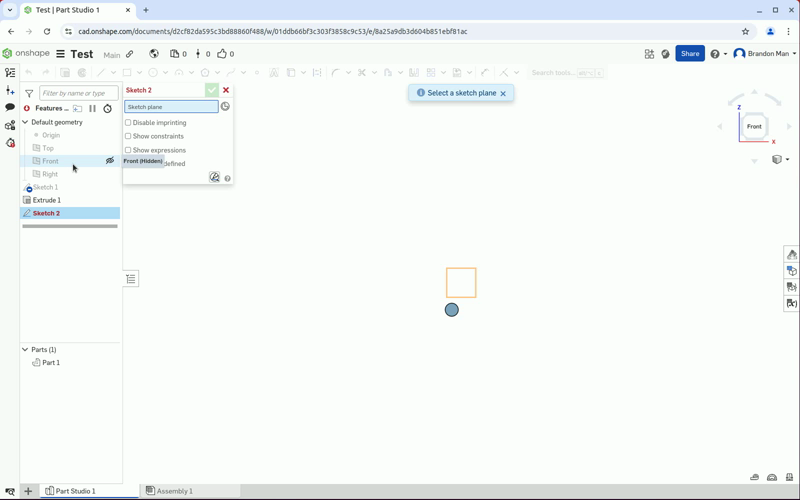
click(73, 163)
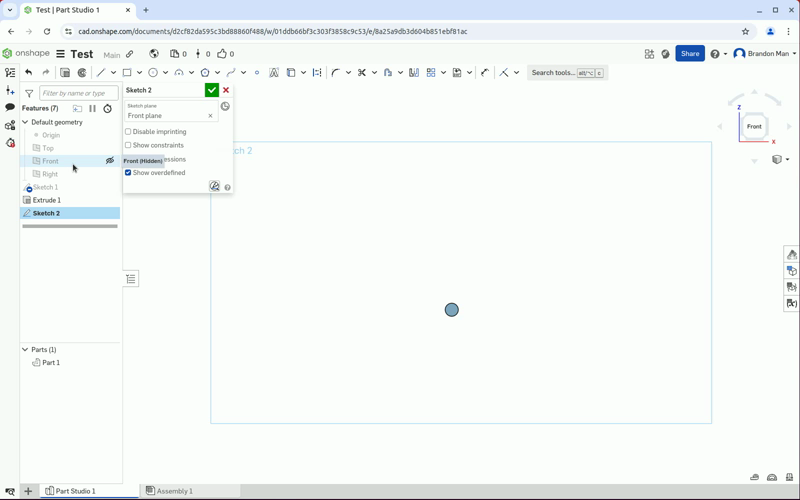
mouse_move(73, 352)
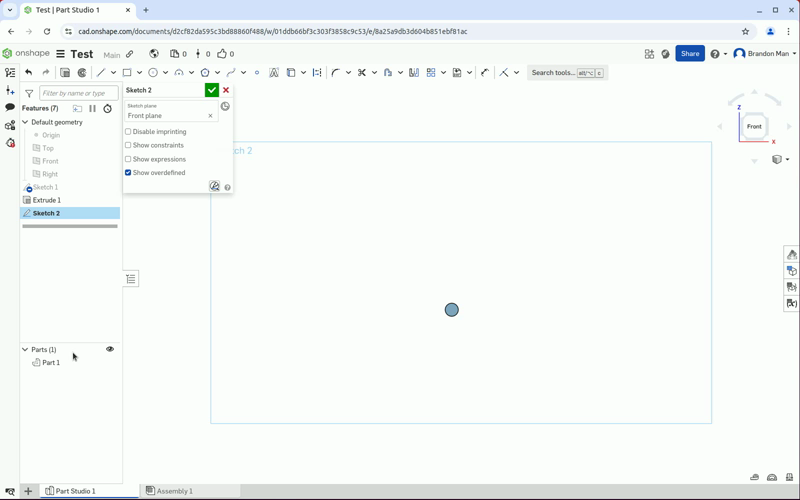
key(y)
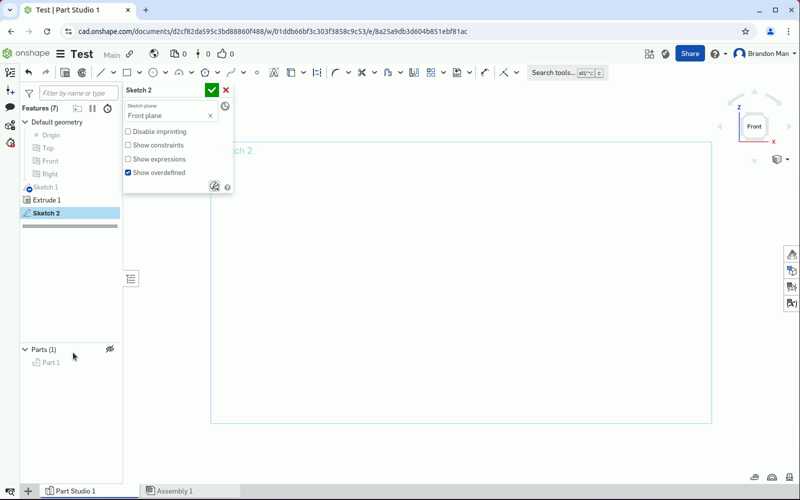
key(c)
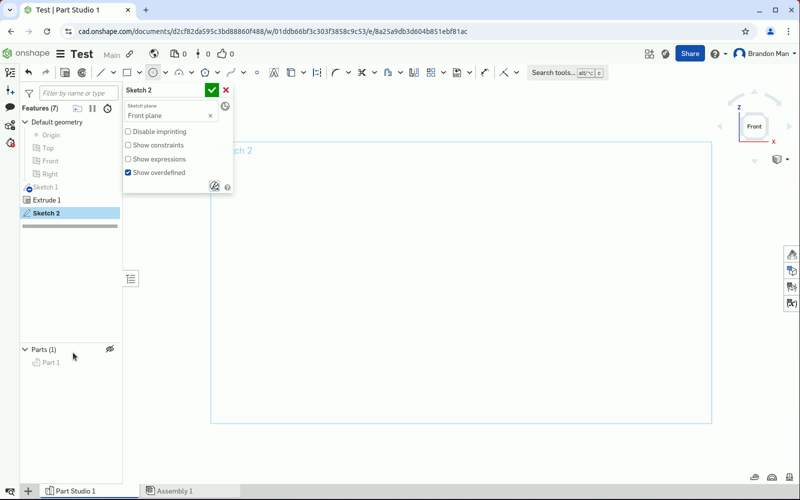
key_down(shift)
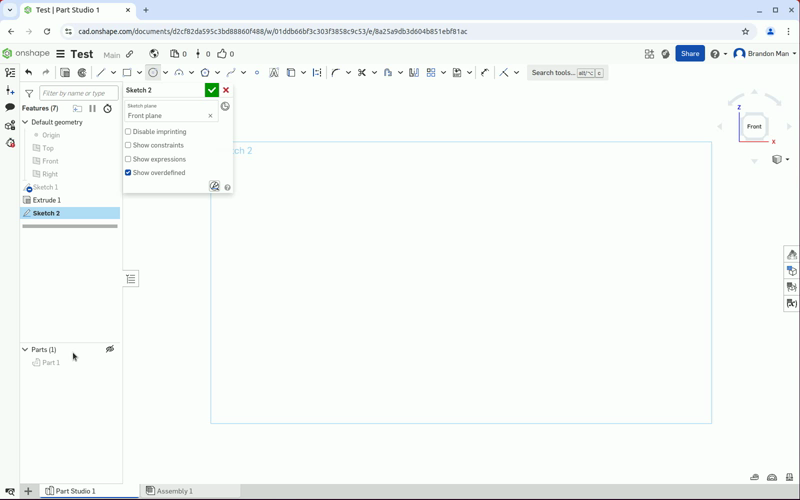
mouse_move(472, 309)
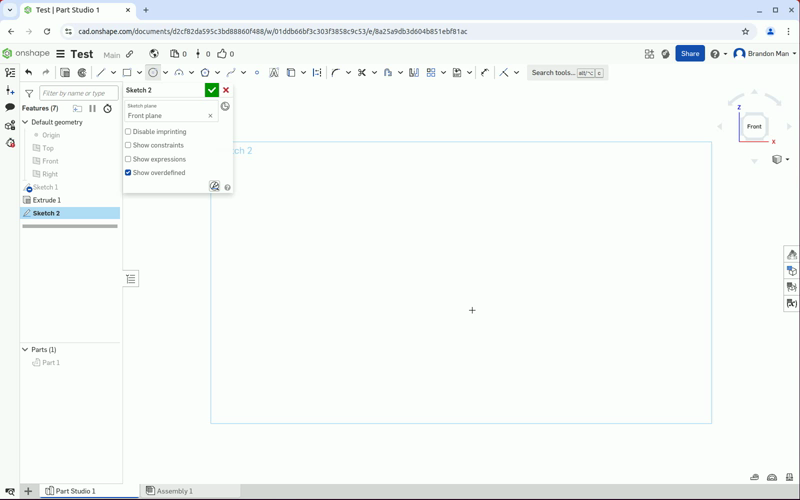
click(472, 309)
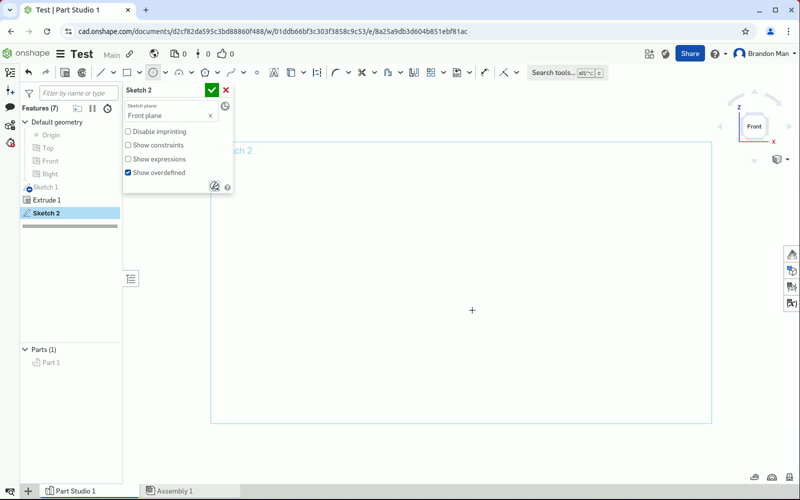
key_up(shift)
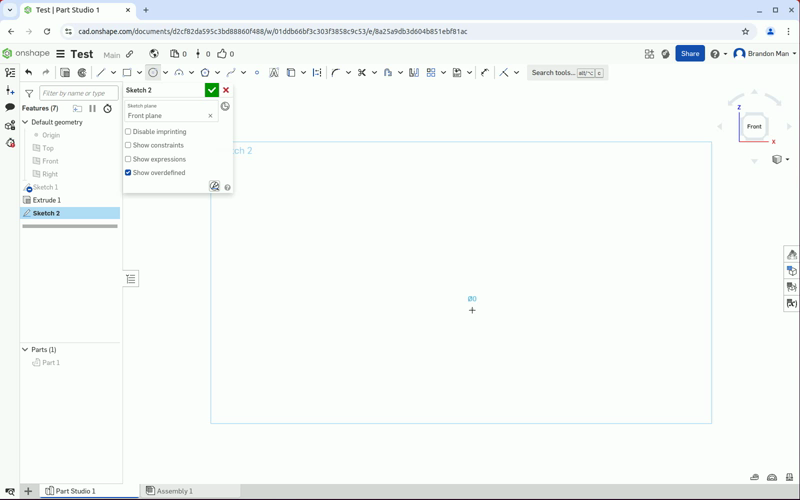
mouse_move(479, 309)
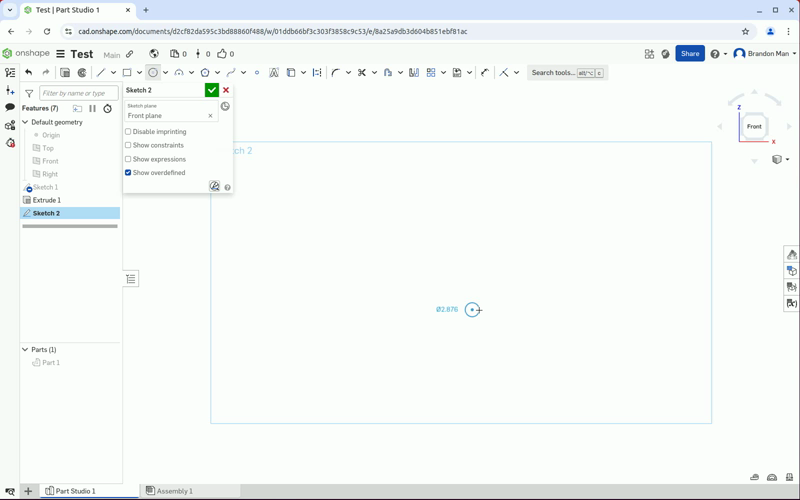
click(479, 309)
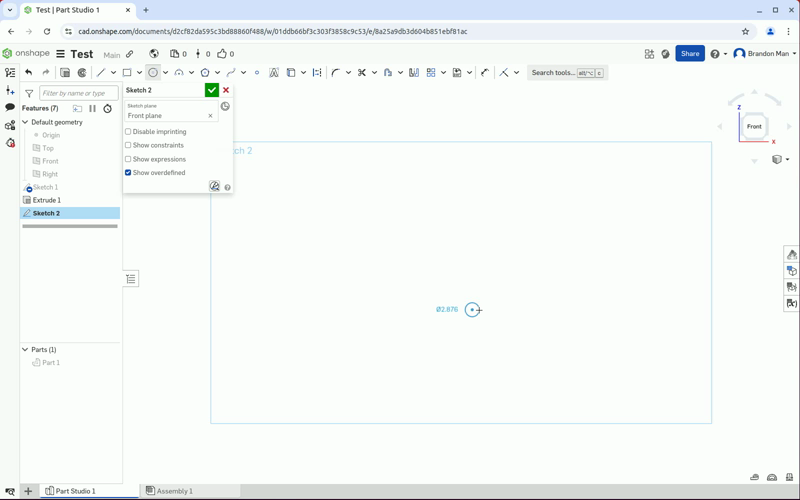
key(esc)
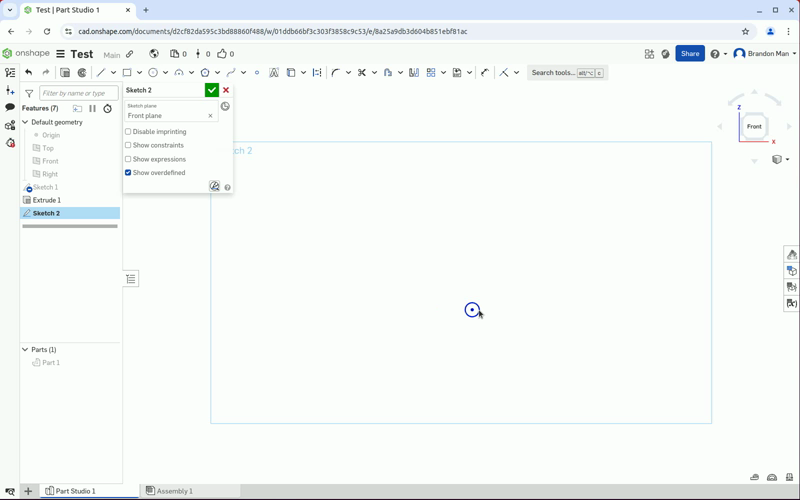
mouse_move(468, 309)
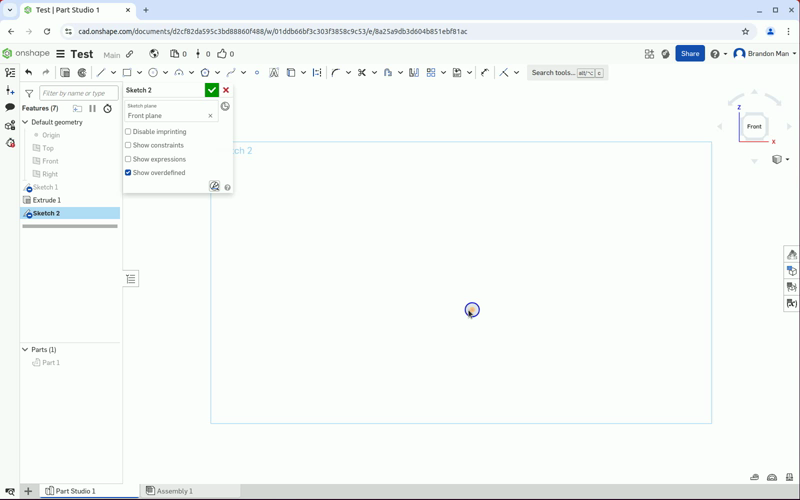
scroll(6)
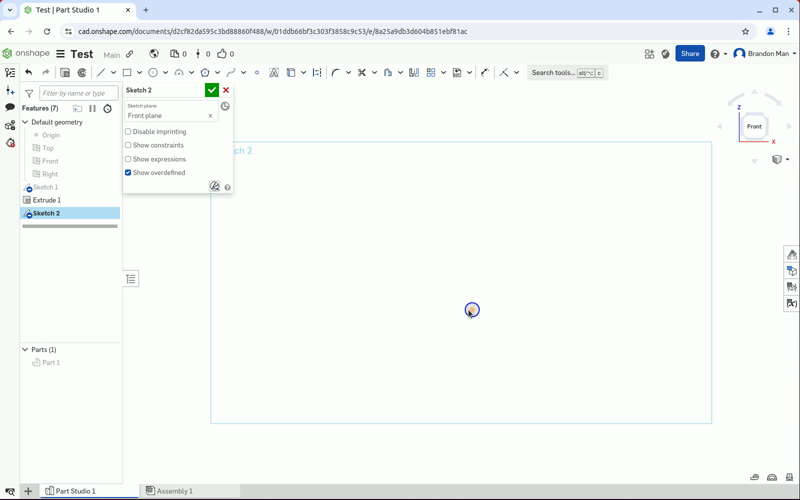
scroll(6)
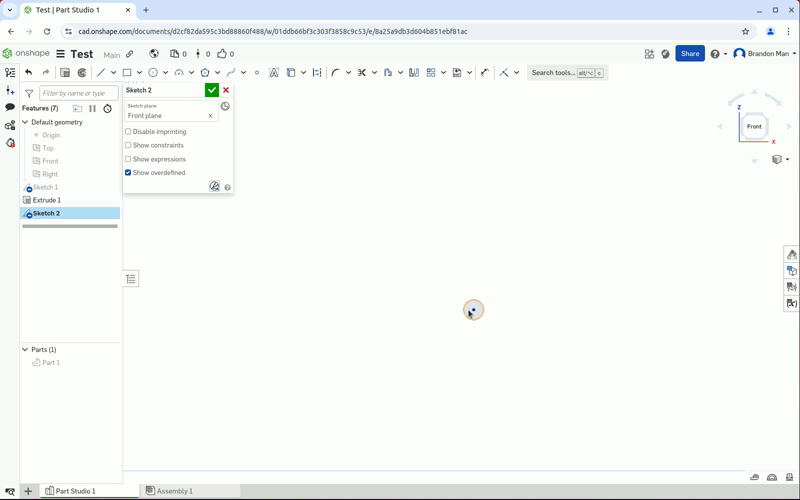
scroll(6)
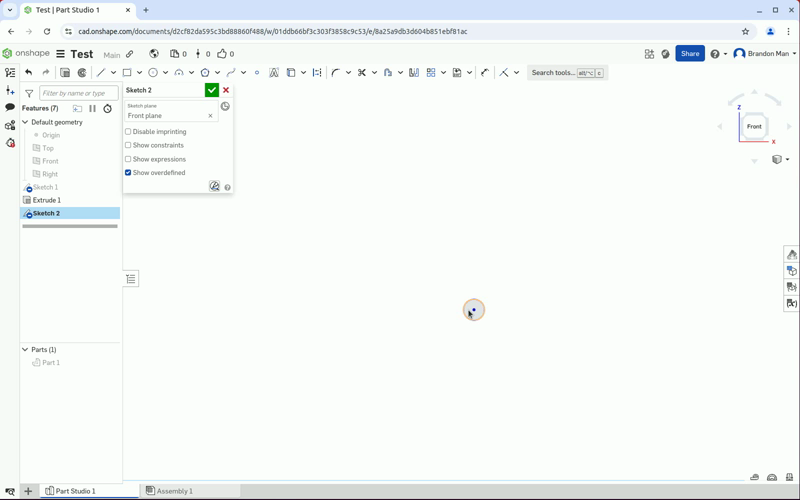
scroll(6)
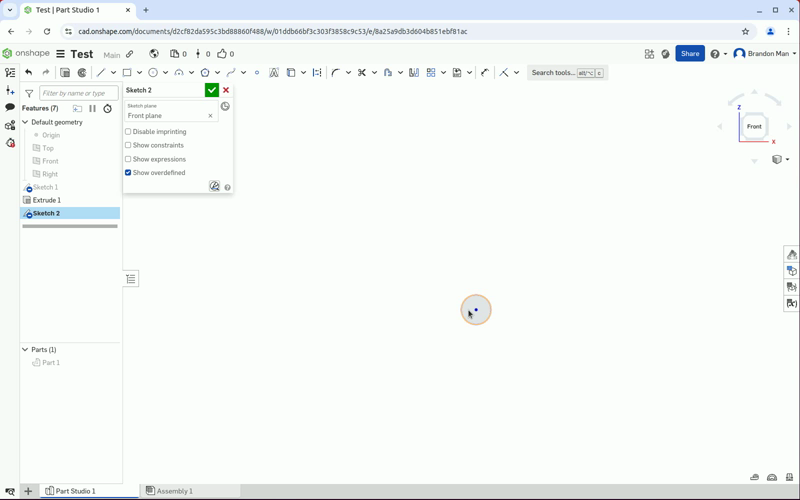
scroll(6)
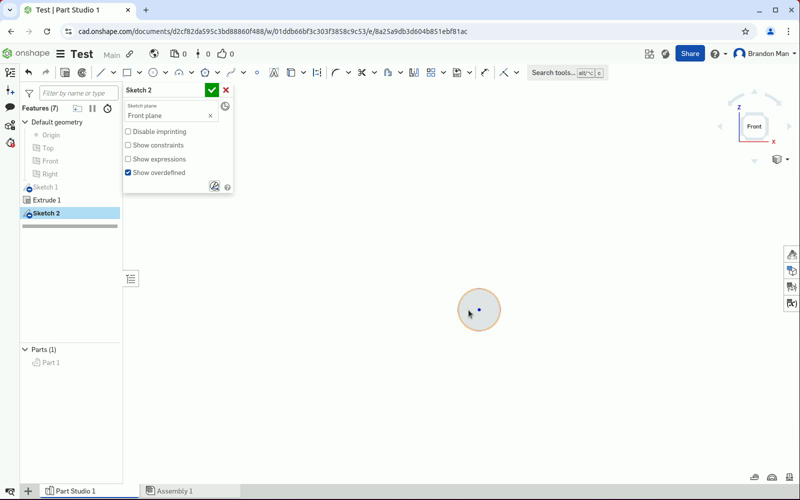
scroll(6)
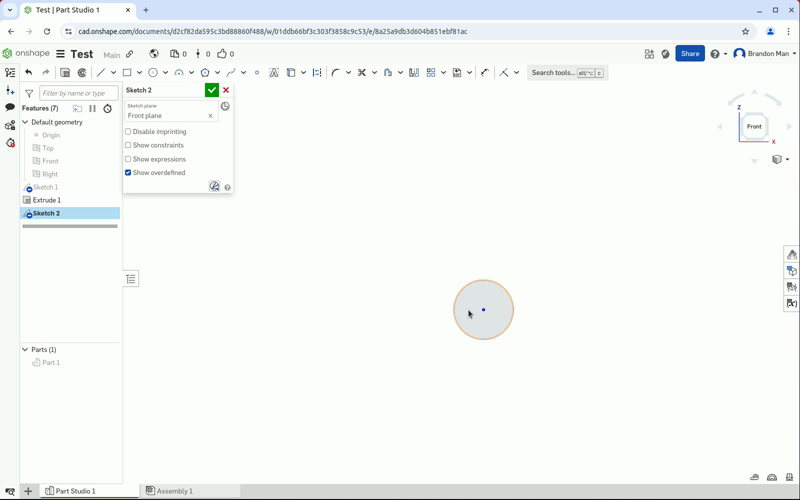
scroll(6)
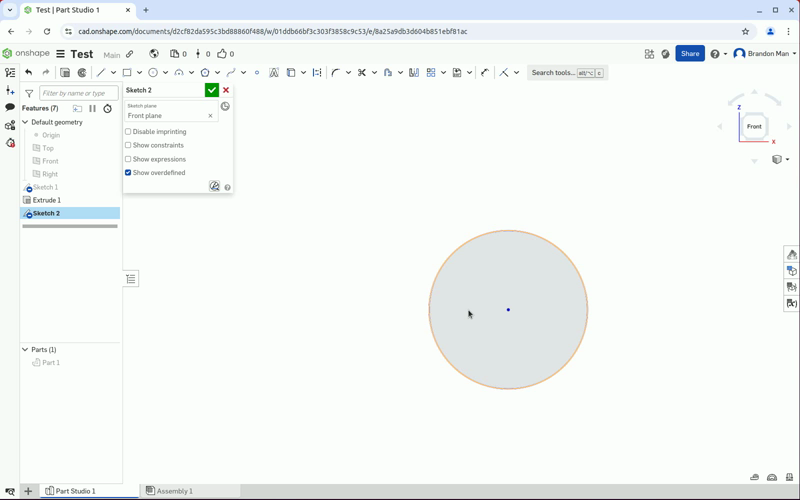
click(468, 309)
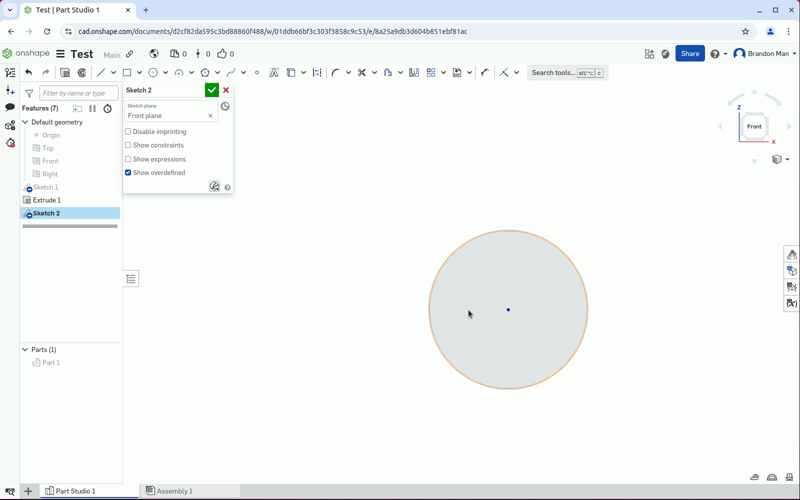
scroll(-6)
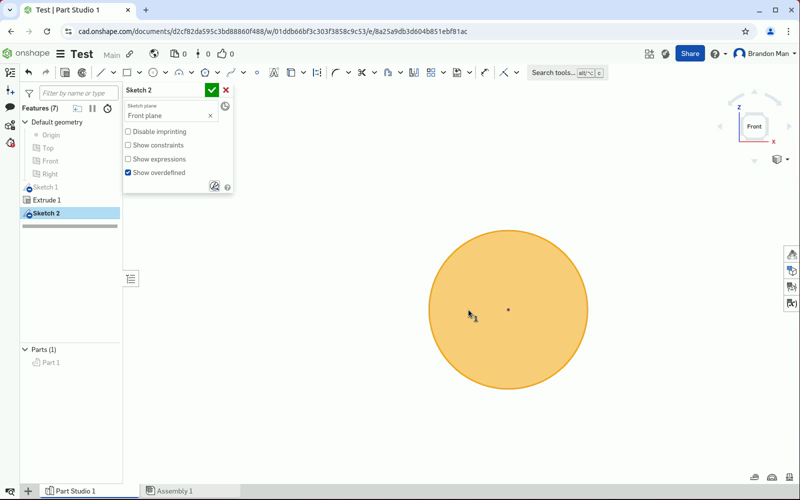
scroll(-6)
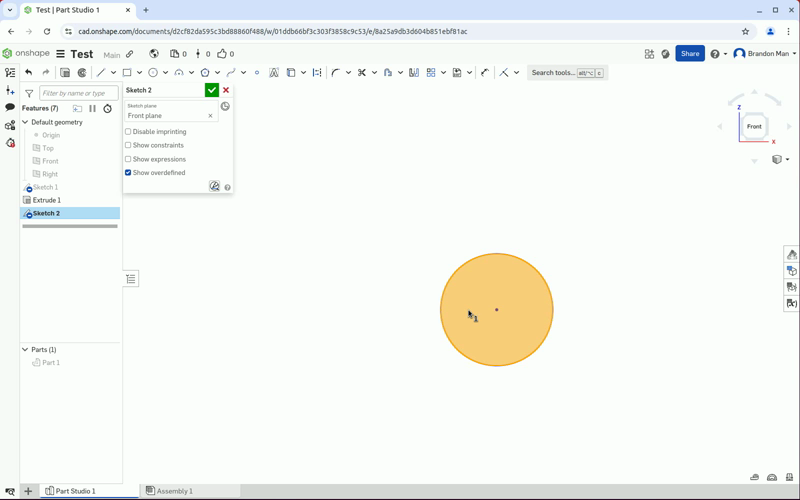
scroll(-6)
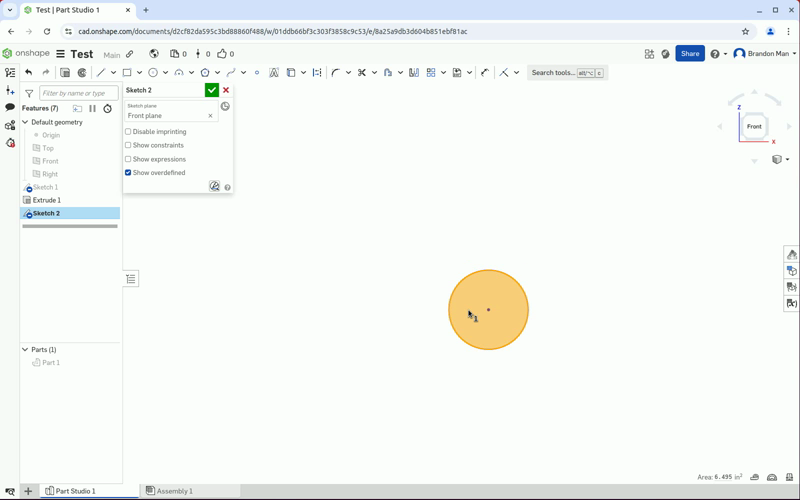
scroll(-6)
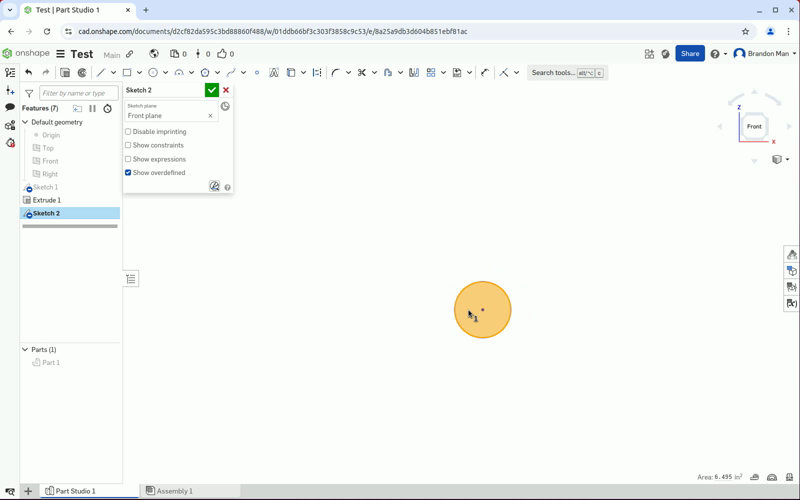
scroll(-6)
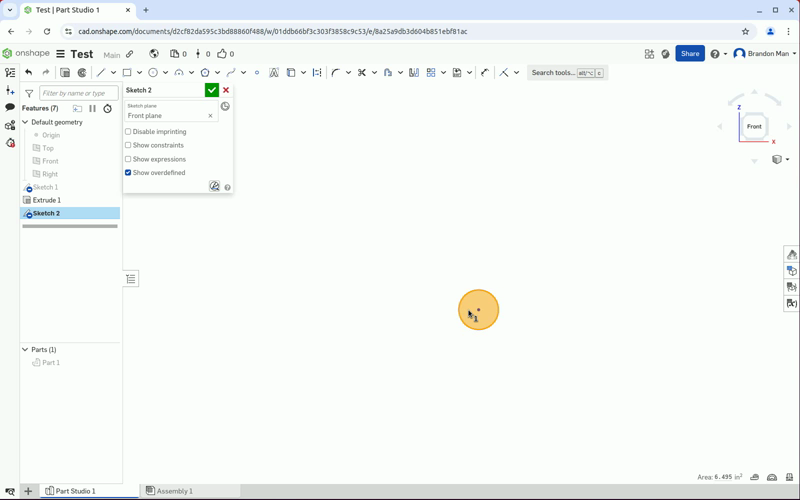
scroll(-6)
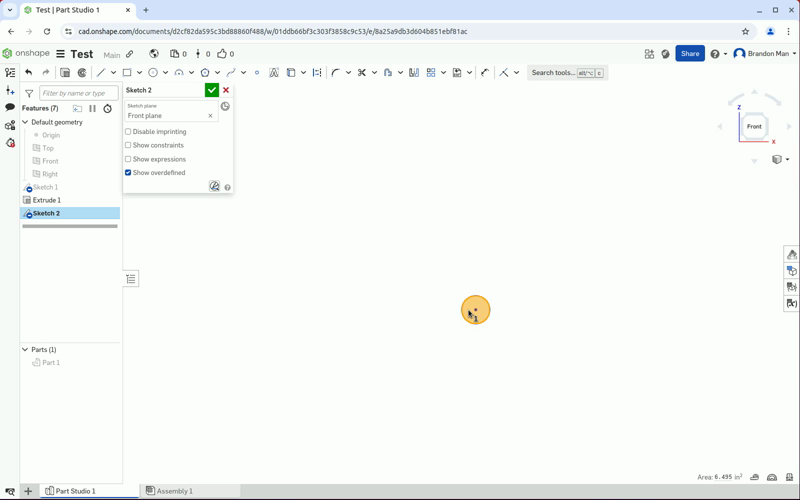
scroll(-6)
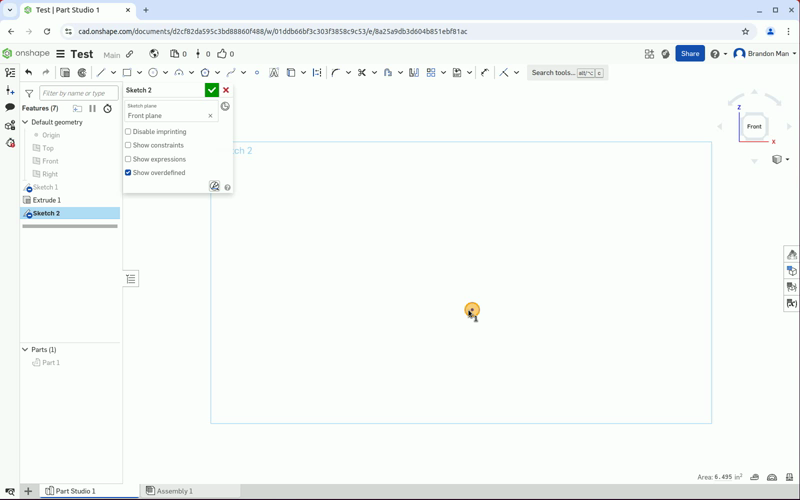
mouse_move(73, 352)
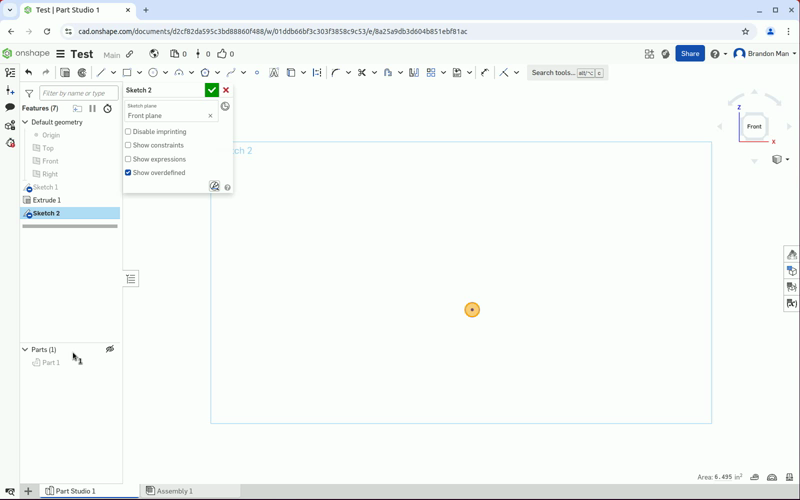
key(shift+y)
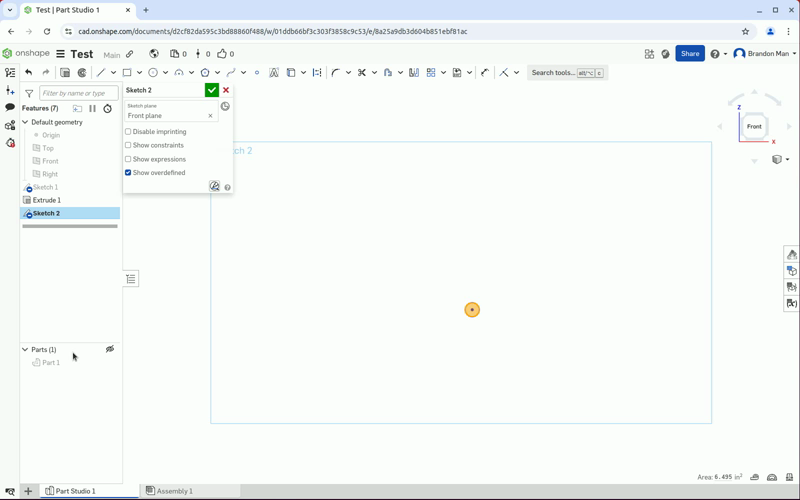
key(shift+e)
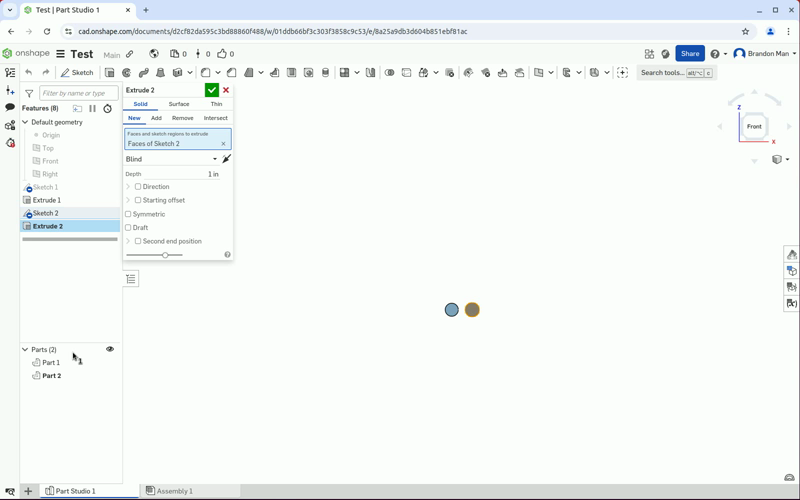
mouse_move(143, 106)
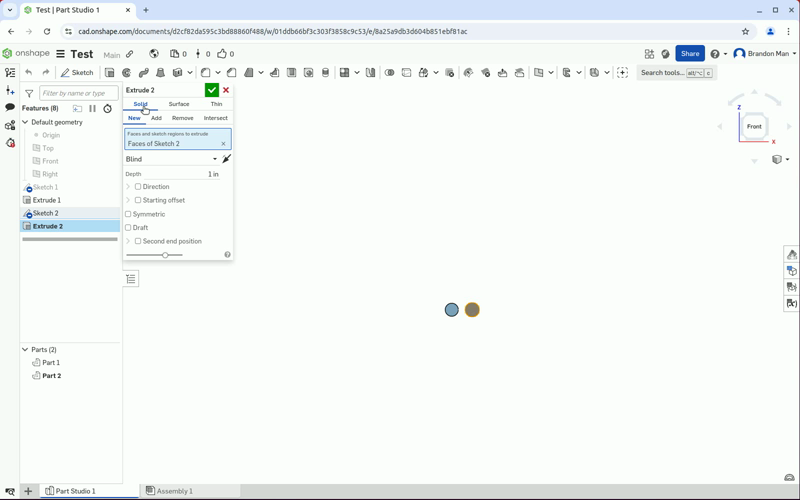
click(143, 106)
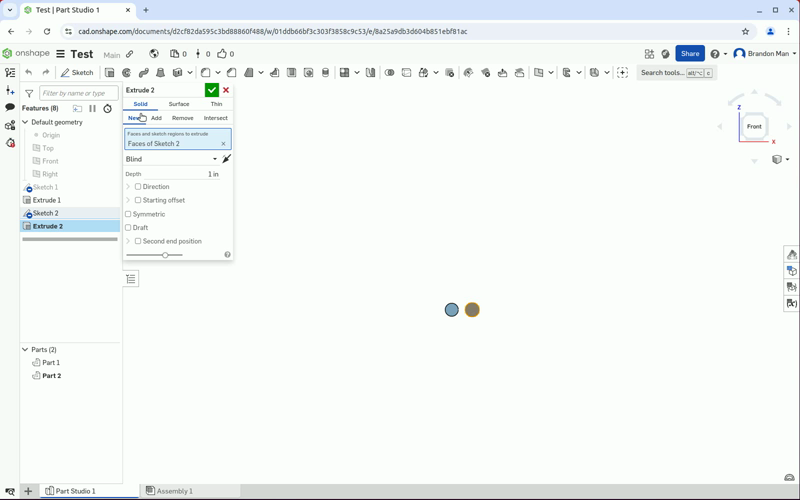
mouse_move(137, 120)
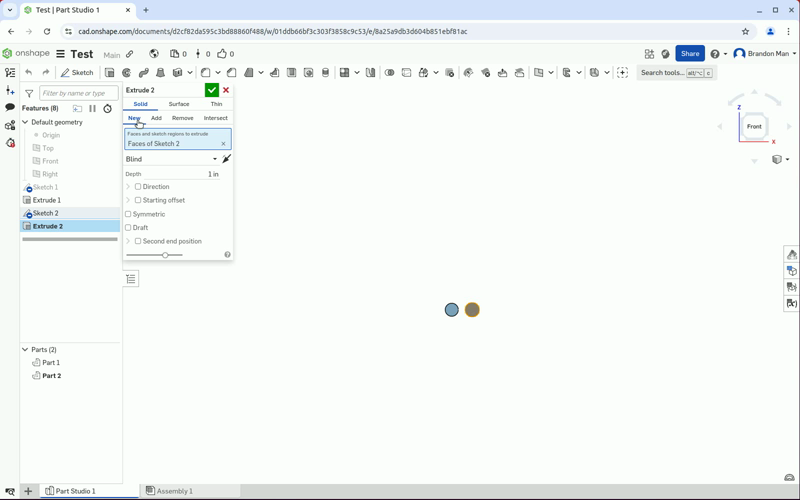
click(137, 120)
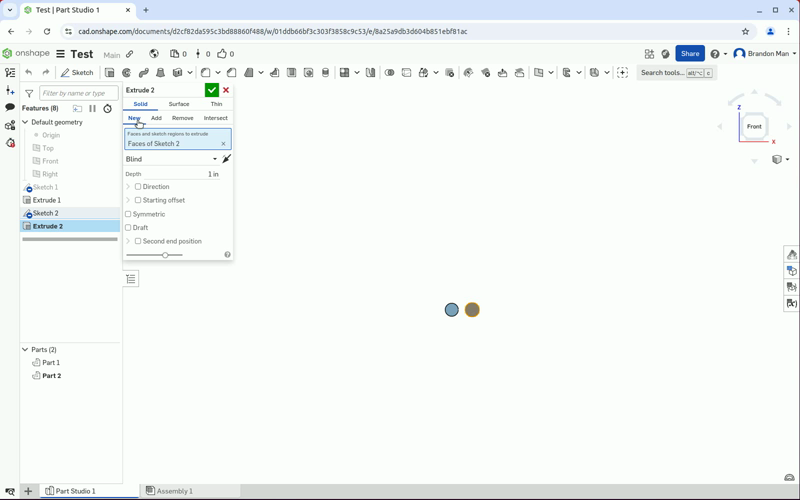
key(tab, 4)
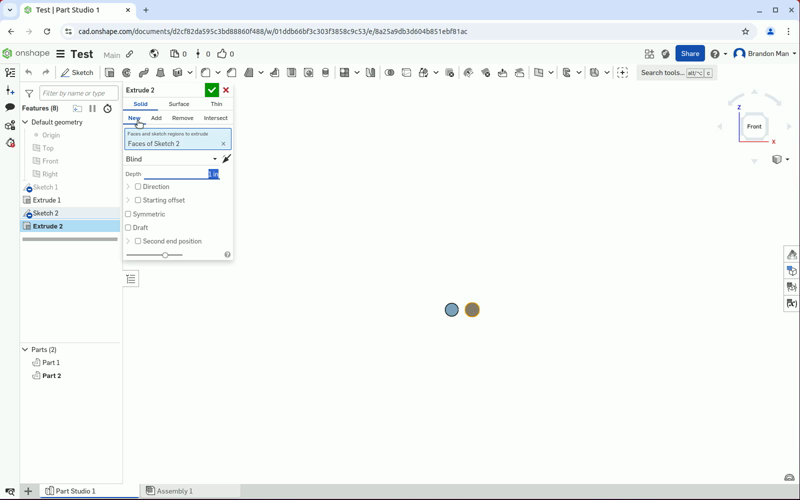
text(23.108)
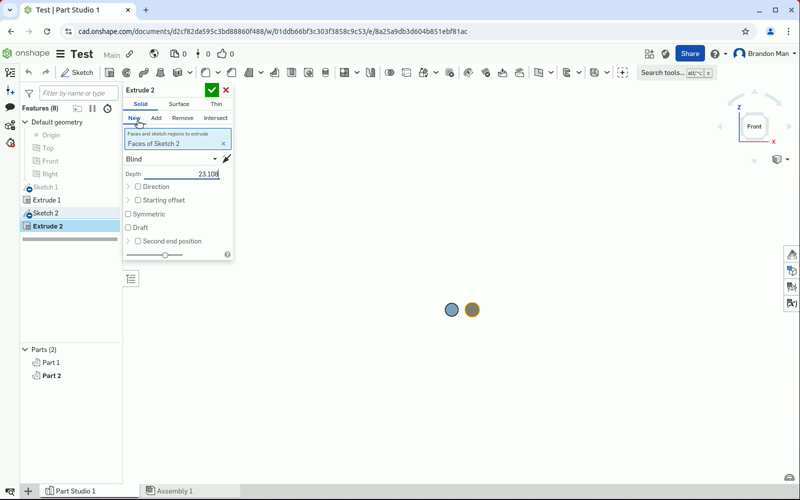
key(enter)
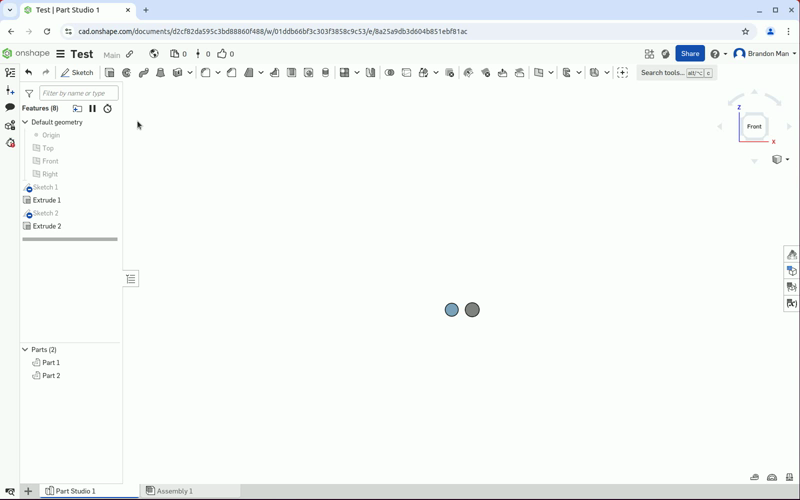
key(shift+h)
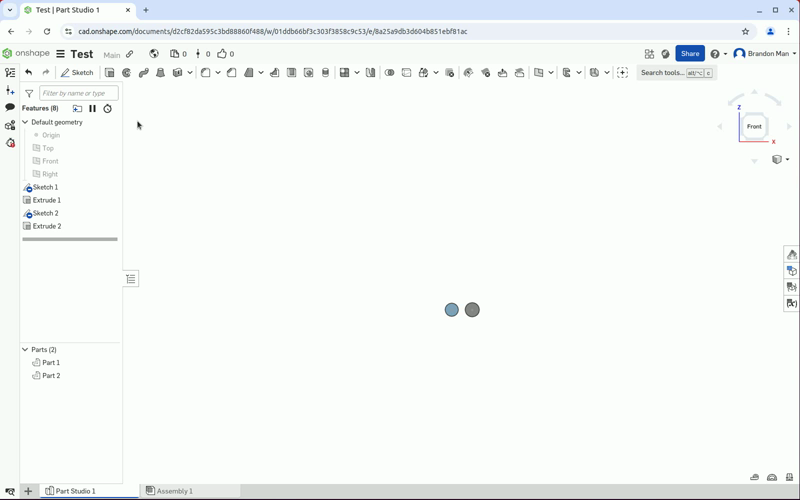
key(shift+h)
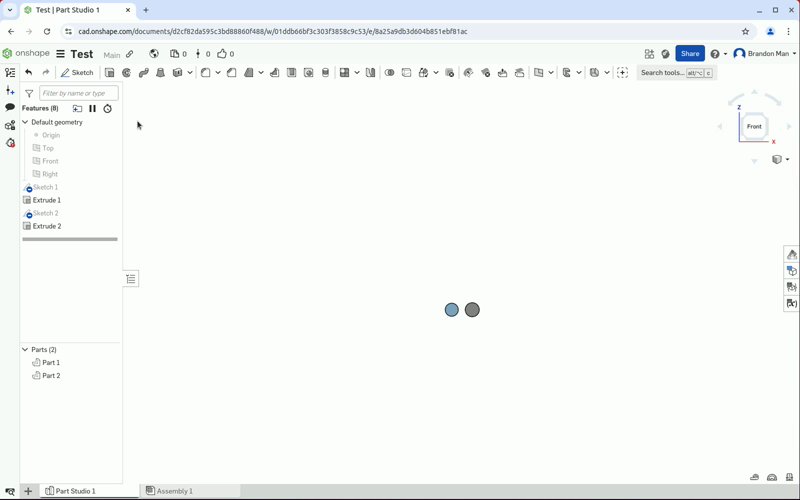
mouse_move(73, 189)
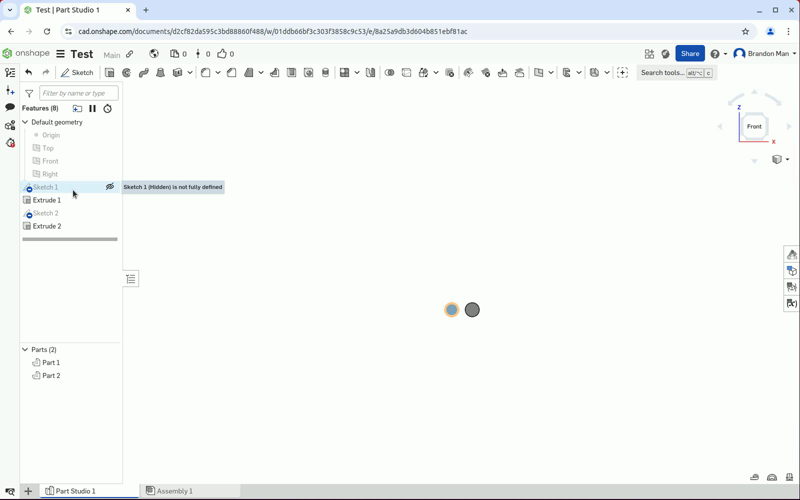
click(73, 189)
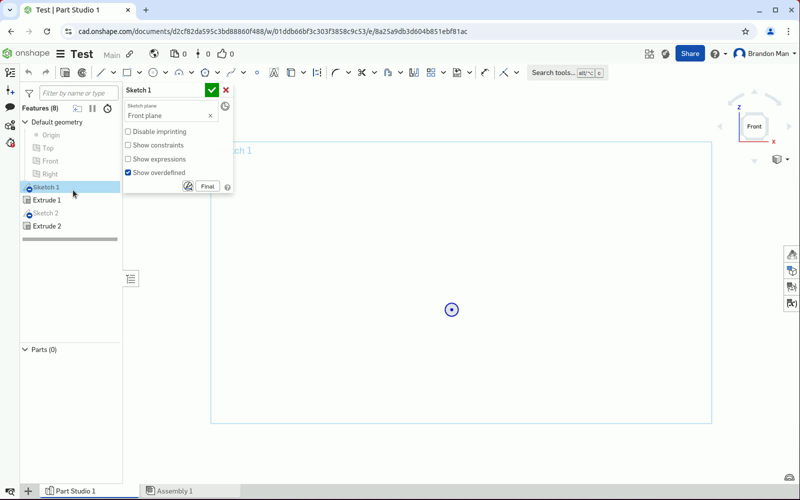
mouse_move(229, 92)
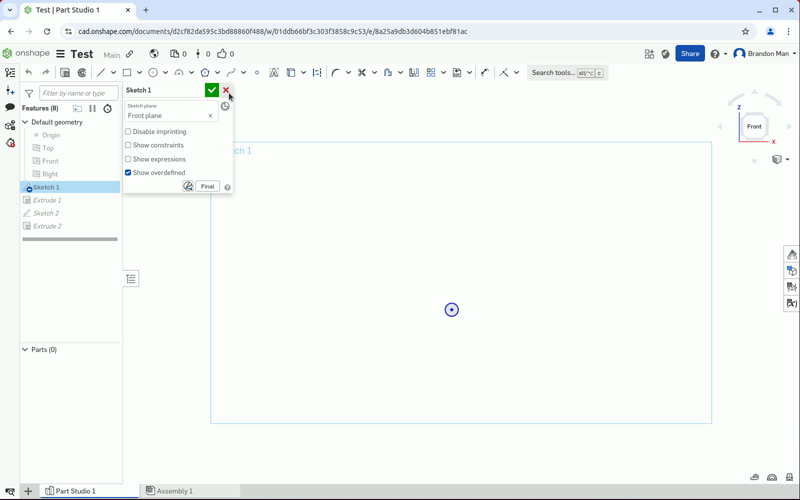
click(229, 92)
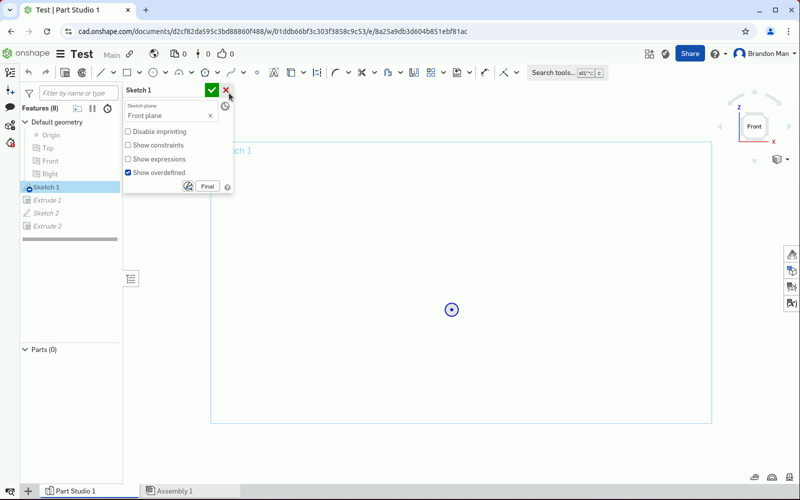
key(shift+s)
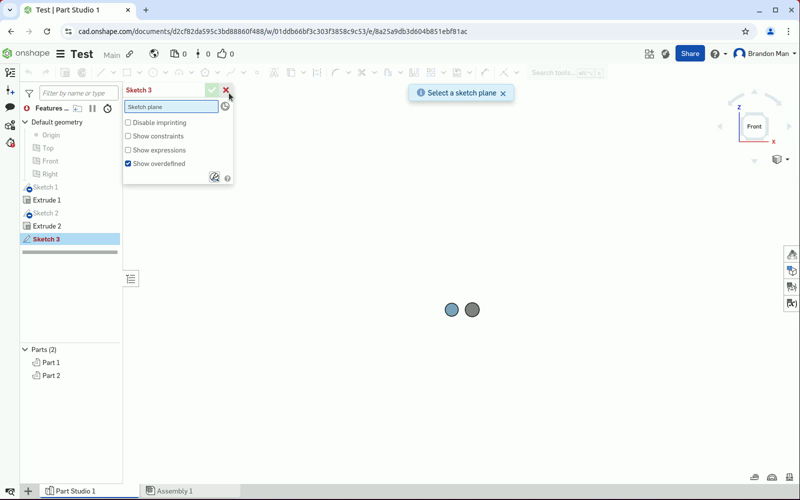
mouse_move(73, 163)
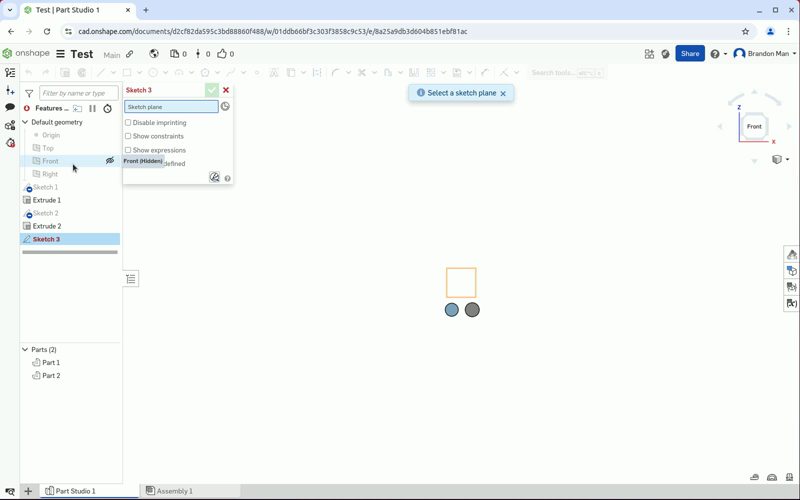
click(73, 163)
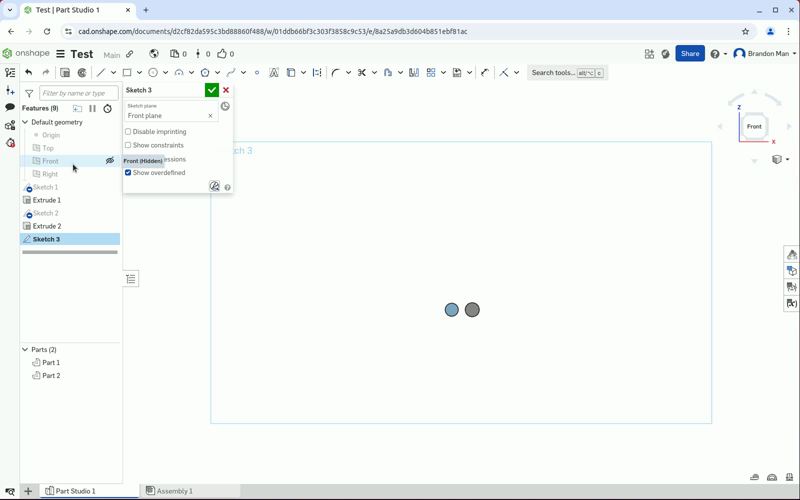
mouse_move(73, 352)
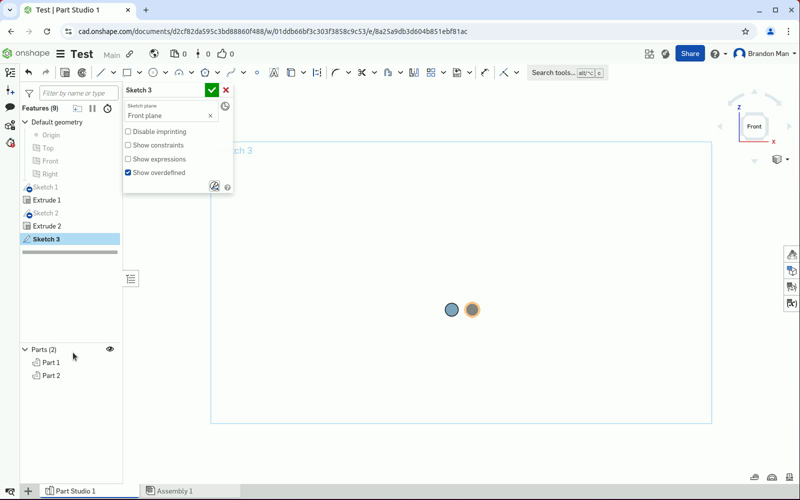
key(y)
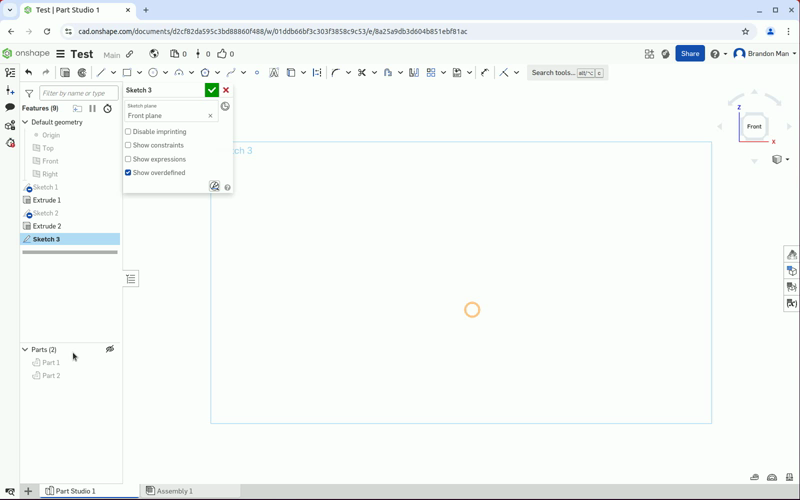
key(c)
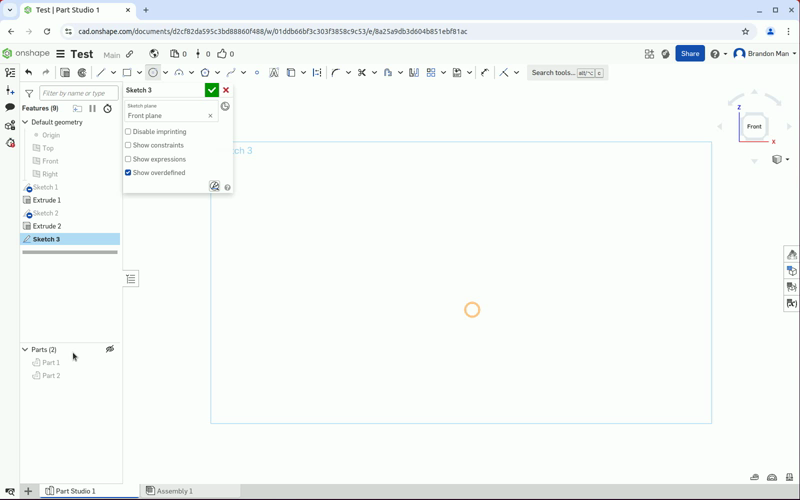
key_down(shift)
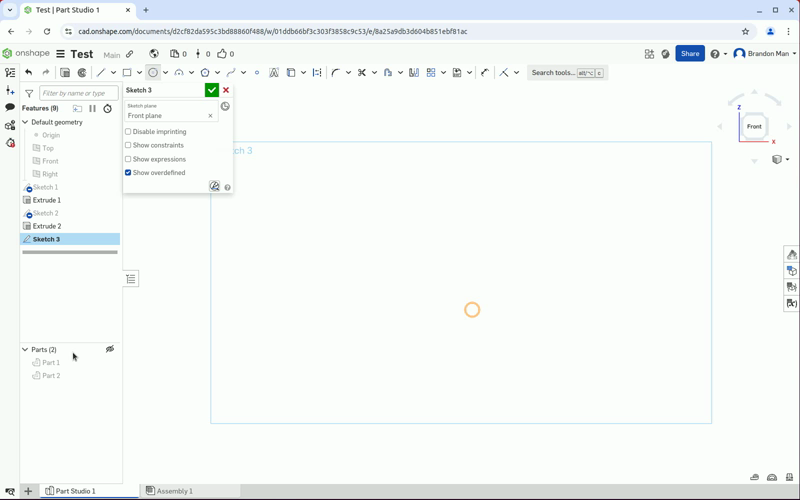
mouse_move(420, 308)
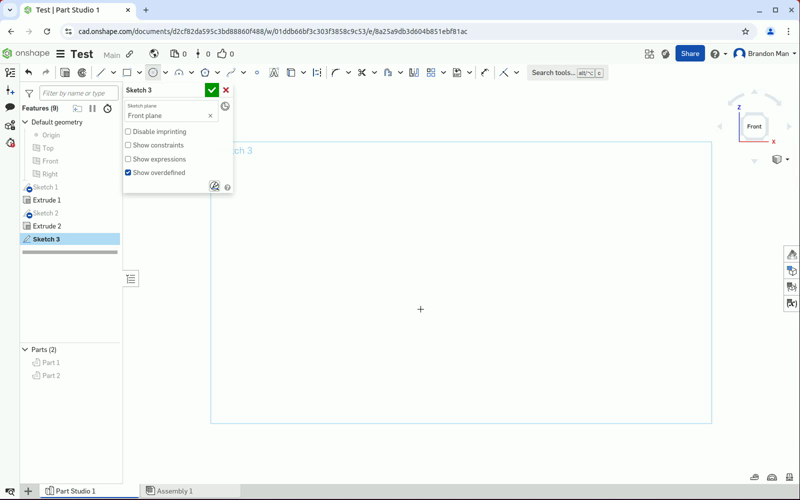
click(420, 308)
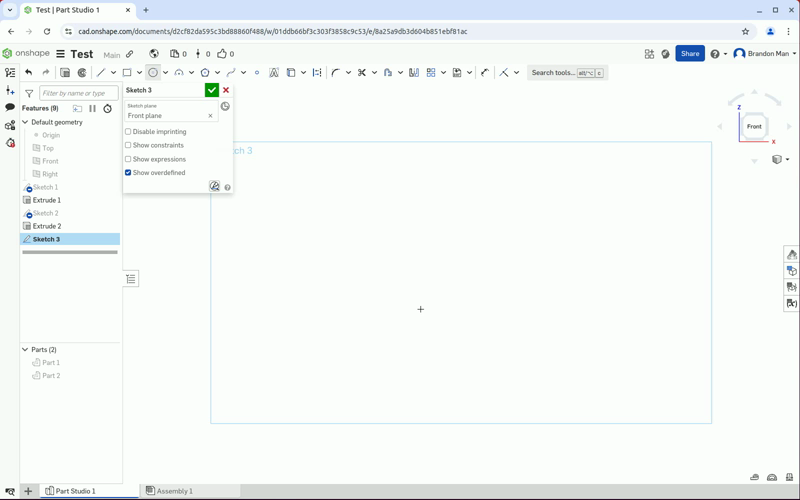
key_up(shift)
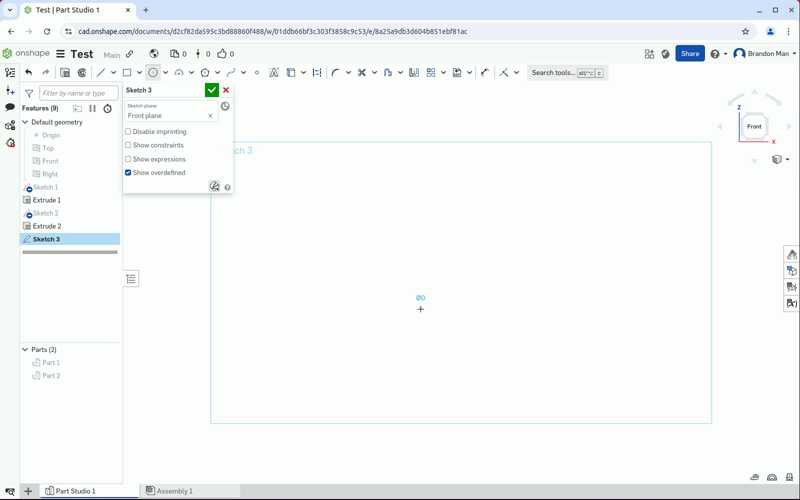
mouse_move(437, 308)
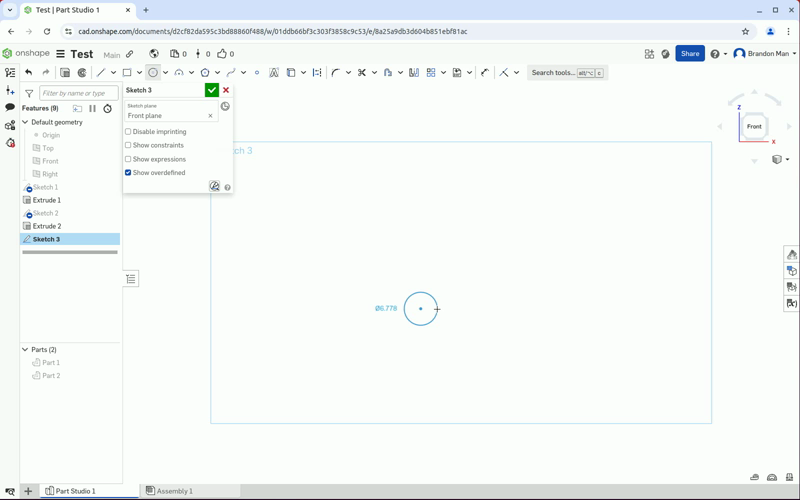
click(437, 308)
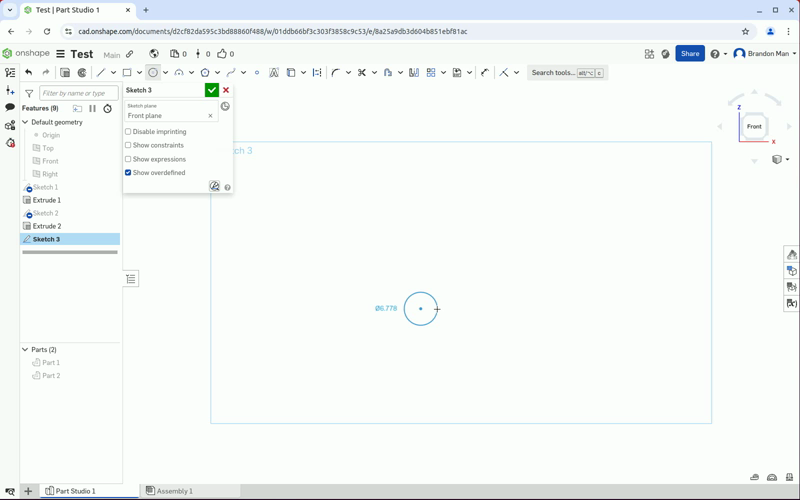
key(esc)
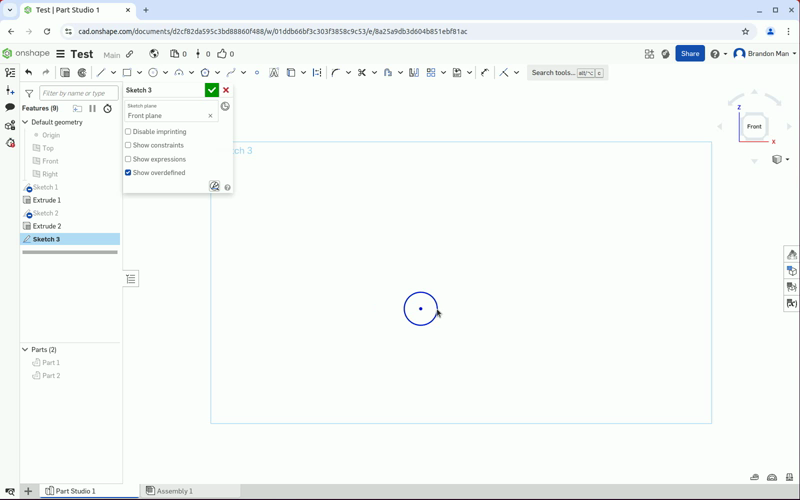
key(c)
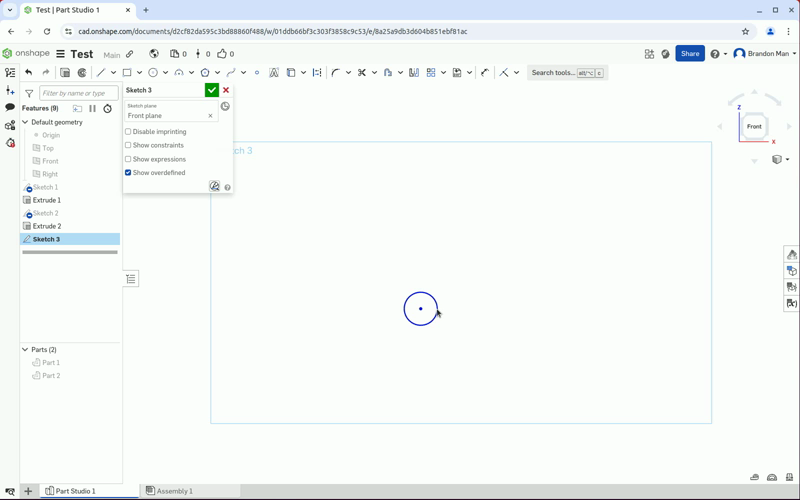
key_down(shift)
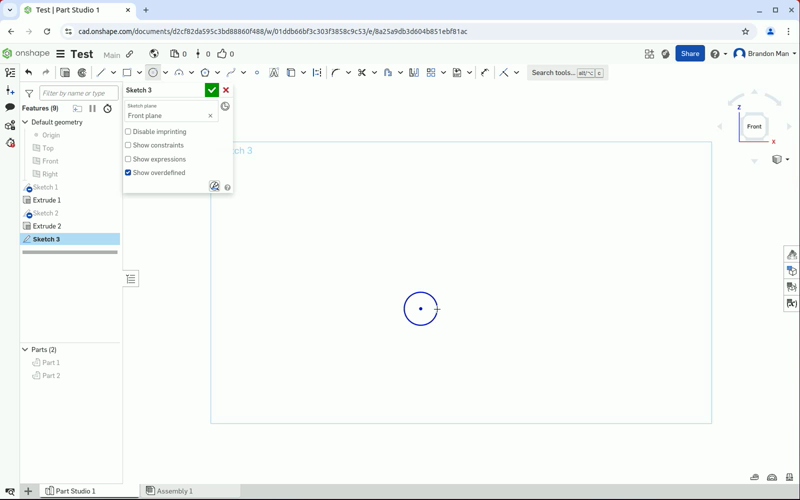
mouse_move(420, 308)
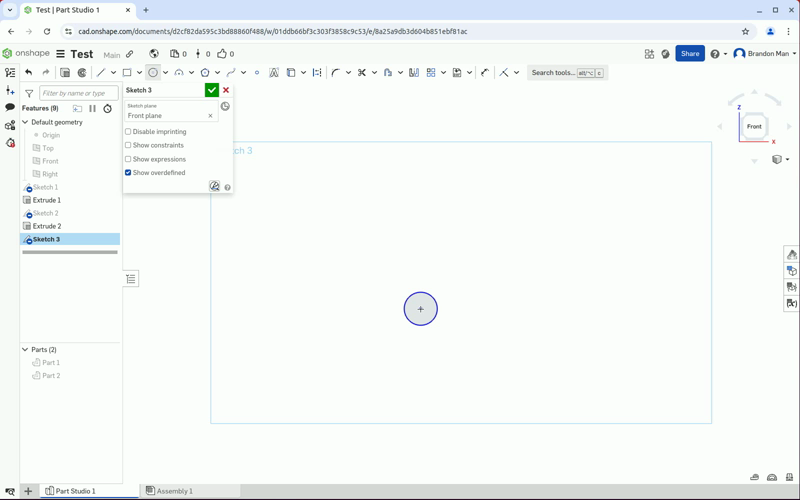
click(420, 308)
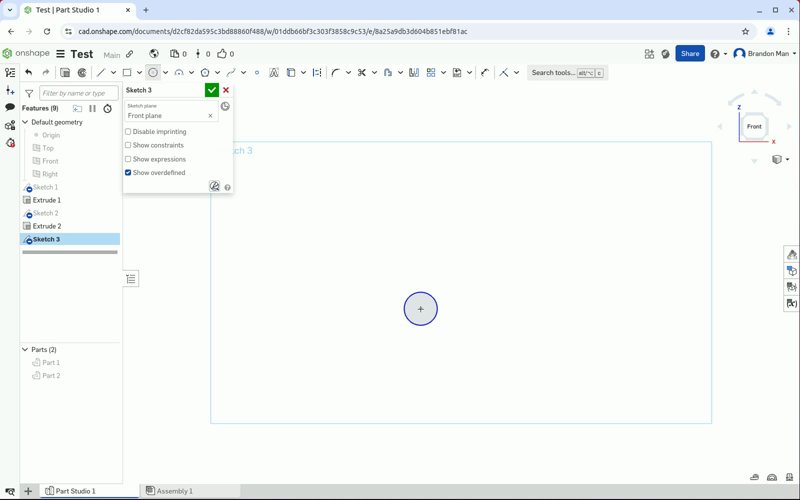
key_up(shift)
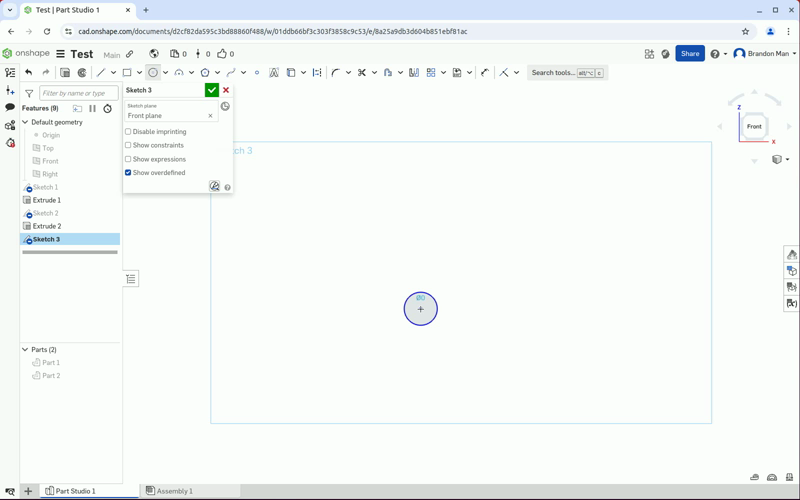
mouse_move(427, 308)
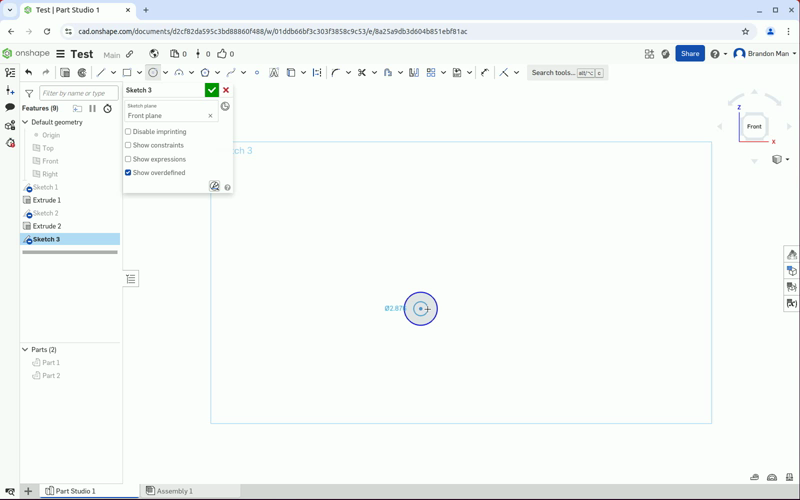
click(427, 308)
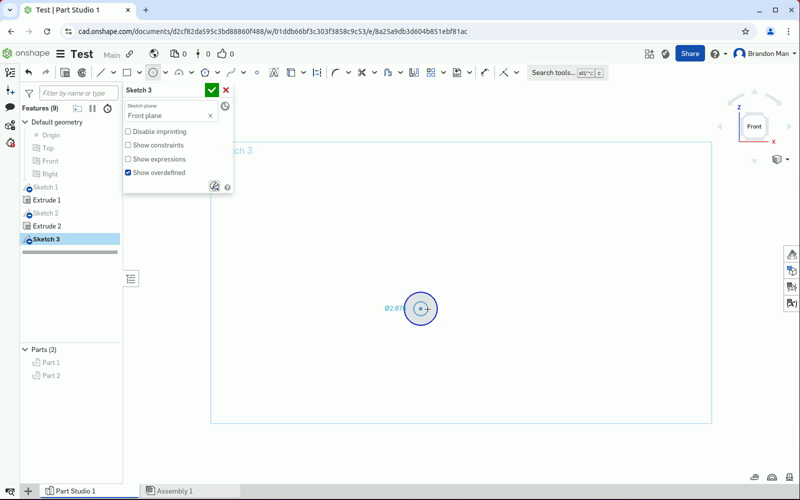
key(esc)
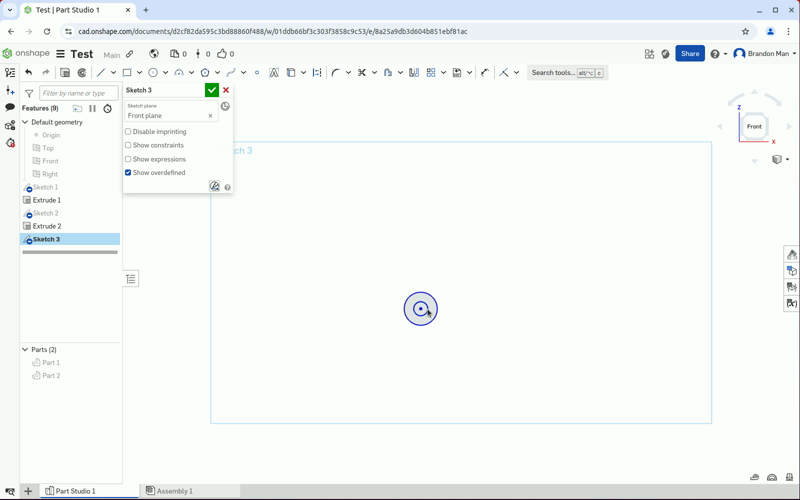
mouse_move(414, 315)
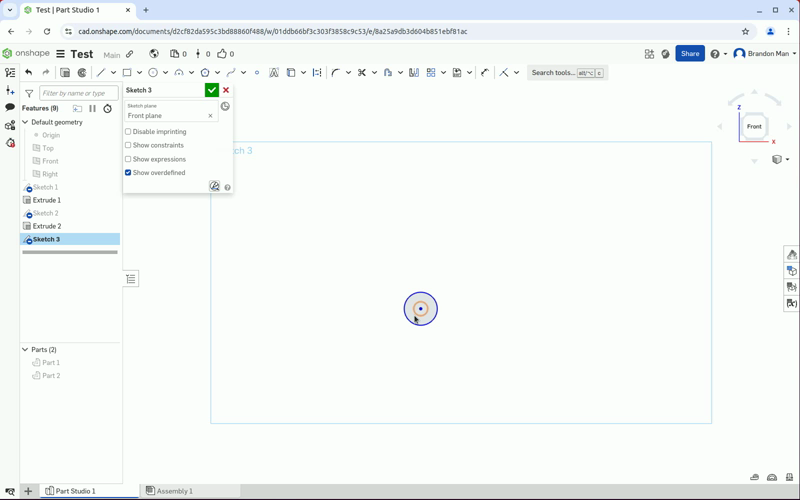
scroll(6)
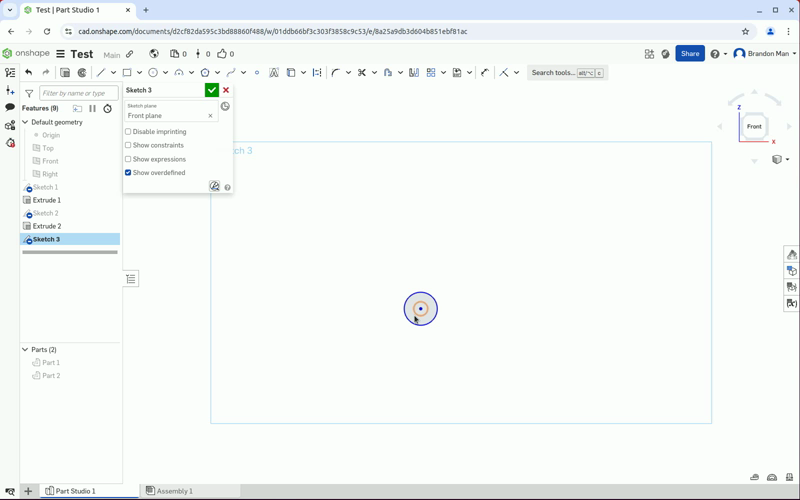
scroll(6)
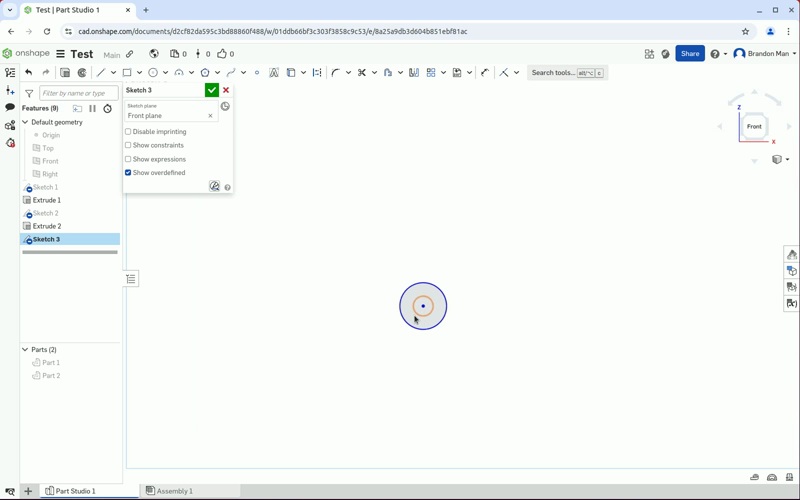
scroll(6)
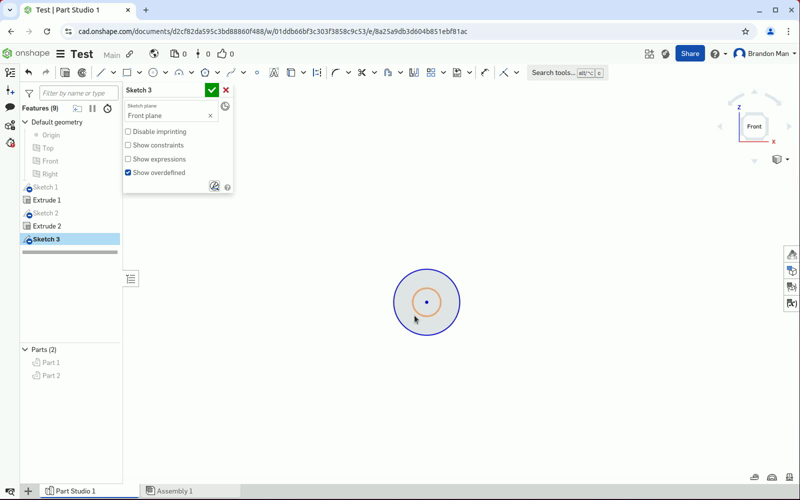
scroll(6)
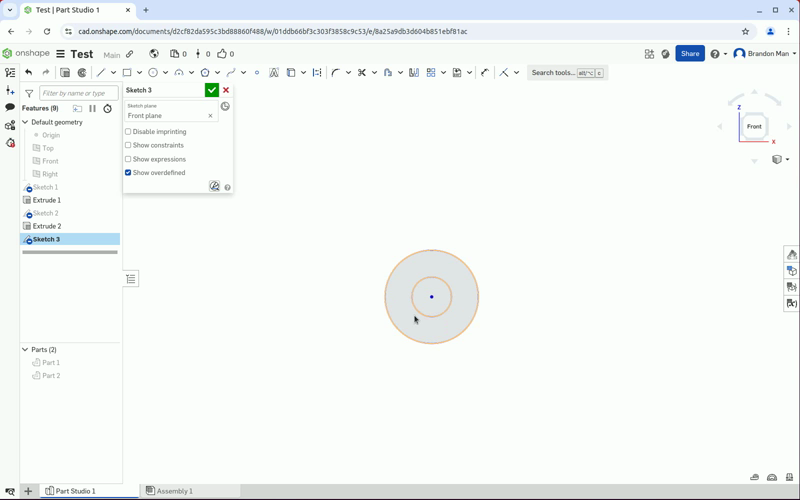
scroll(6)
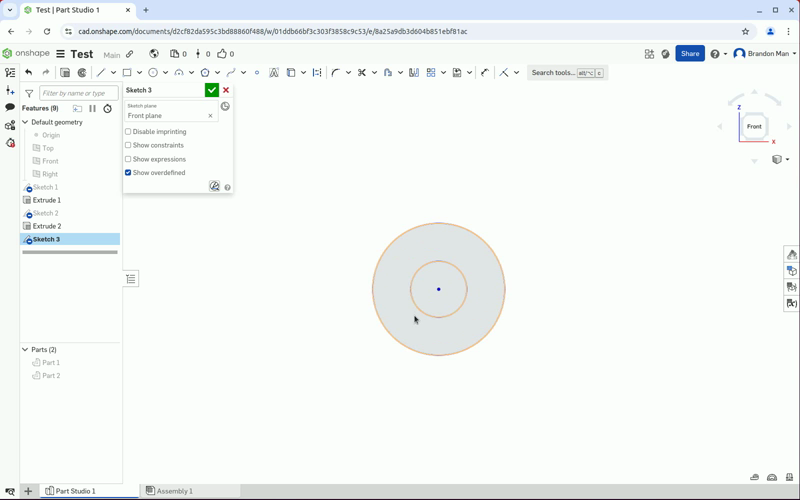
scroll(6)
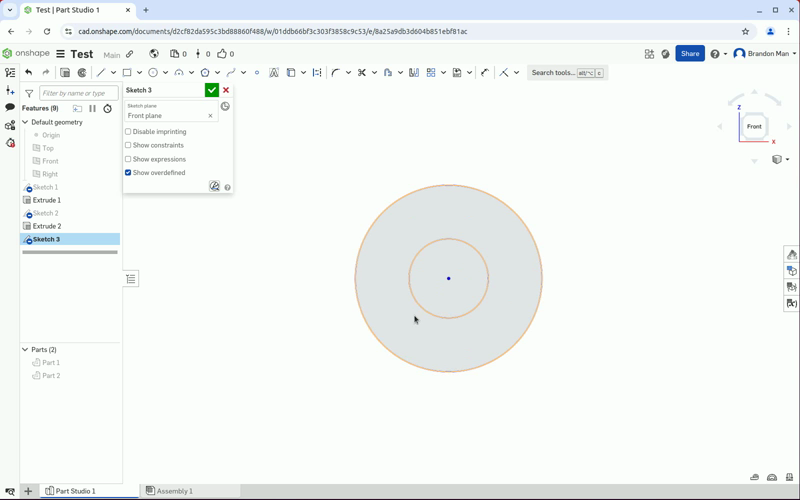
scroll(6)
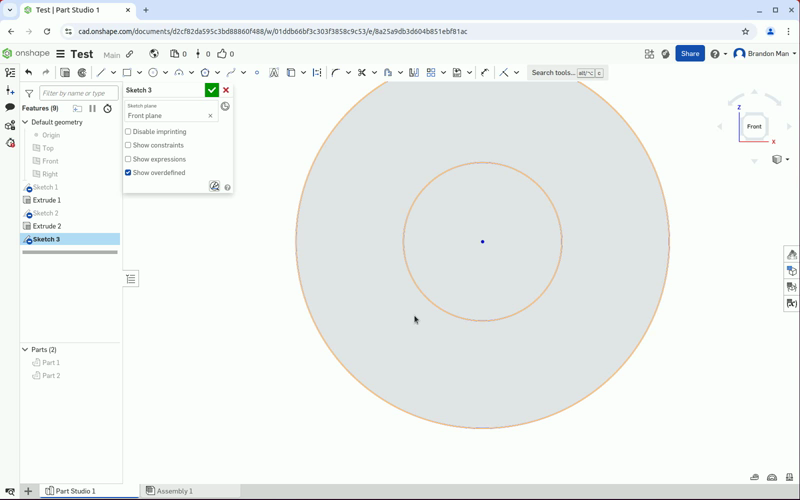
click(414, 315)
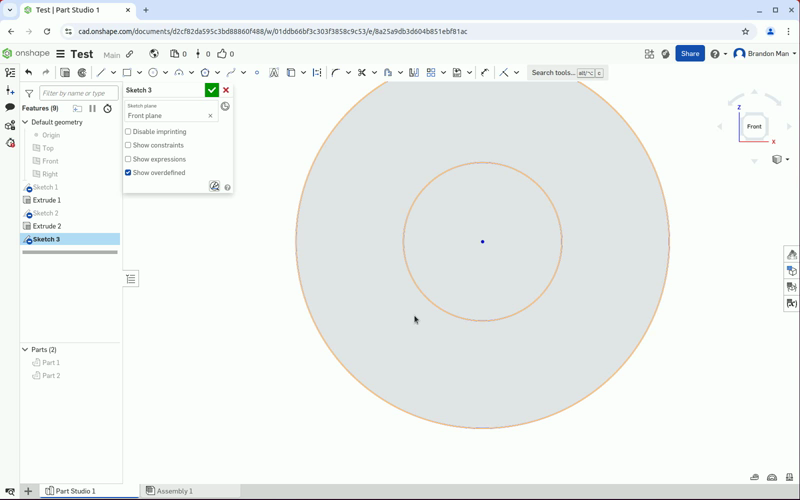
scroll(-6)
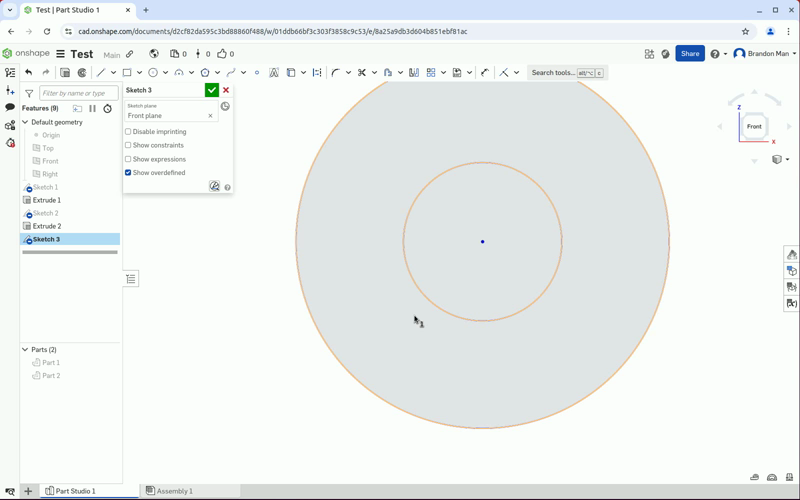
scroll(-6)
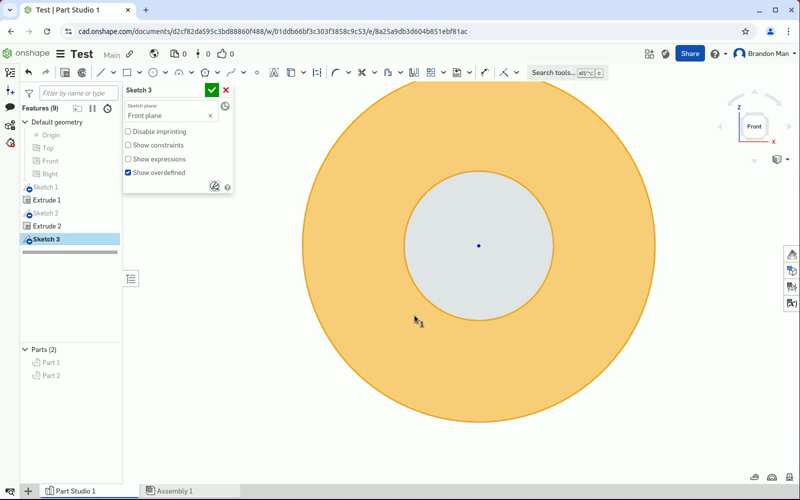
scroll(-6)
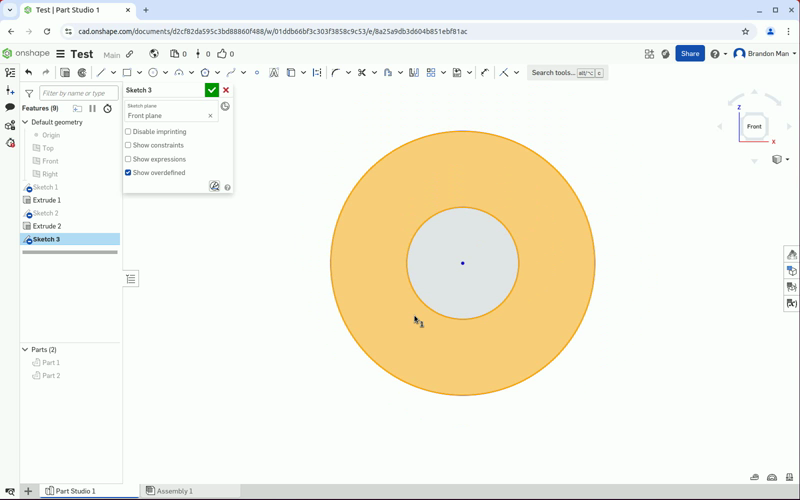
scroll(-6)
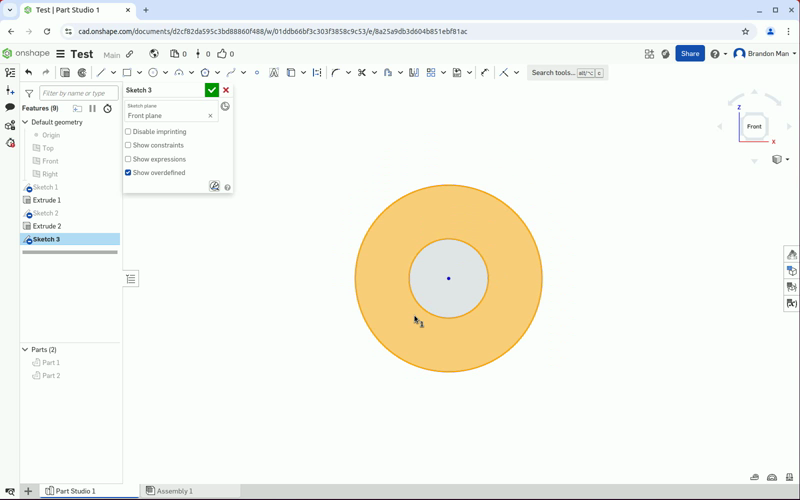
scroll(-6)
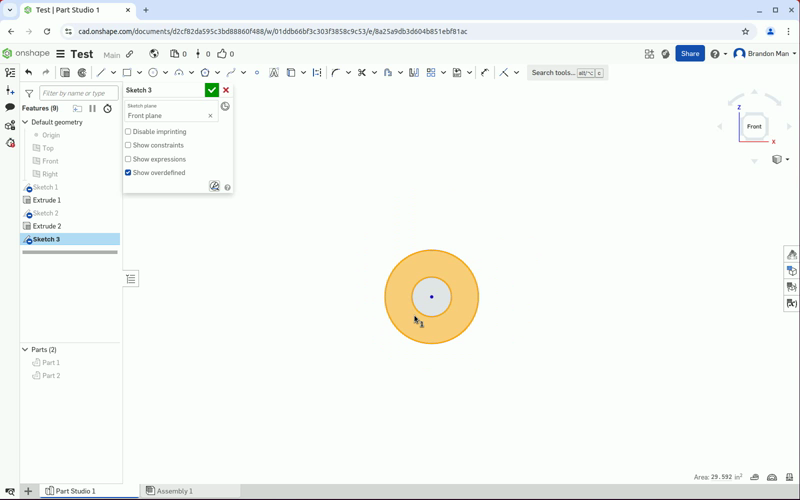
scroll(-6)
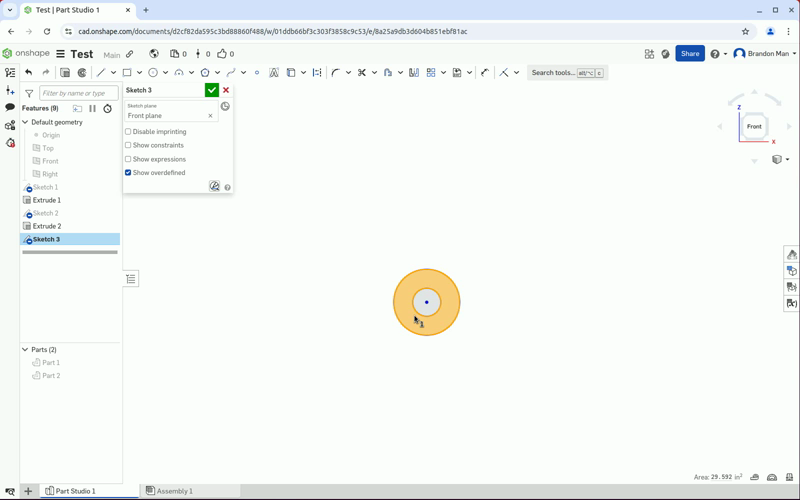
scroll(-6)
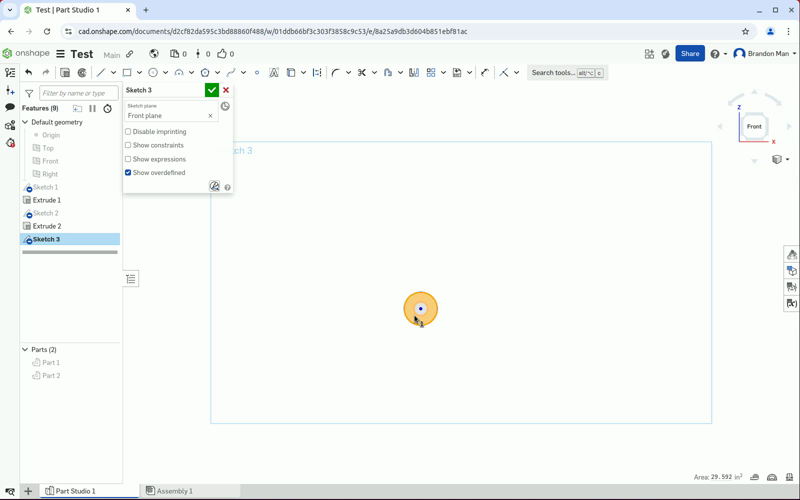
mouse_move(73, 352)
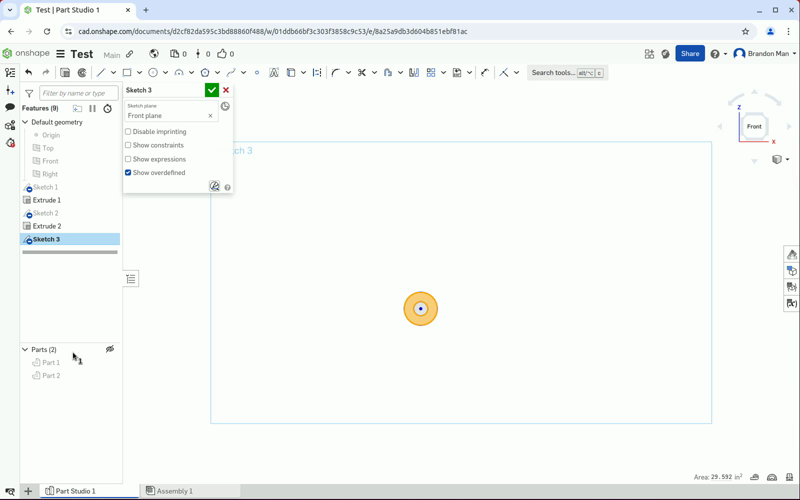
key(shift+y)
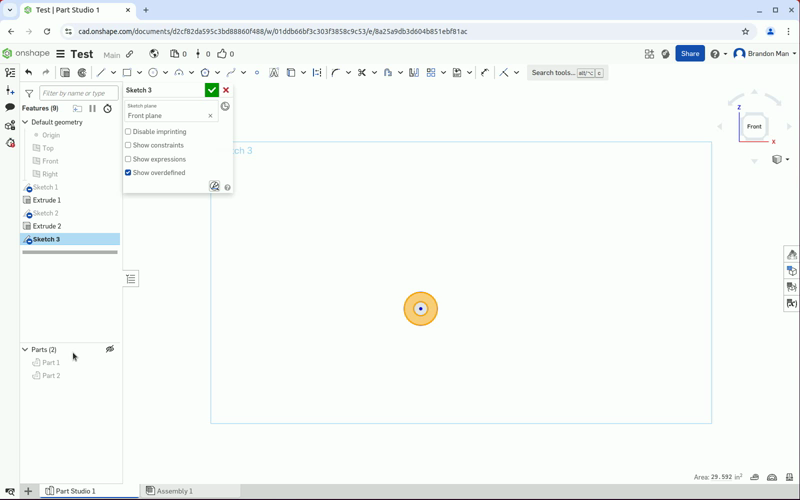
key(shift+e)
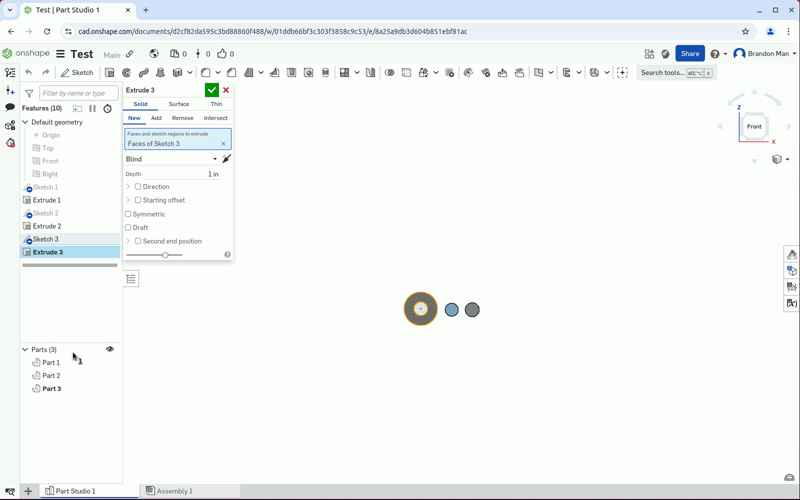
mouse_move(143, 106)
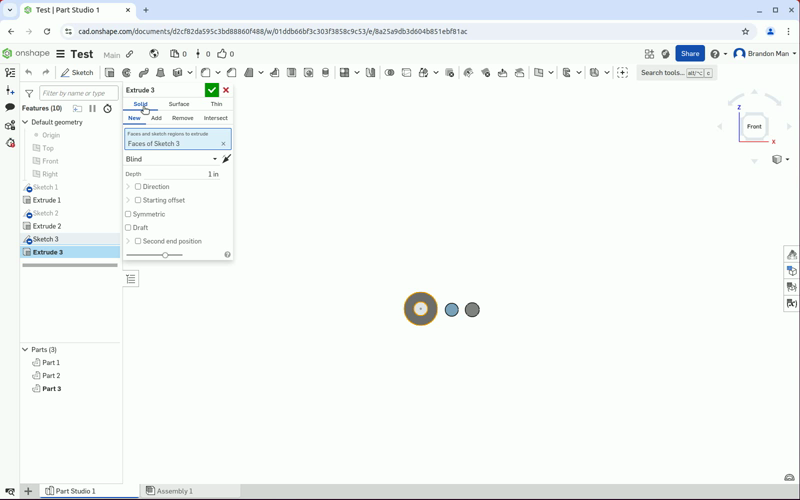
click(143, 106)
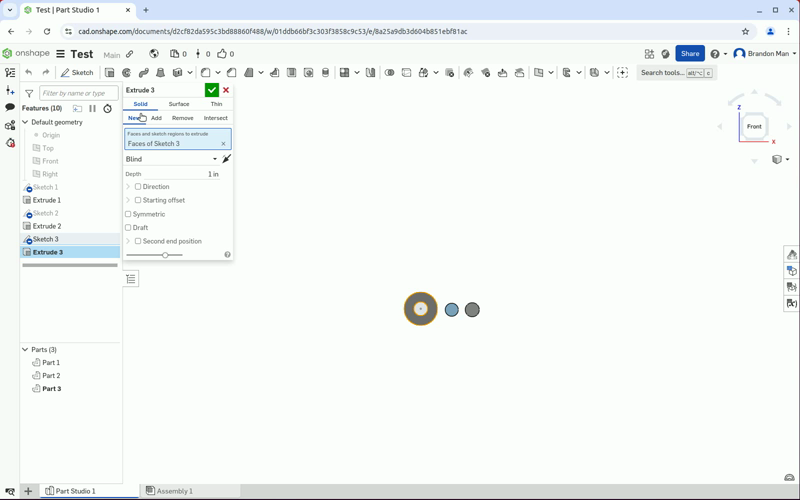
mouse_move(137, 120)
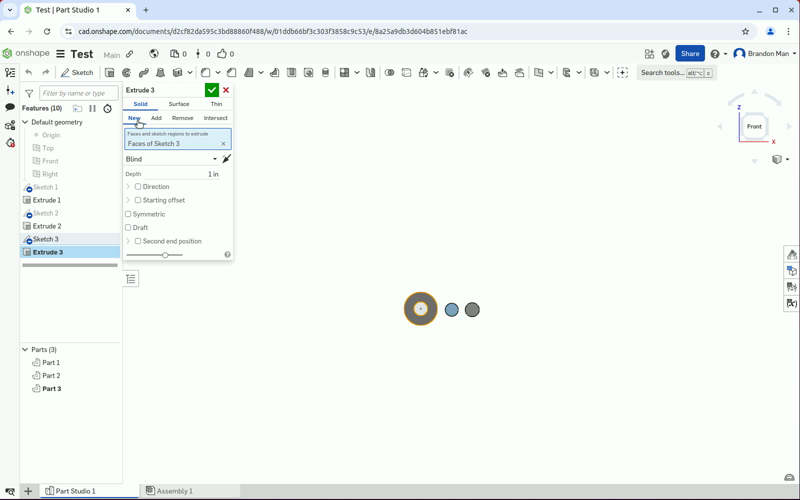
click(137, 120)
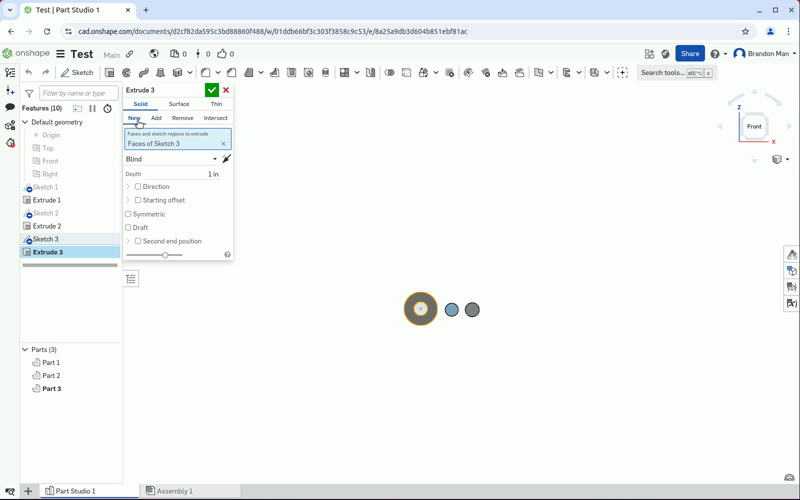
key(tab, 4)
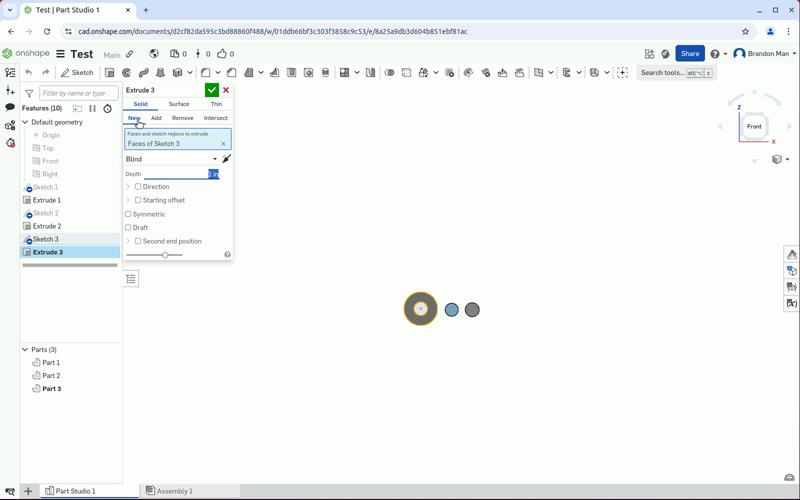
text(2.407)
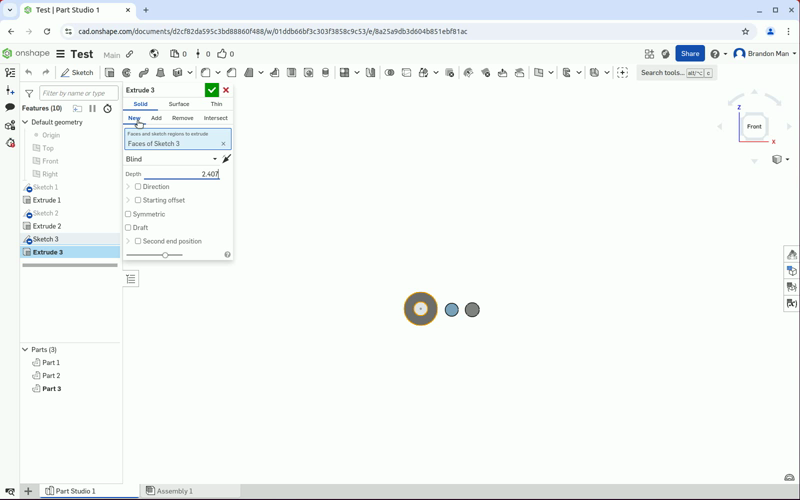
key(enter)
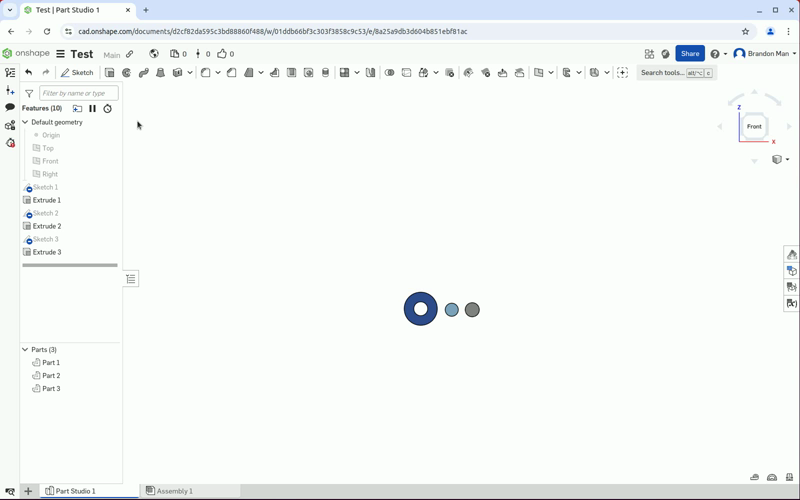
key(shift+h)
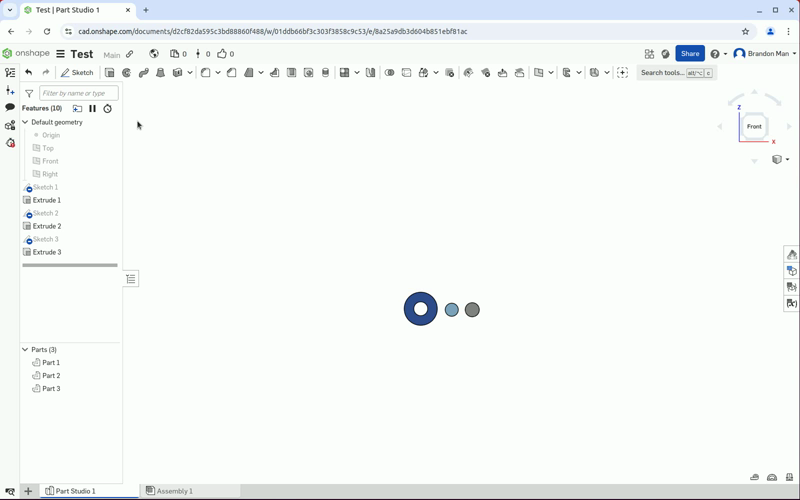
key(shift+h)
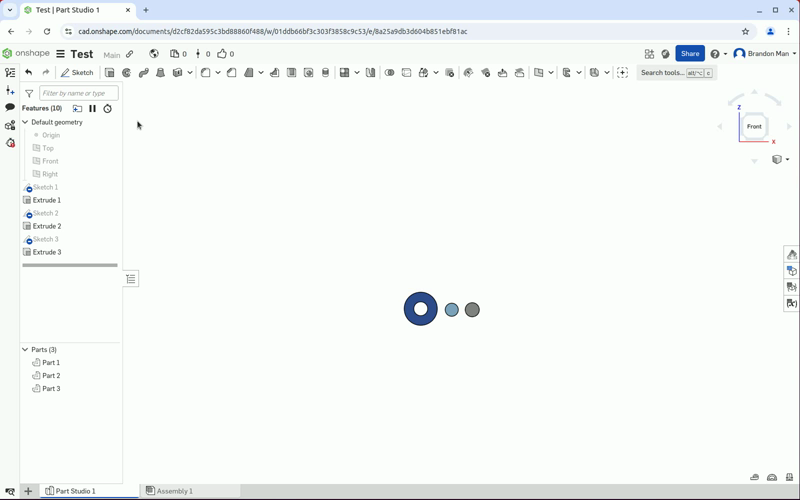
mouse_move(73, 189)
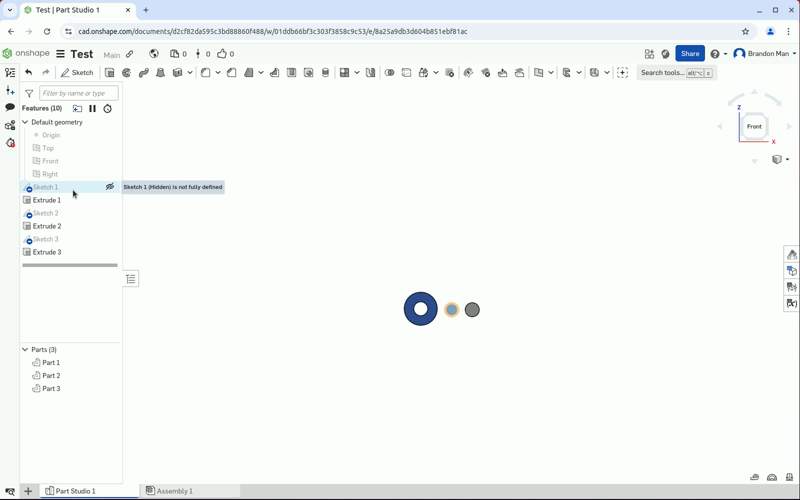
click(73, 189)
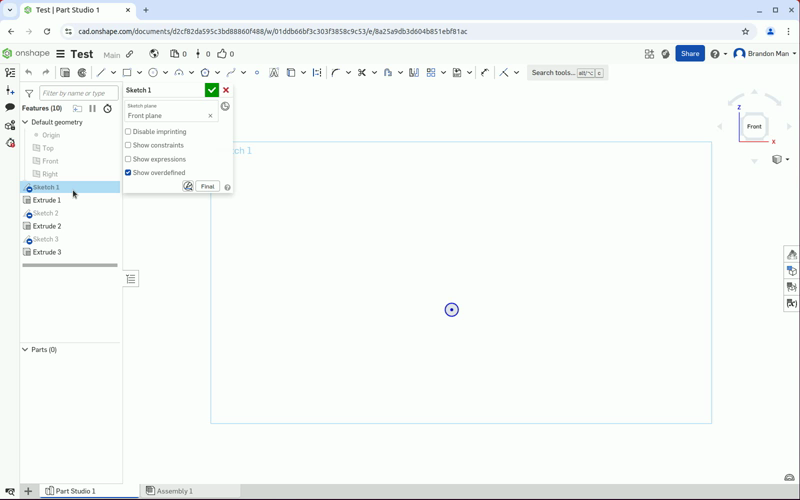
mouse_move(229, 92)
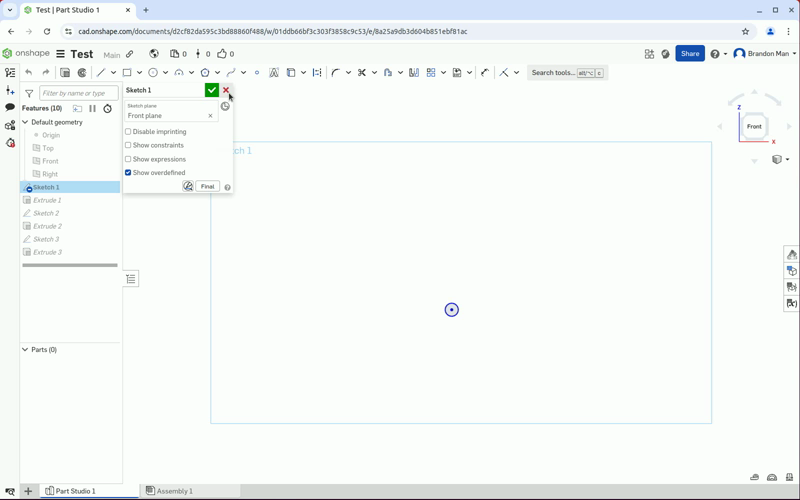
click(229, 92)
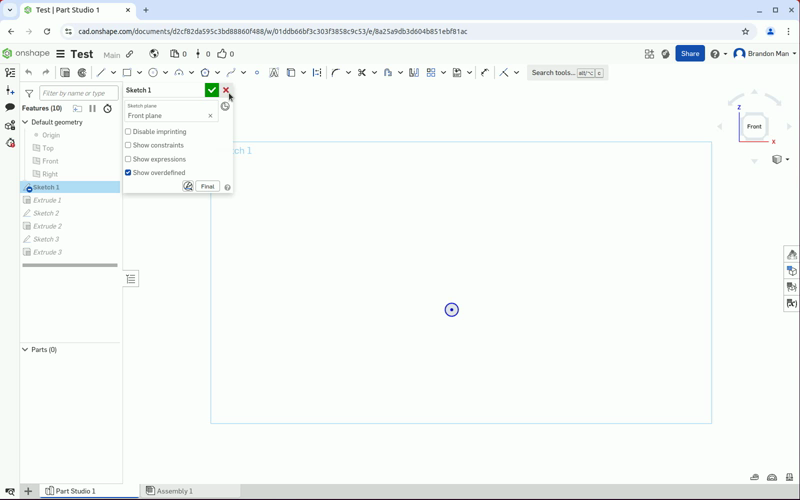
key(shift+s)
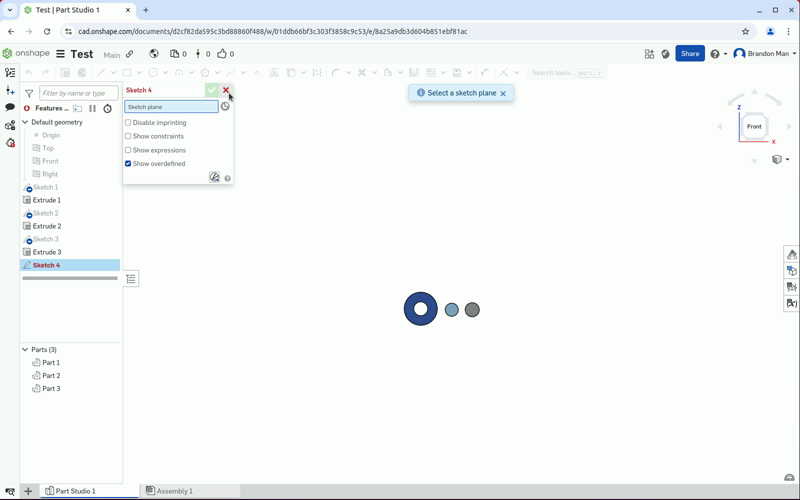
mouse_move(73, 163)
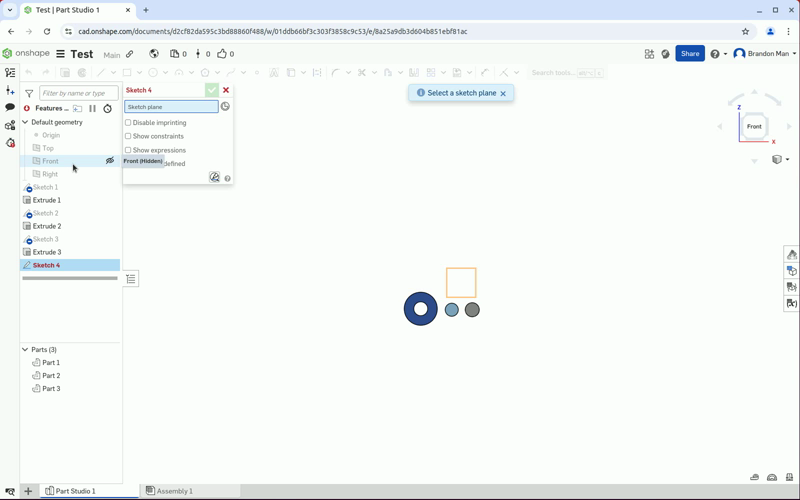
click(73, 163)
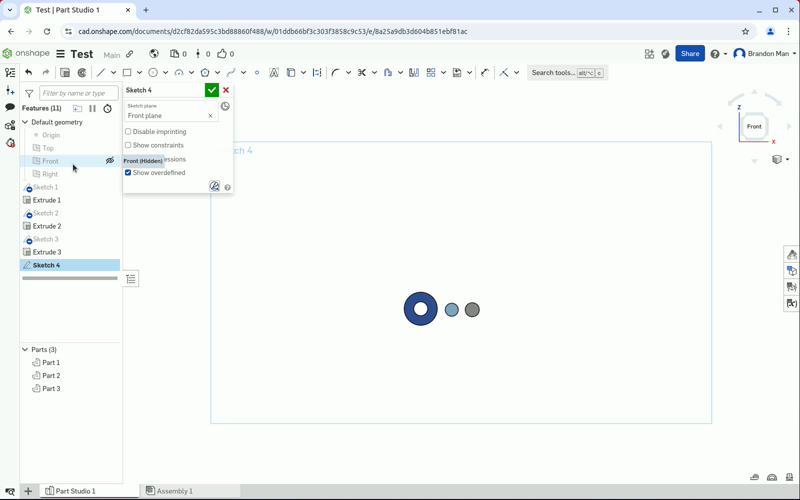
mouse_move(73, 352)
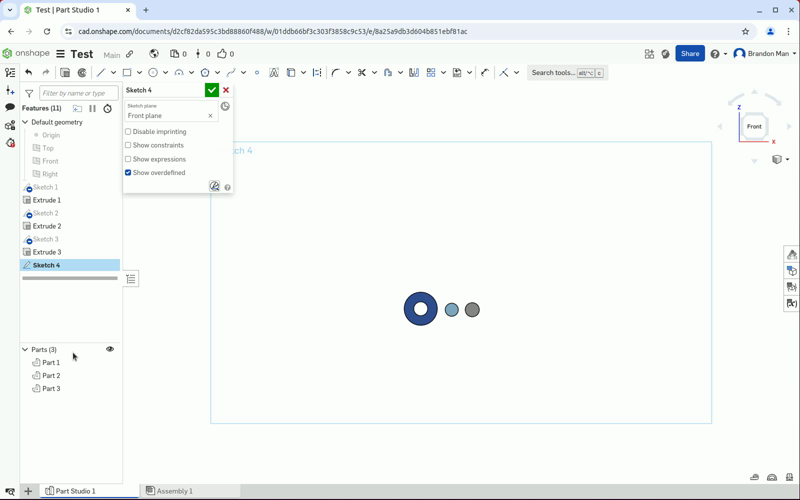
key(y)
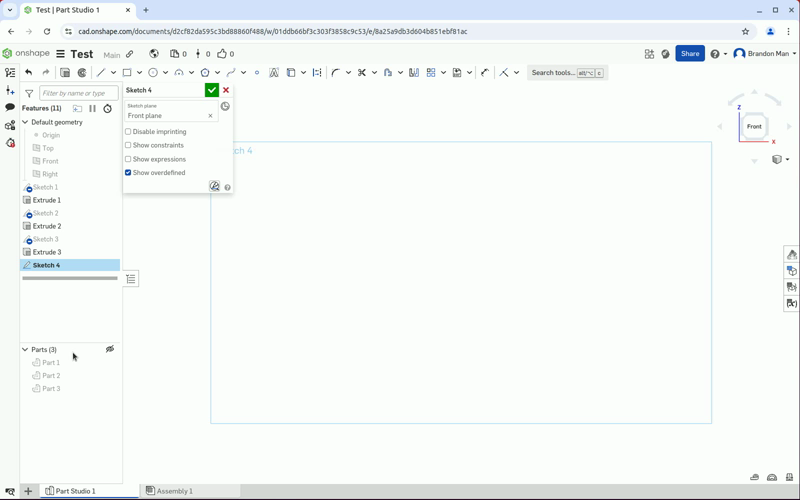
key(c)
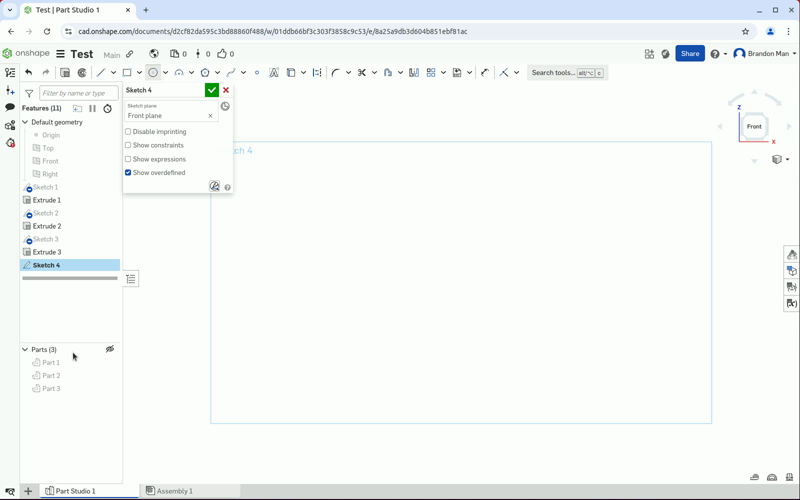
key_down(shift)
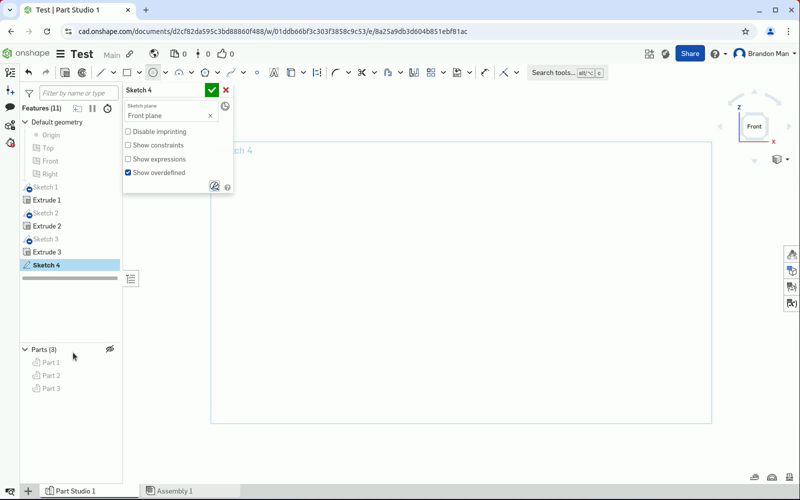
mouse_move(503, 308)
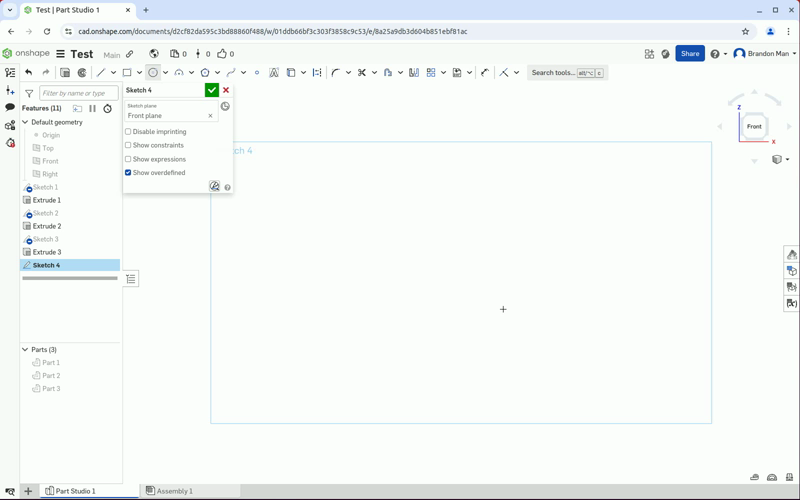
click(503, 308)
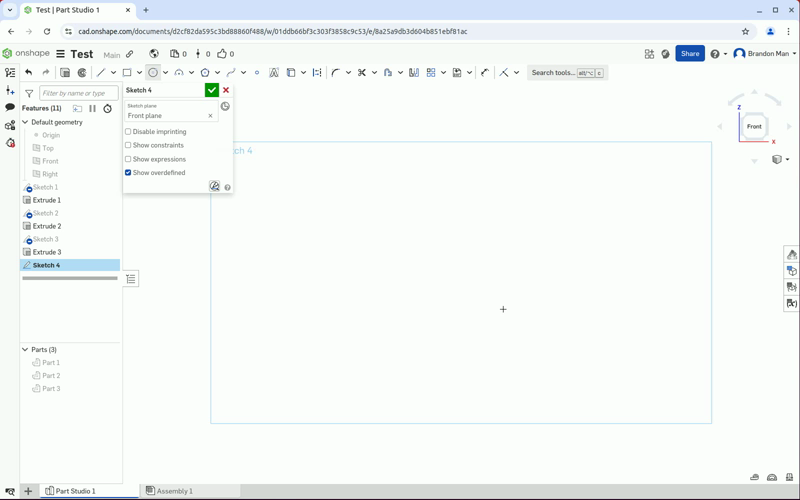
key_up(shift)
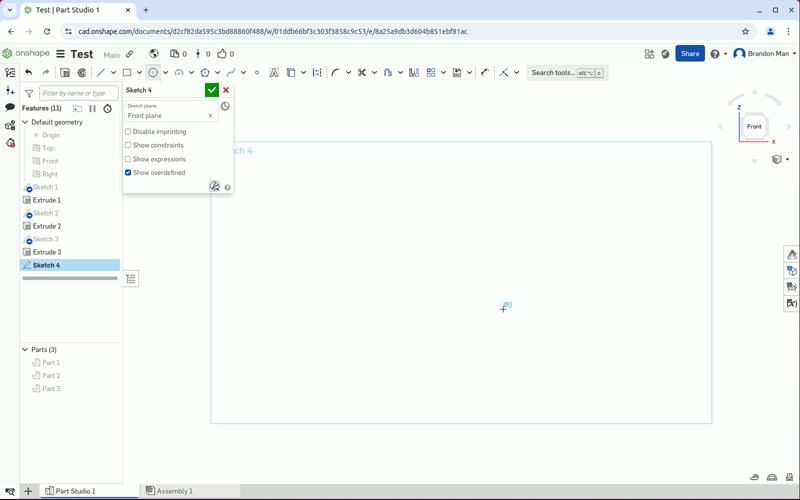
mouse_move(519, 308)
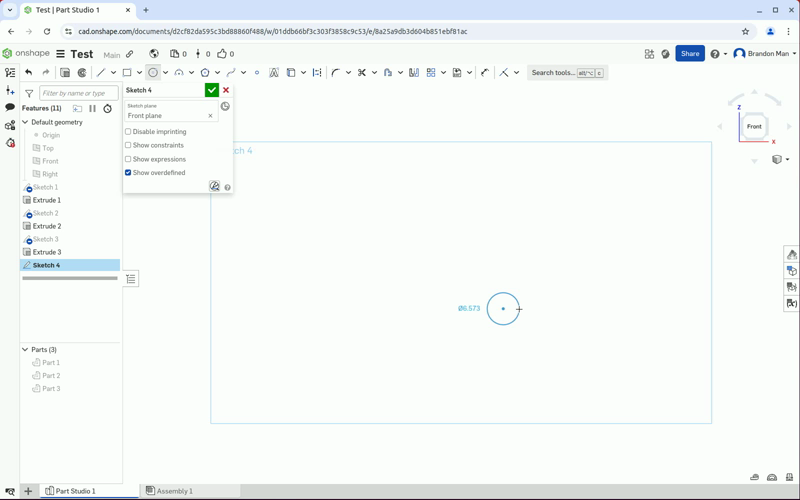
click(519, 308)
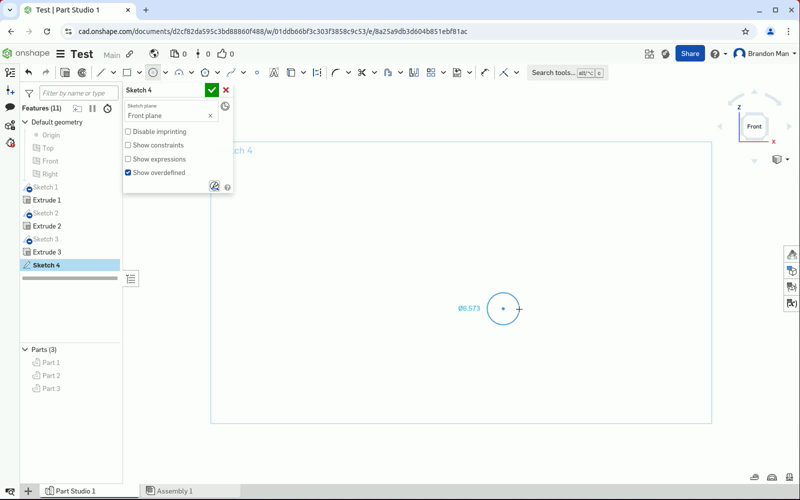
key(esc)
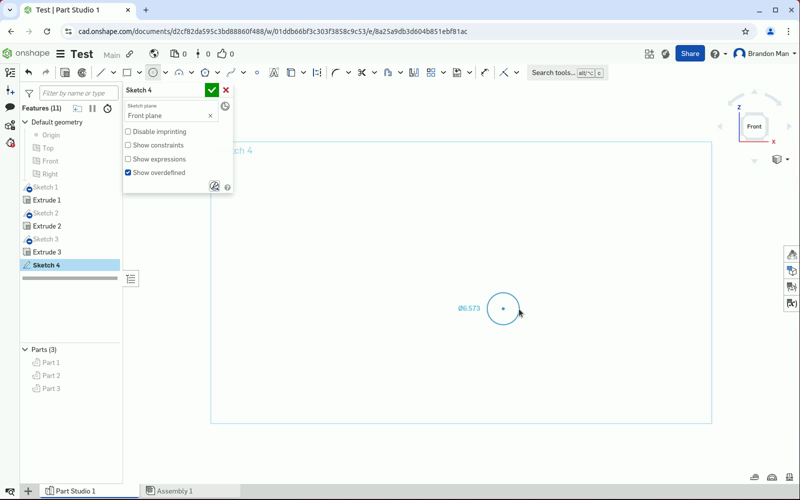
key(c)
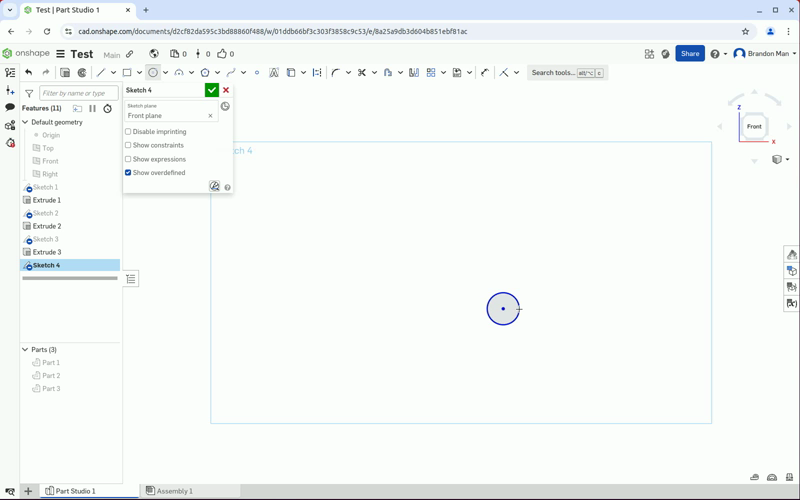
key_down(shift)
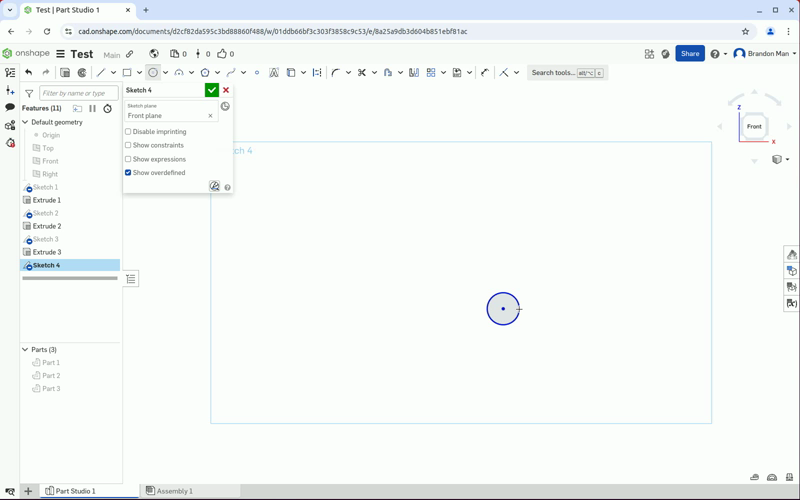
mouse_move(503, 308)
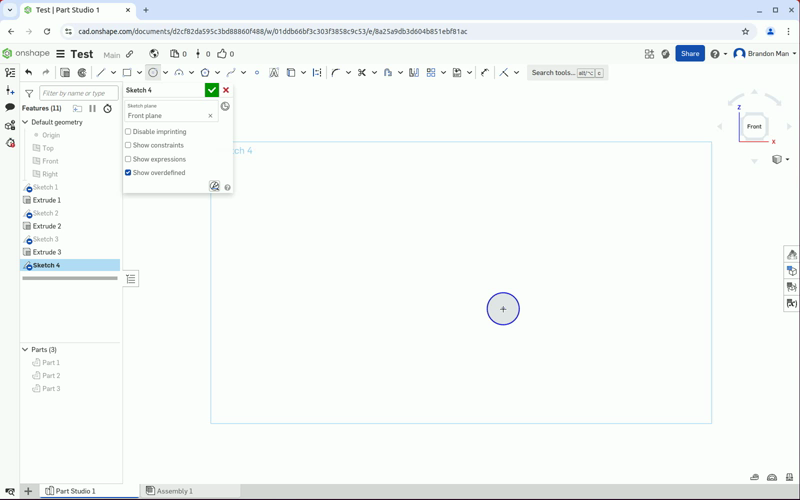
click(503, 308)
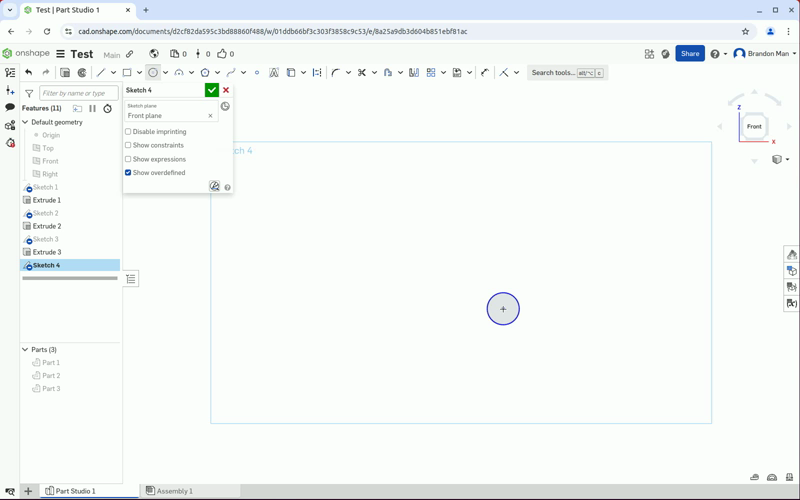
key_up(shift)
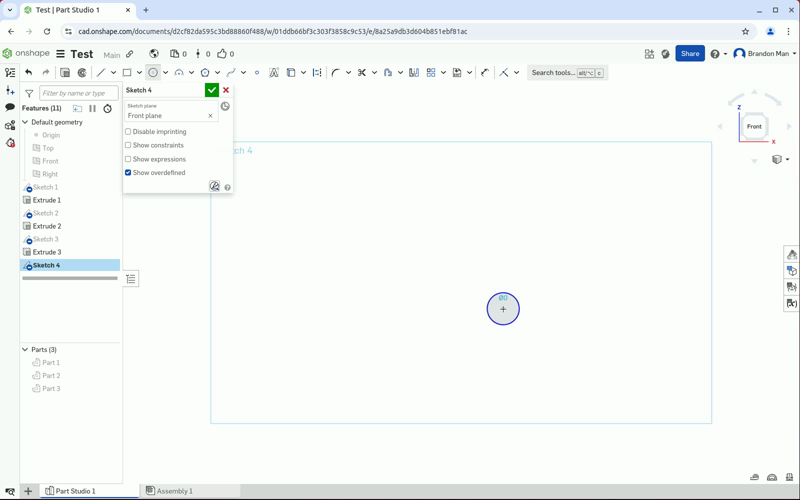
mouse_move(509, 308)
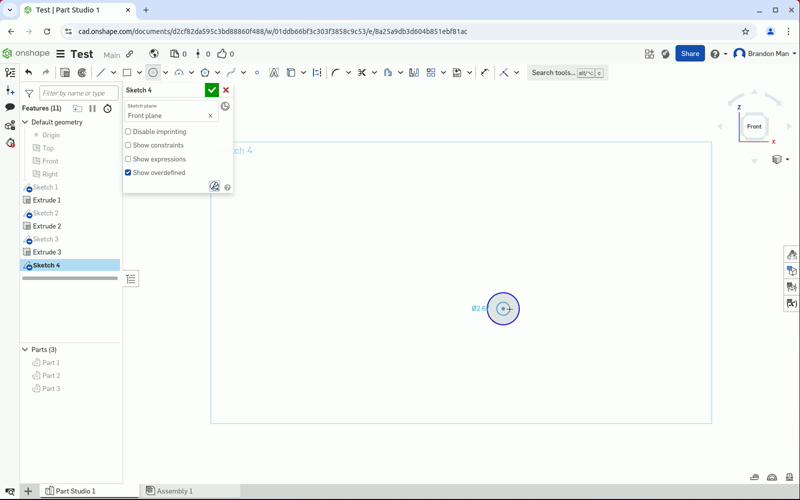
click(509, 308)
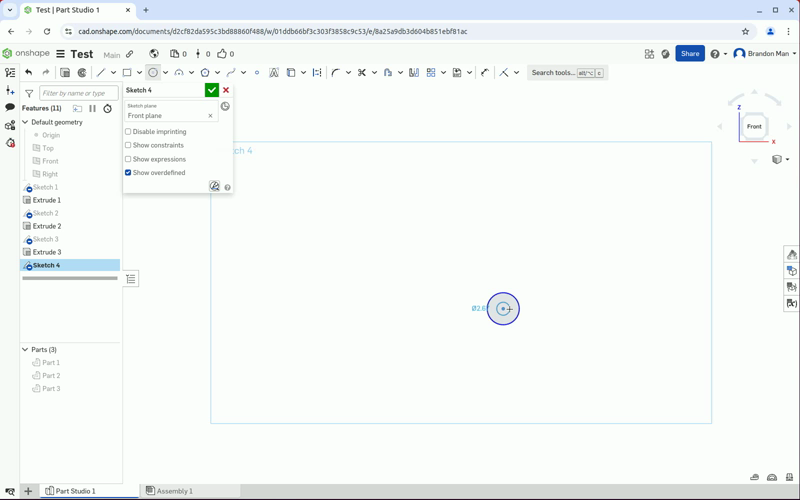
key(esc)
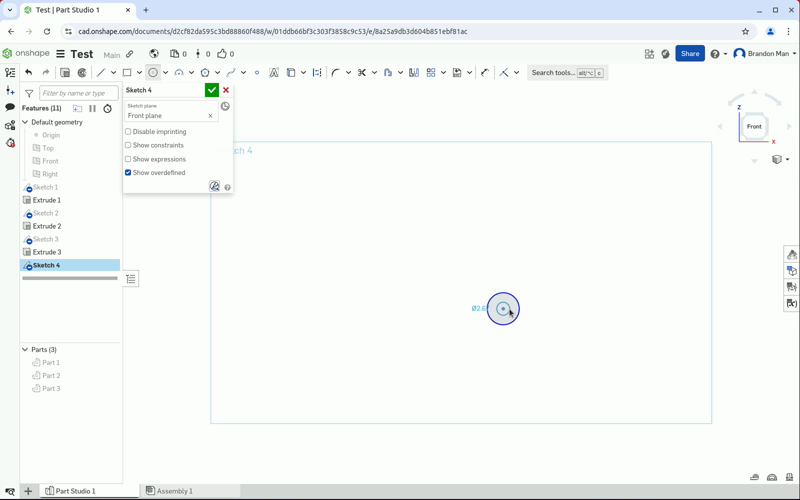
mouse_move(490, 314)
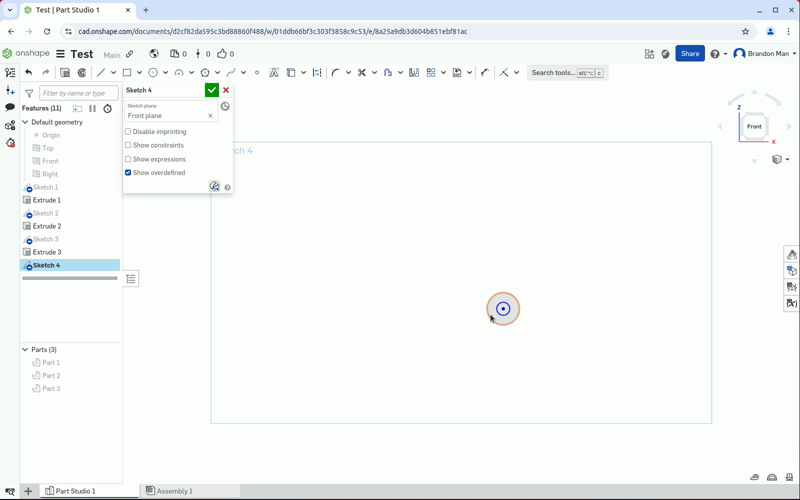
scroll(6)
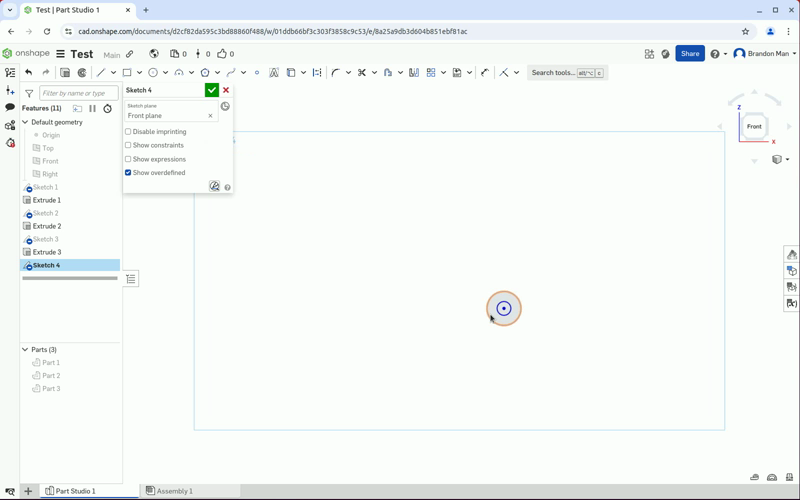
scroll(6)
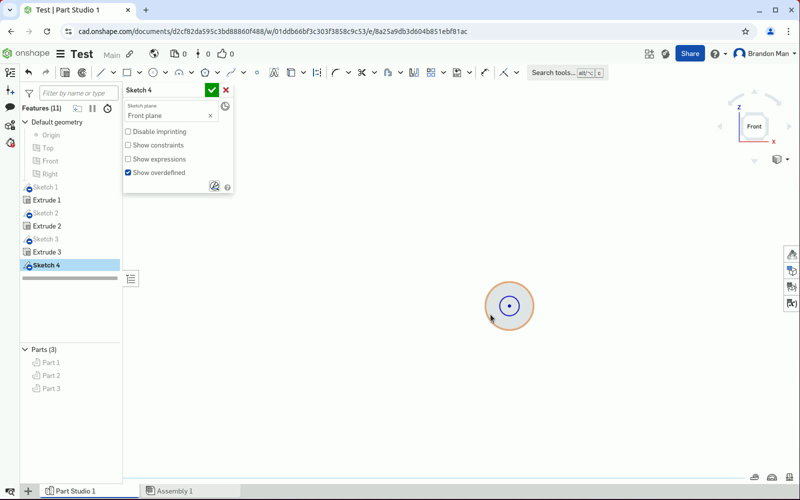
scroll(6)
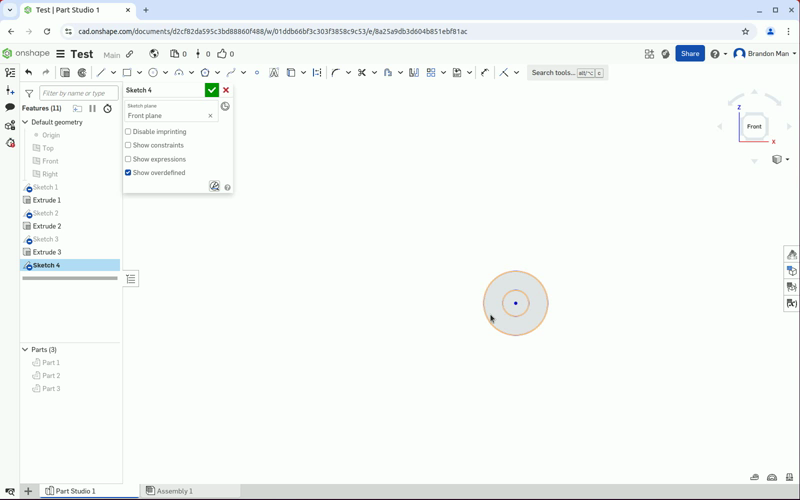
scroll(6)
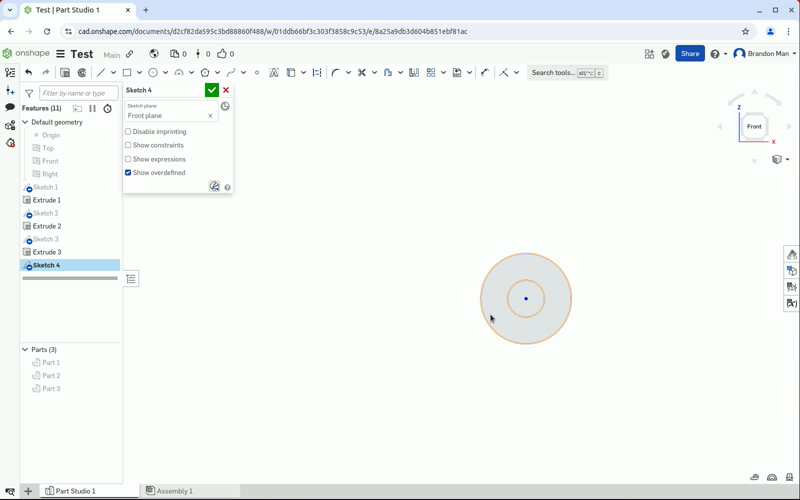
scroll(6)
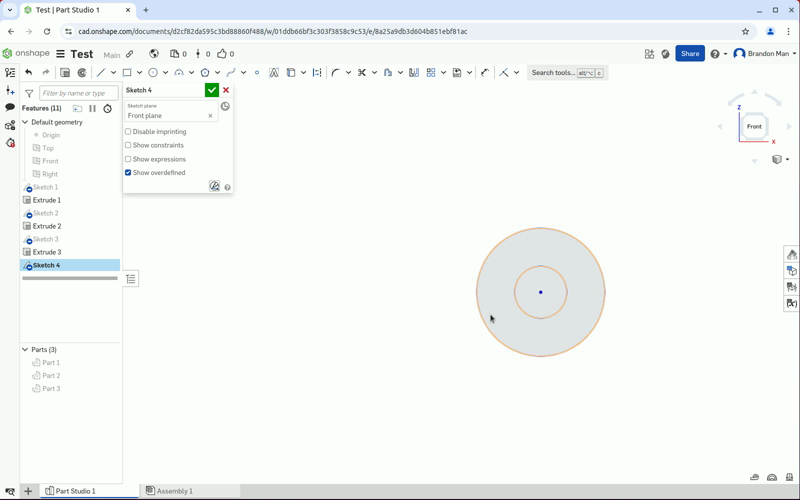
scroll(6)
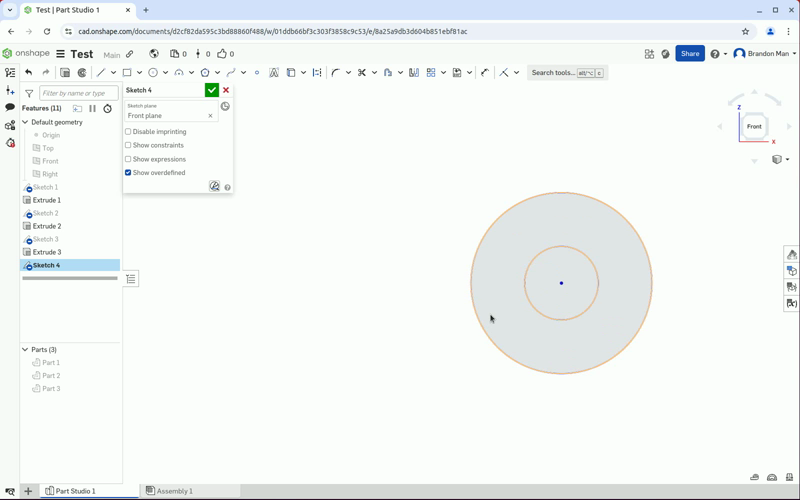
scroll(6)
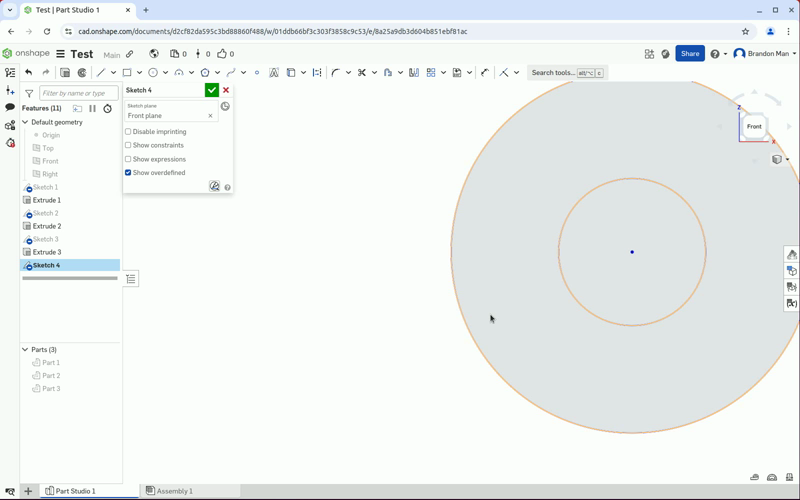
click(490, 314)
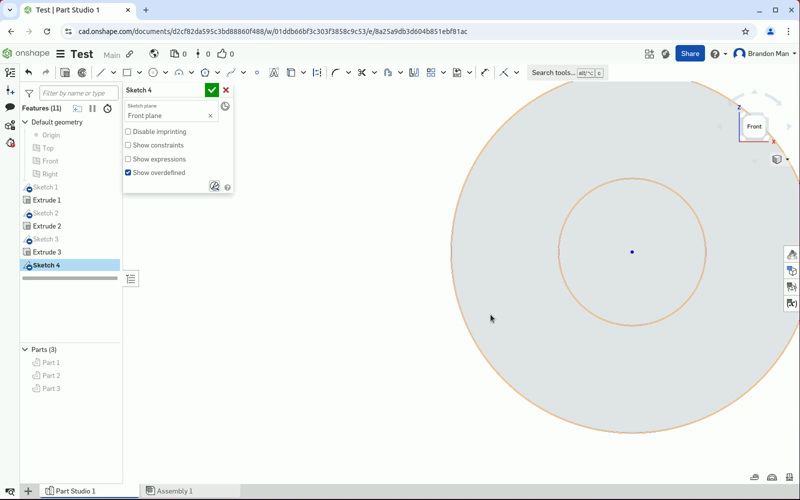
scroll(-6)
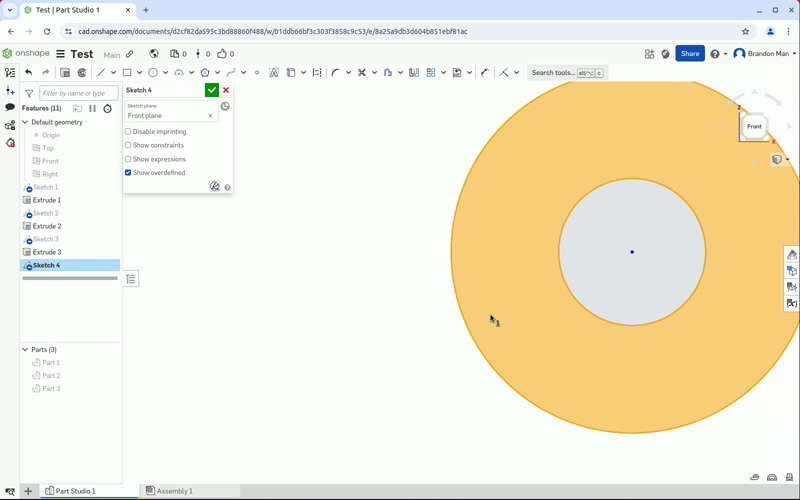
scroll(-6)
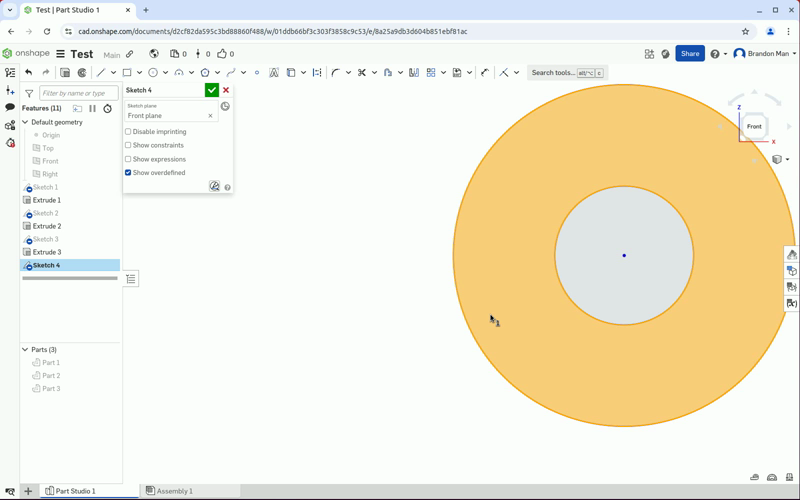
scroll(-6)
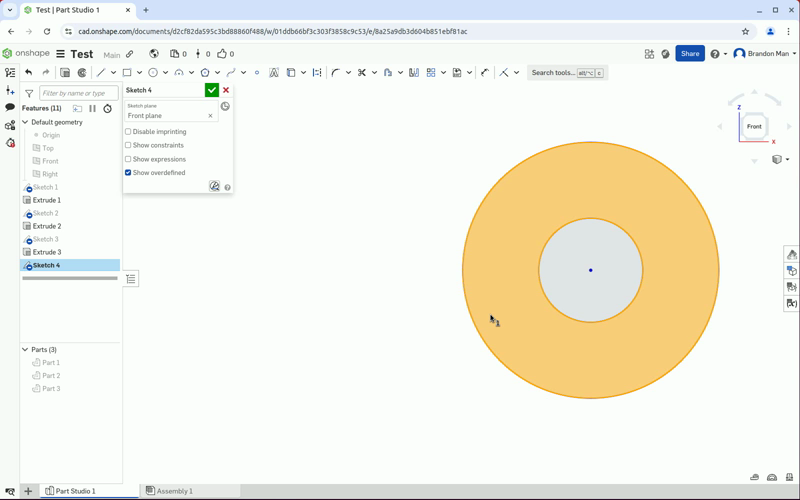
scroll(-6)
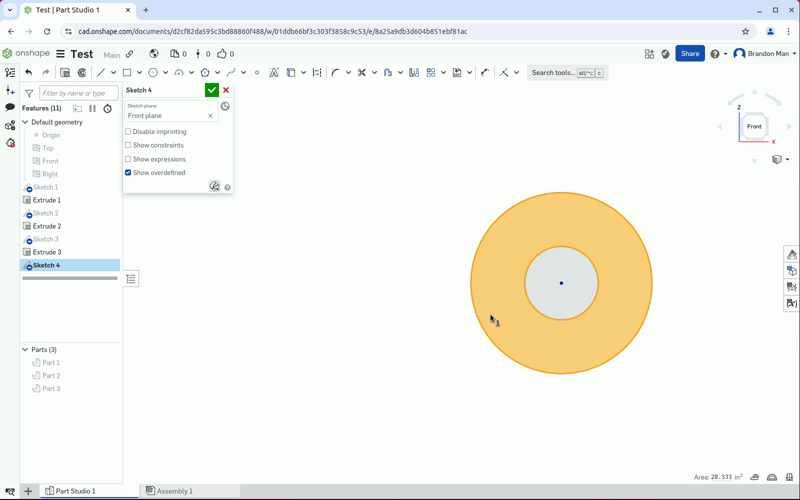
scroll(-6)
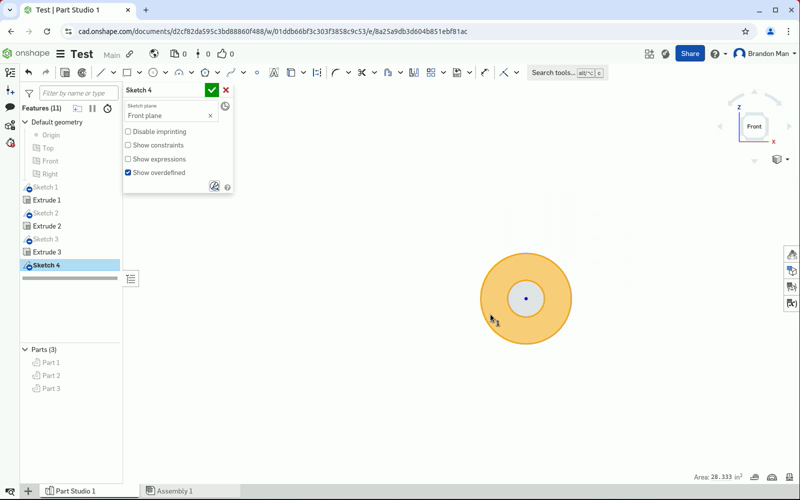
scroll(-6)
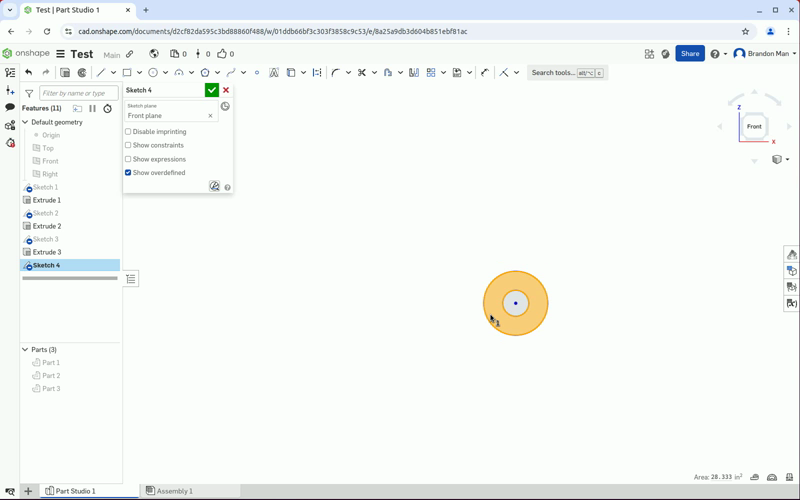
scroll(-6)
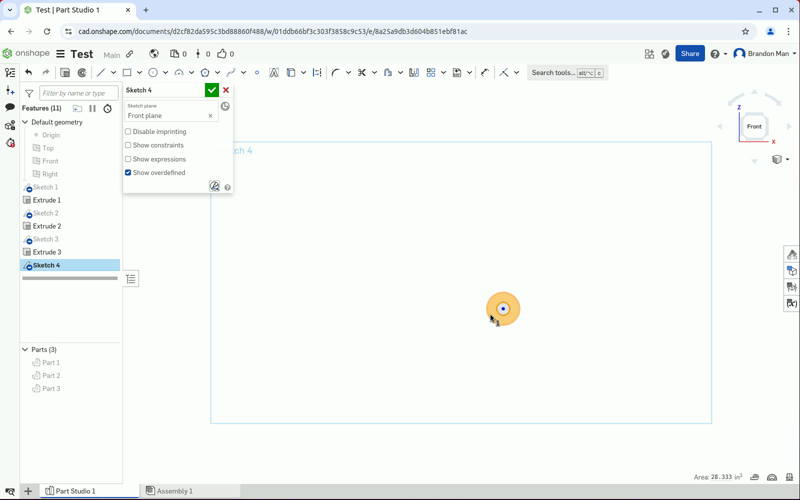
mouse_move(73, 352)
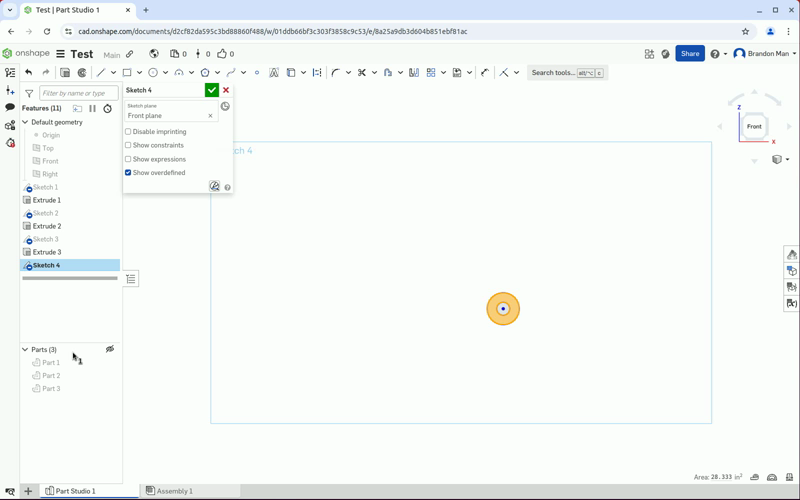
key(shift+y)
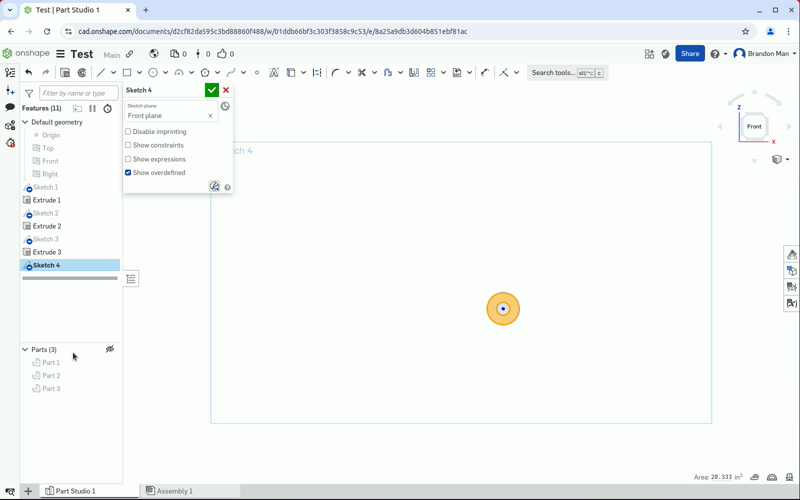
key(shift+e)
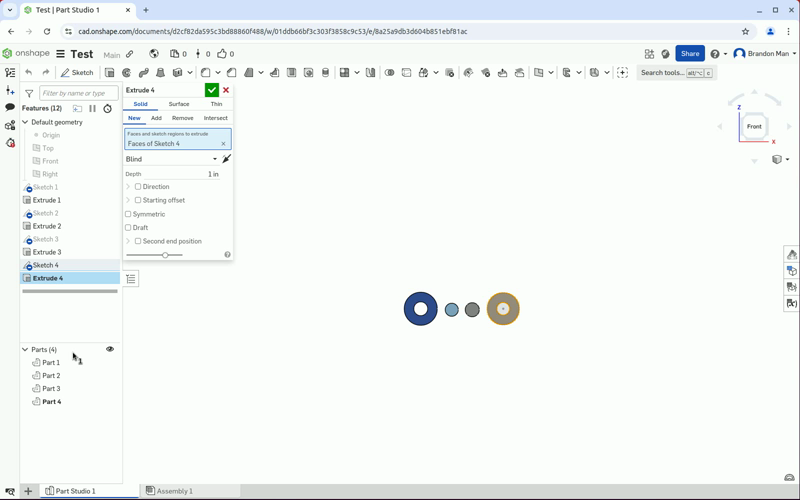
mouse_move(143, 106)
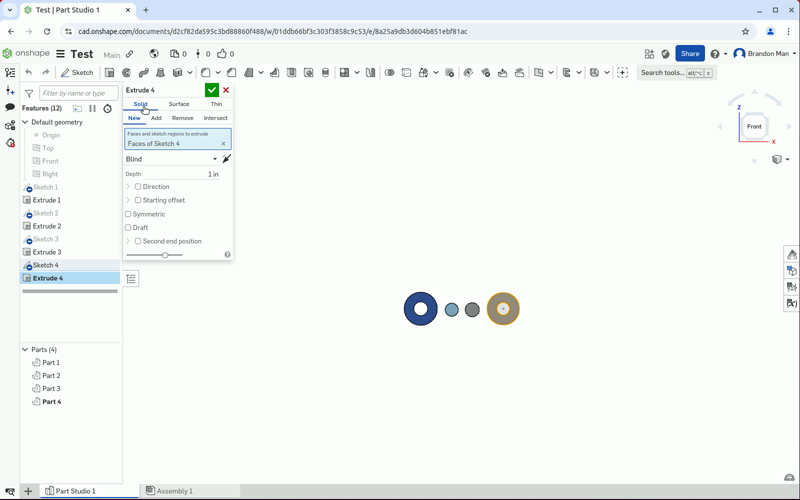
click(143, 106)
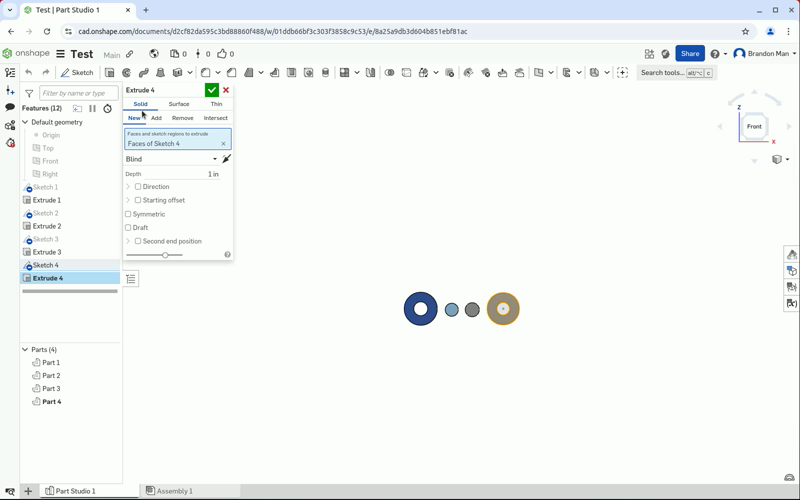
mouse_move(137, 120)
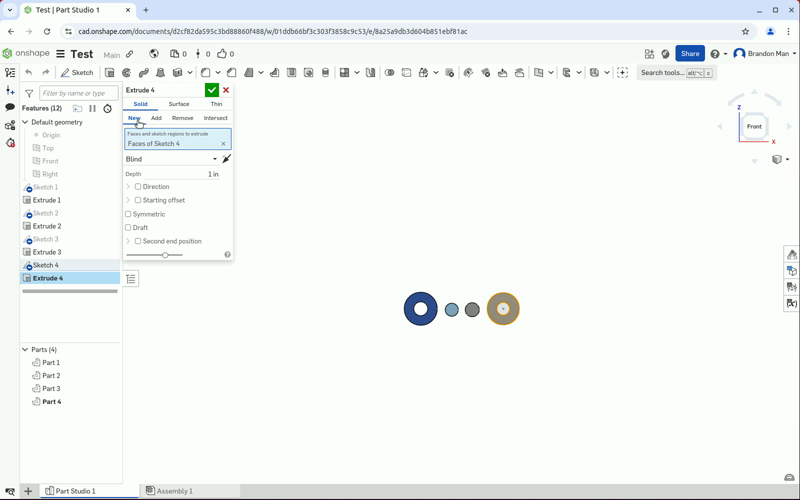
click(137, 120)
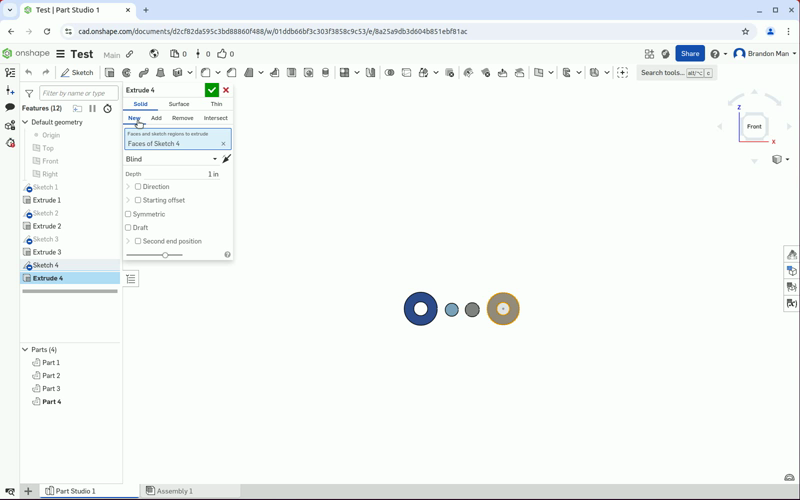
key(tab, 4)
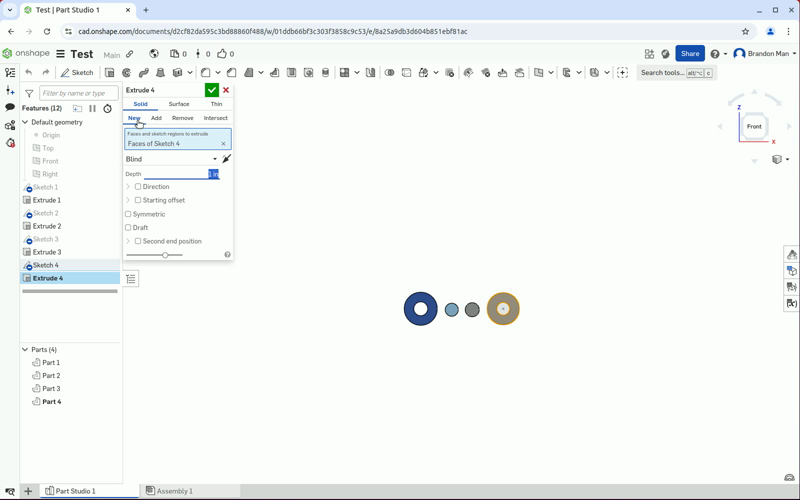
text(2.407)
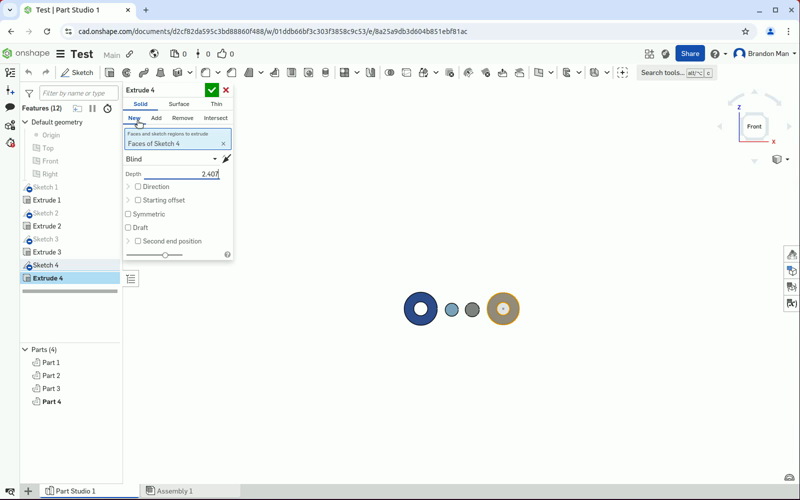
key(enter)
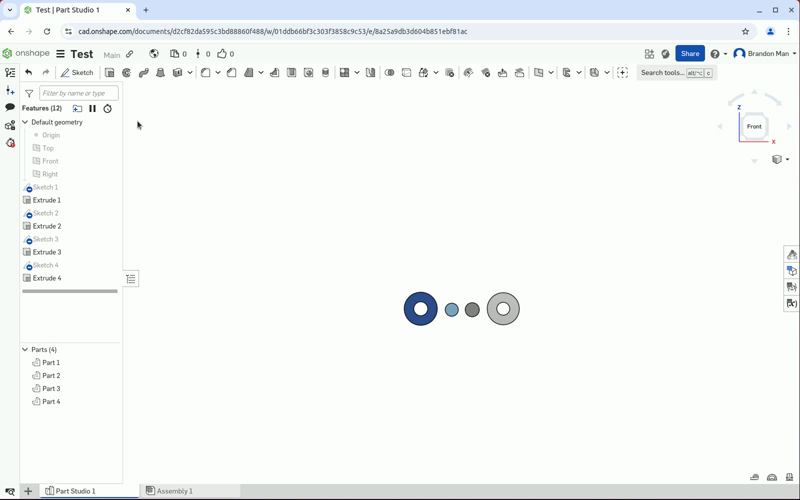
key(shift+h)
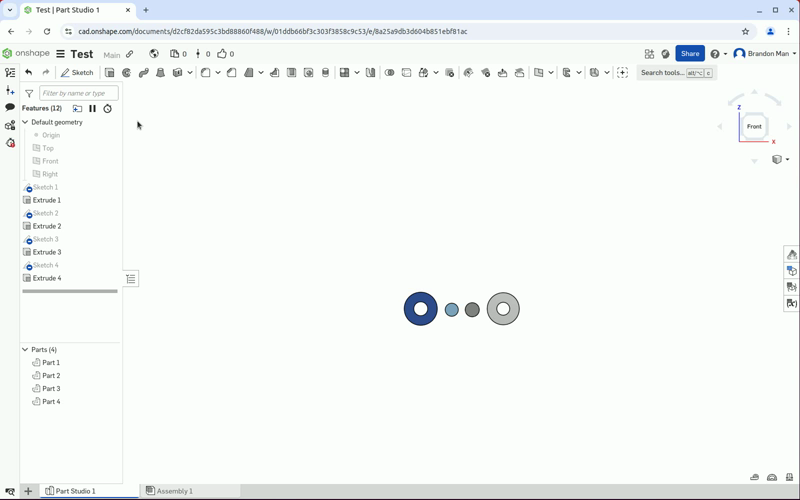
key(shift+h)
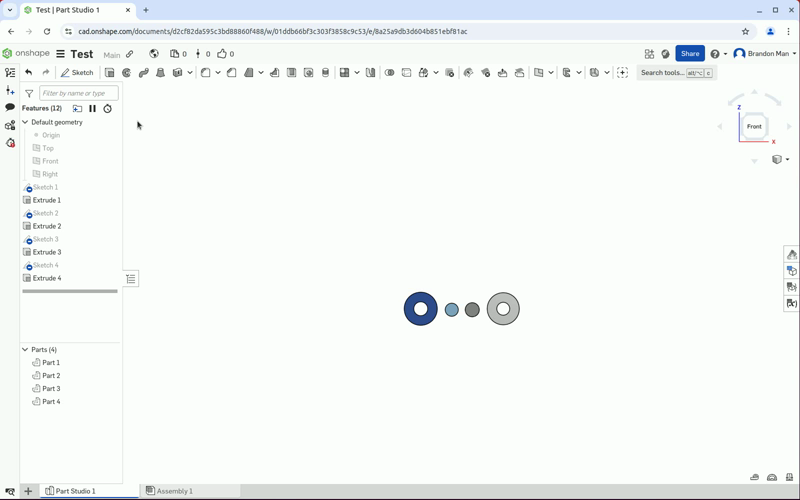
mouse_move(73, 189)
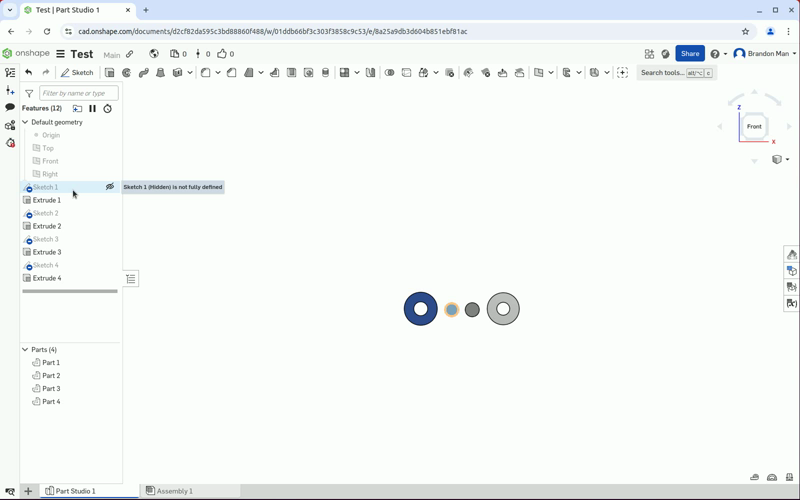
click(73, 189)
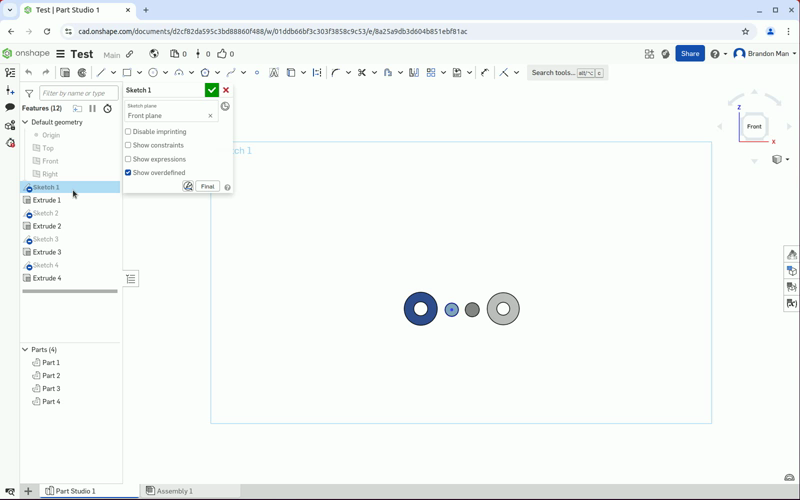
mouse_move(229, 92)
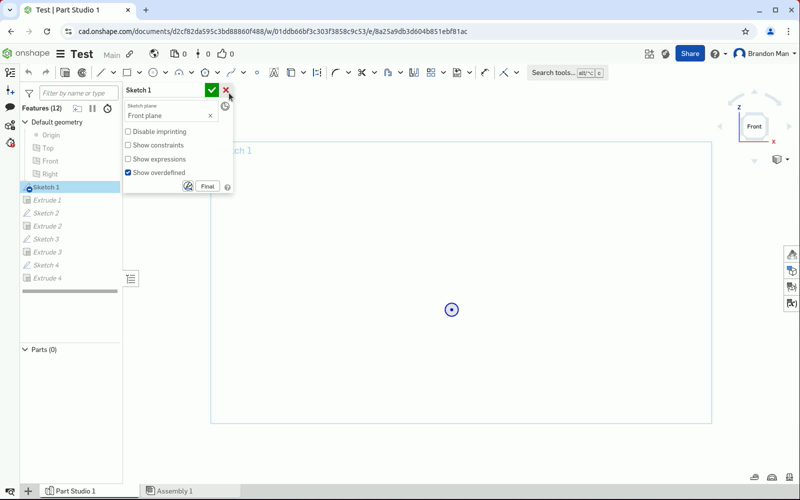
click(229, 92)
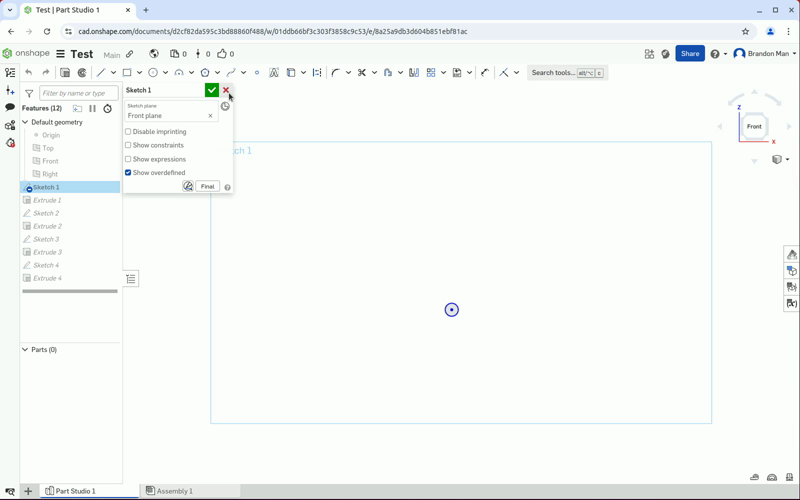
key(shift+s)
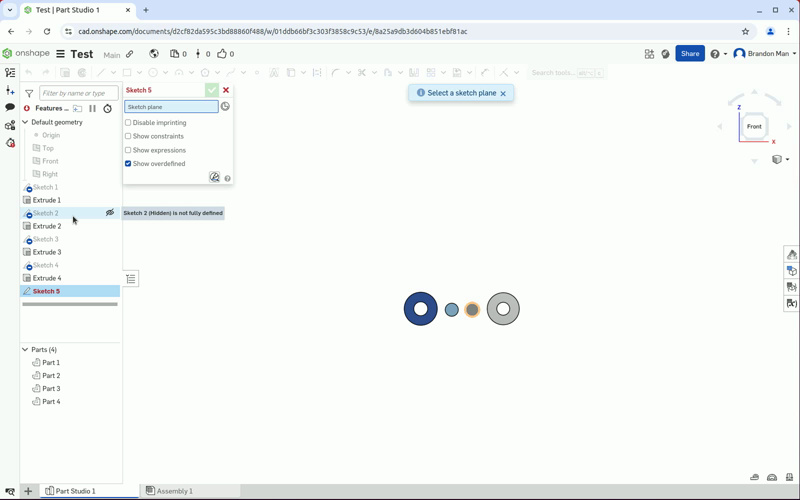
scroll(3)
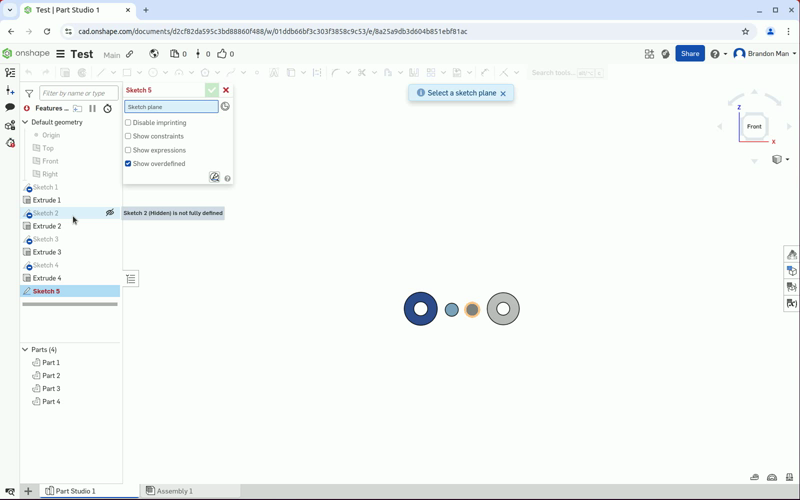
mouse_move(73, 163)
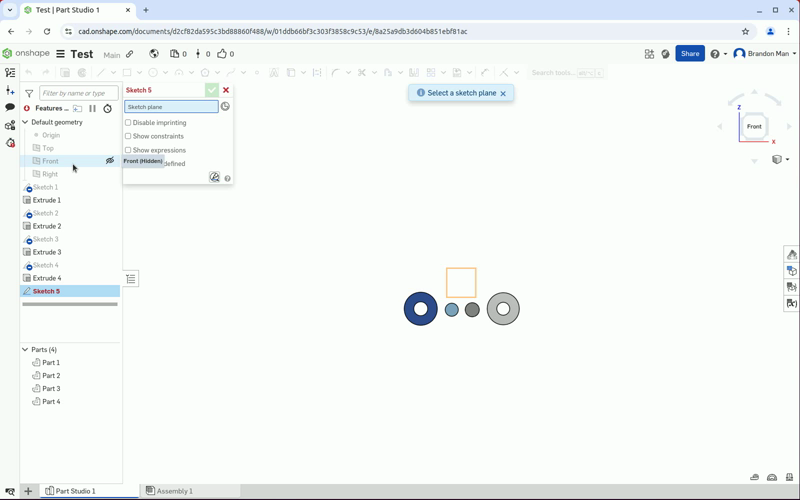
click(73, 163)
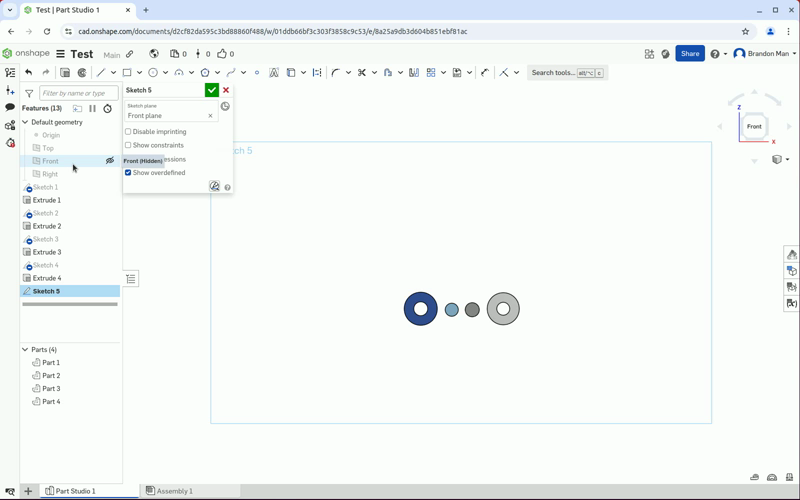
mouse_move(73, 352)
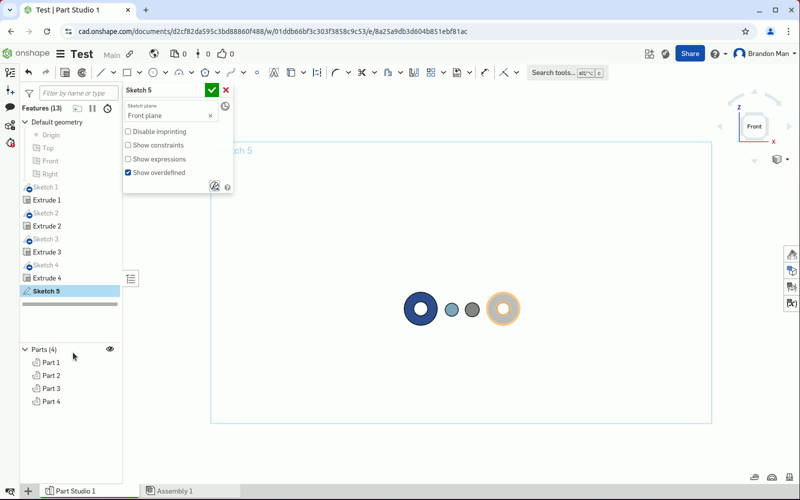
key(y)
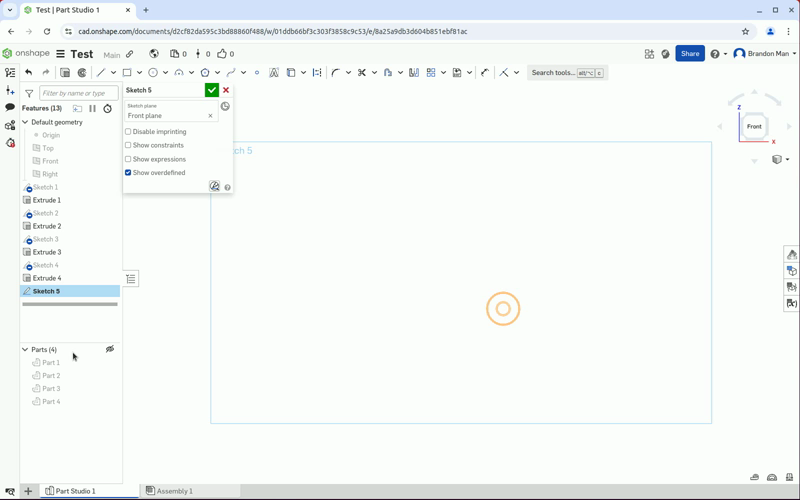
key(c)
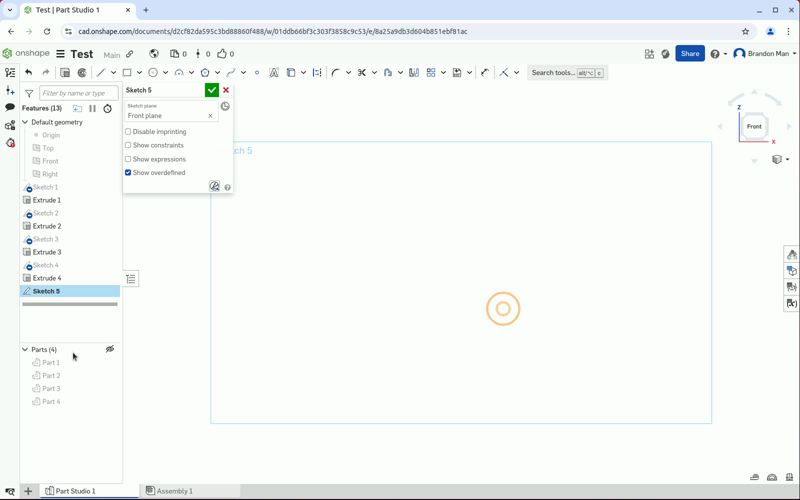
key_down(shift)
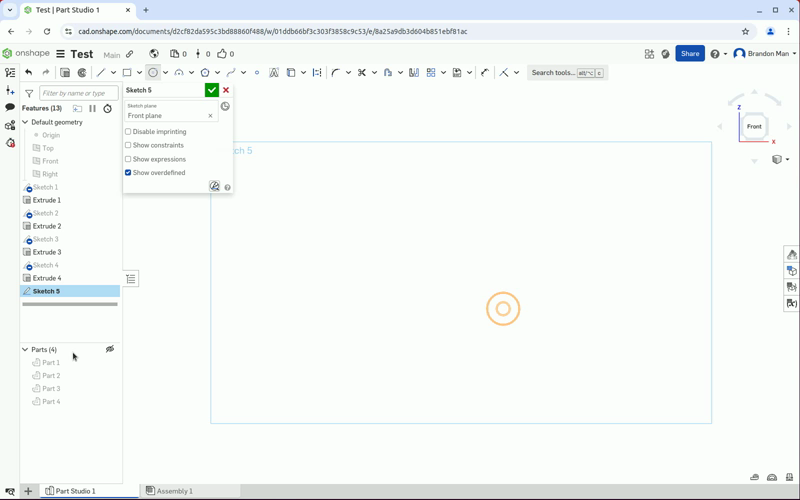
mouse_move(420, 257)
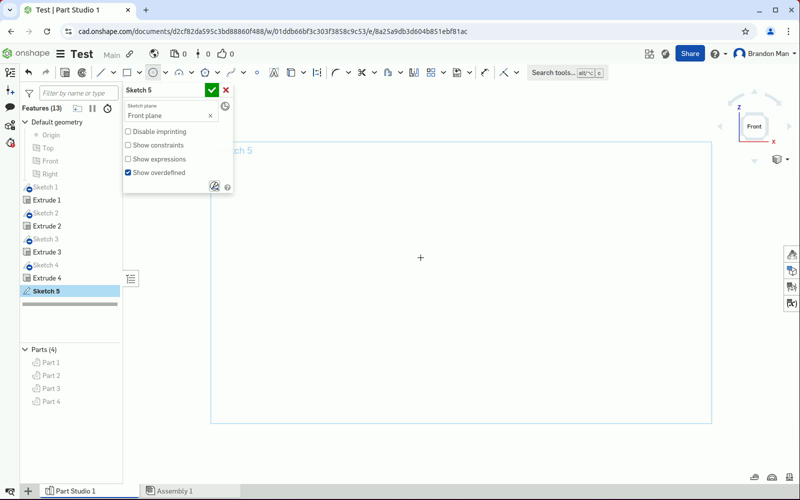
click(420, 257)
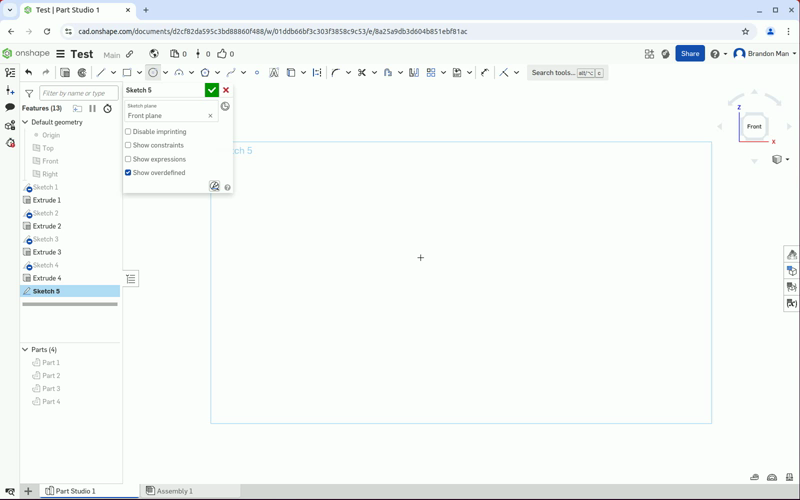
key_up(shift)
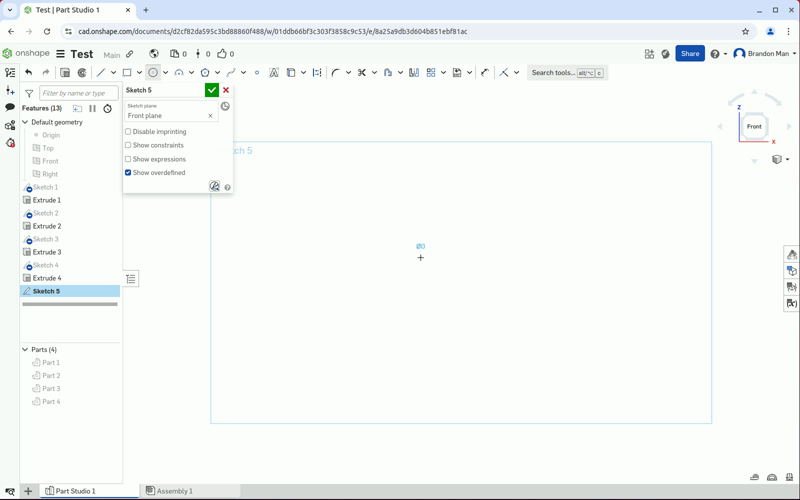
mouse_move(437, 257)
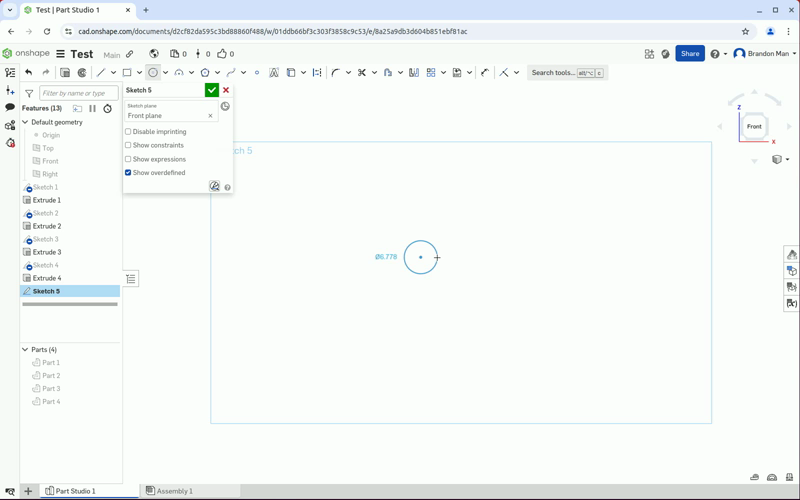
click(437, 257)
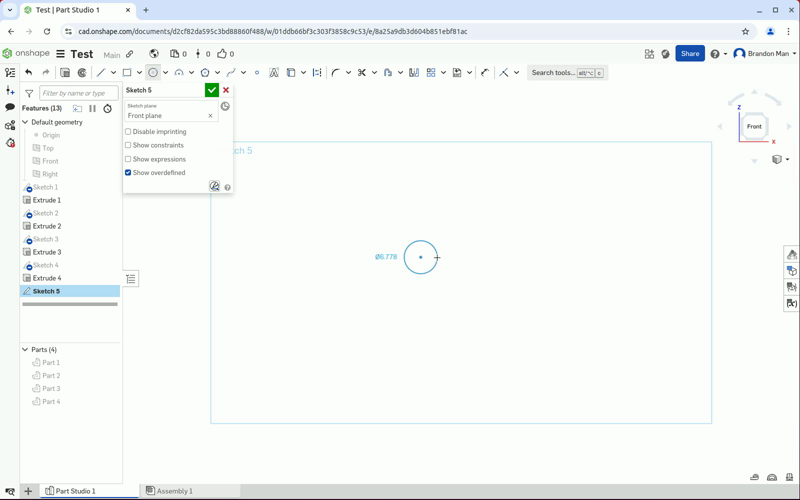
key(esc)
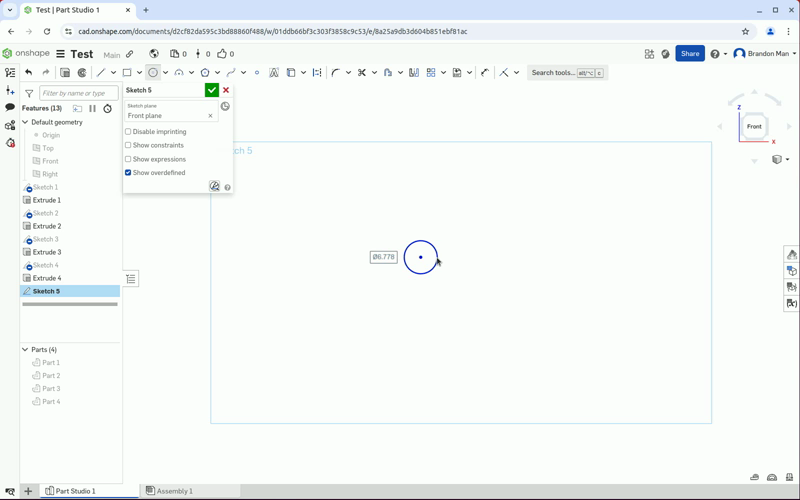
key(c)
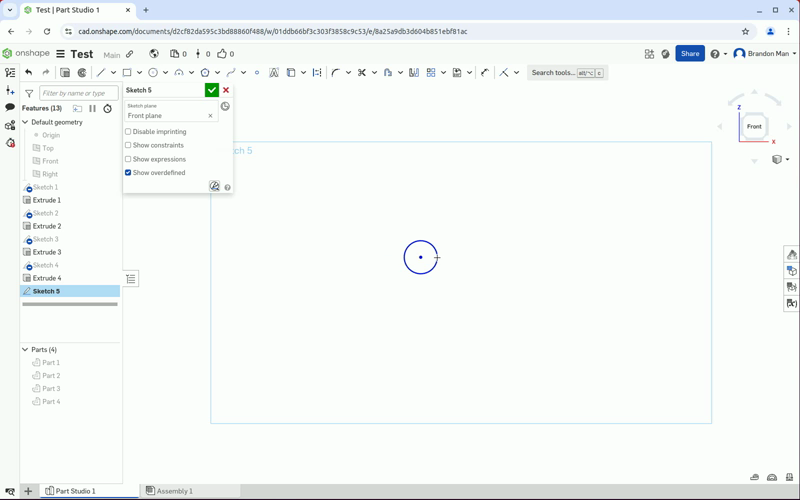
key_down(shift)
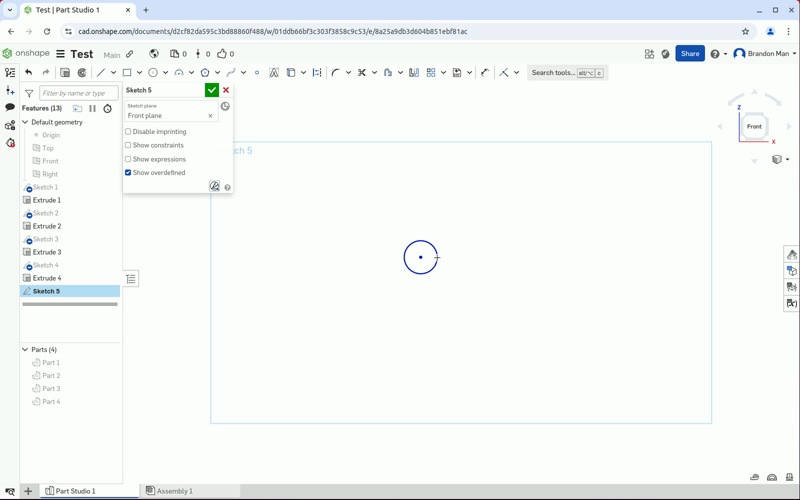
mouse_move(420, 257)
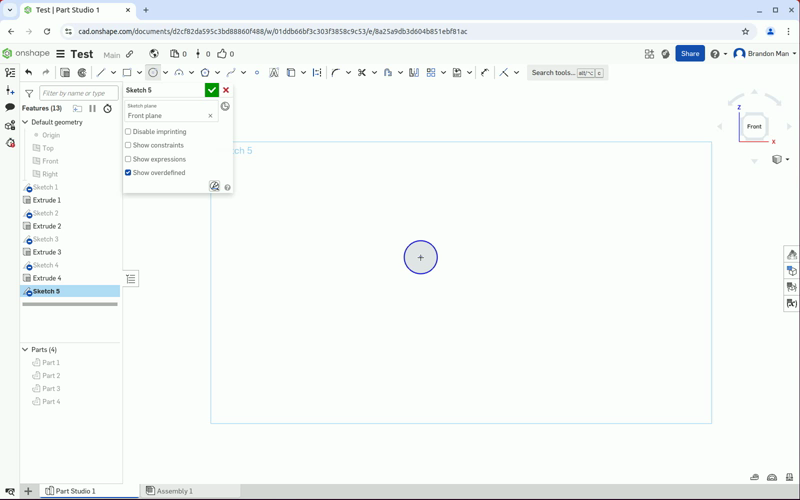
click(420, 257)
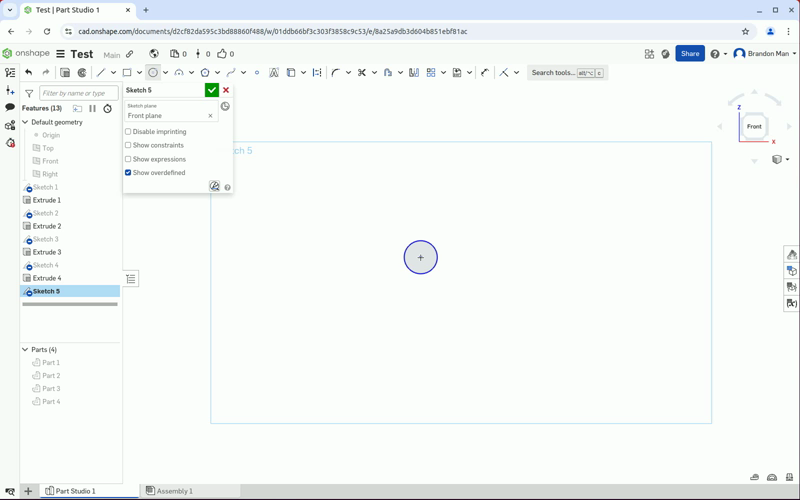
key_up(shift)
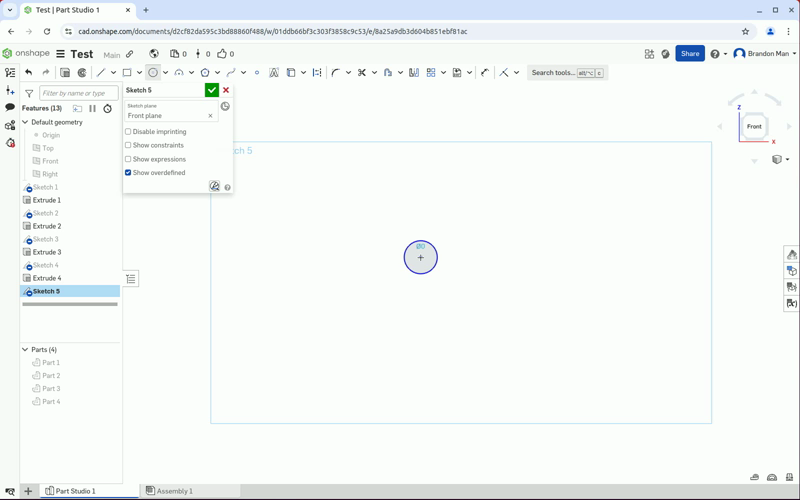
mouse_move(427, 257)
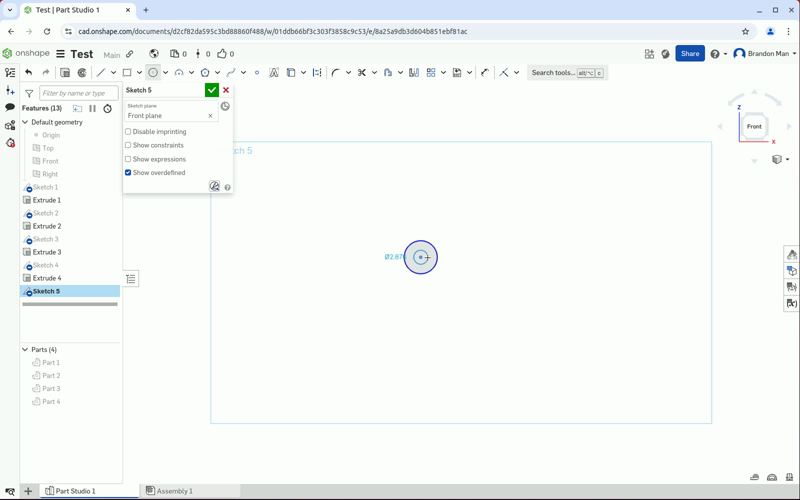
click(427, 257)
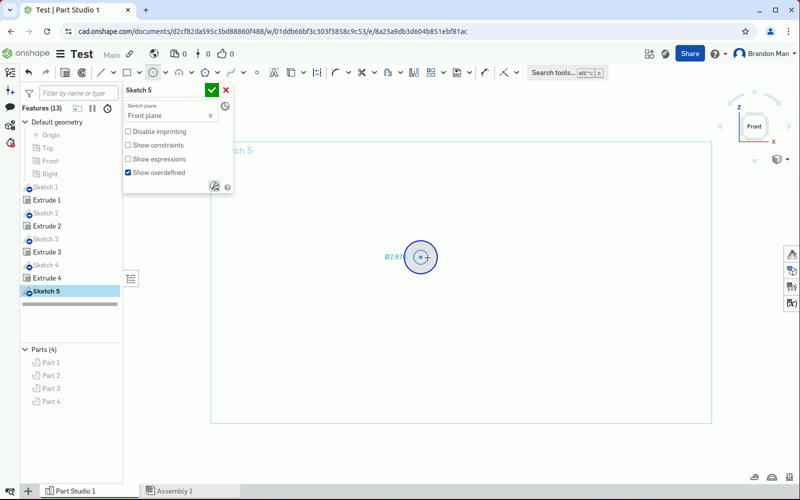
key(esc)
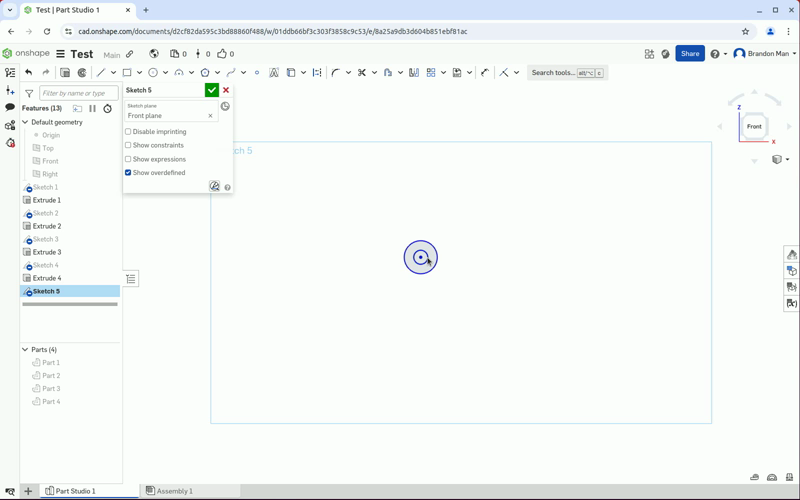
mouse_move(405, 260)
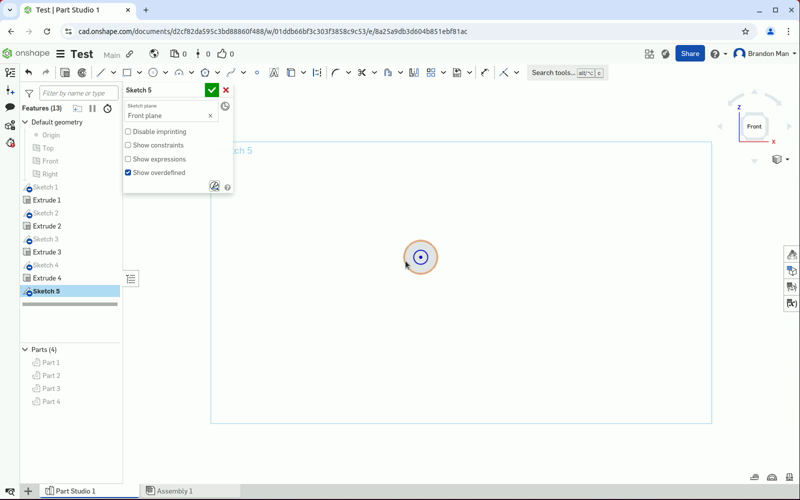
scroll(6)
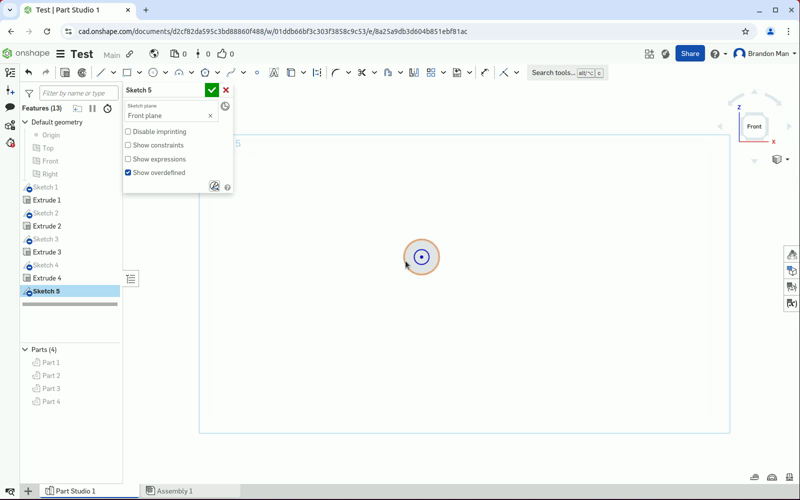
scroll(6)
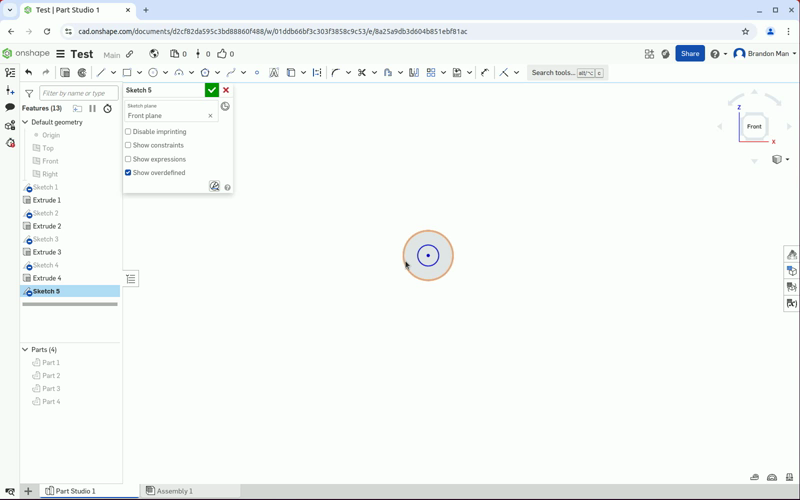
scroll(6)
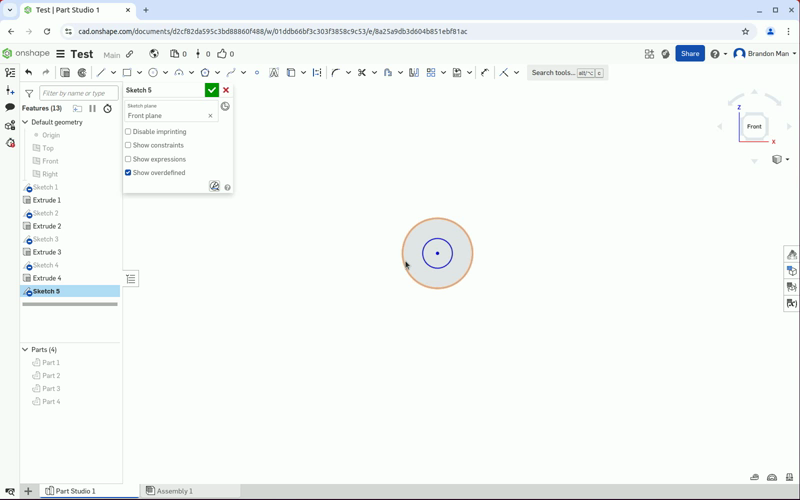
scroll(6)
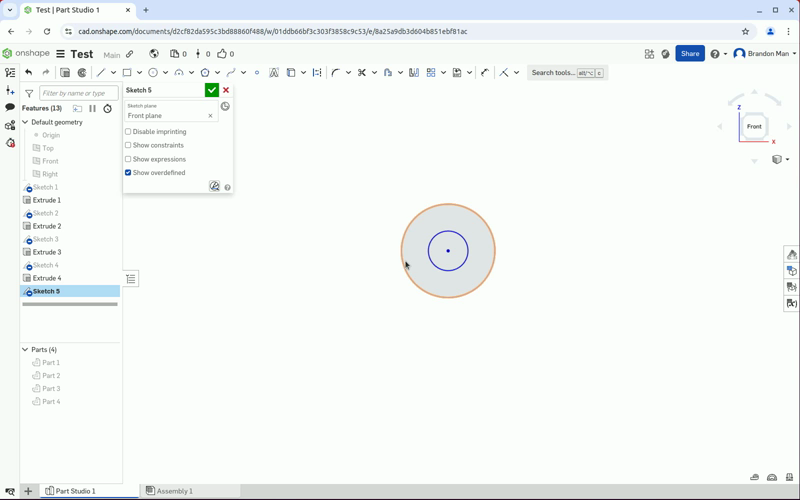
scroll(6)
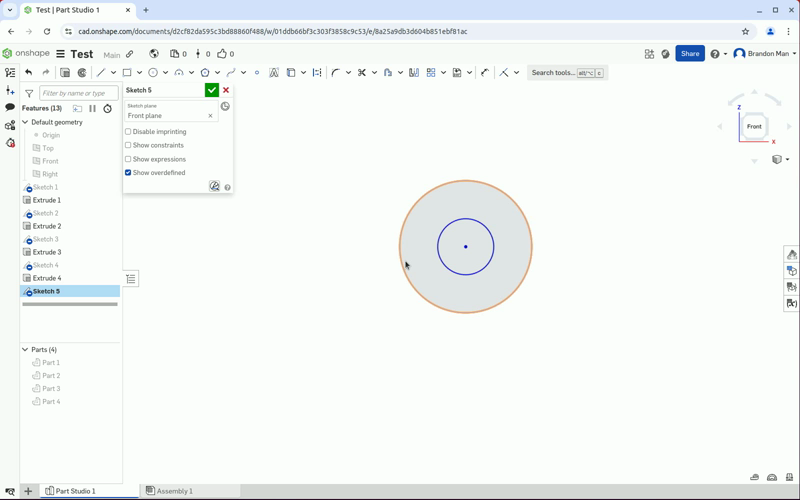
scroll(6)
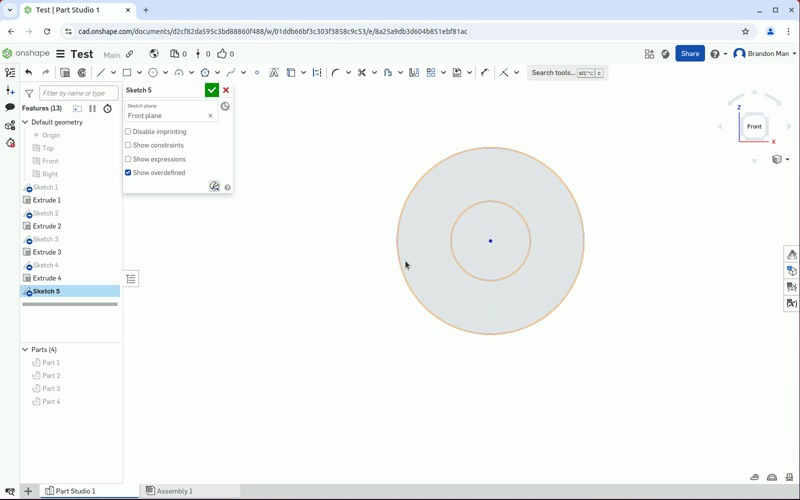
scroll(6)
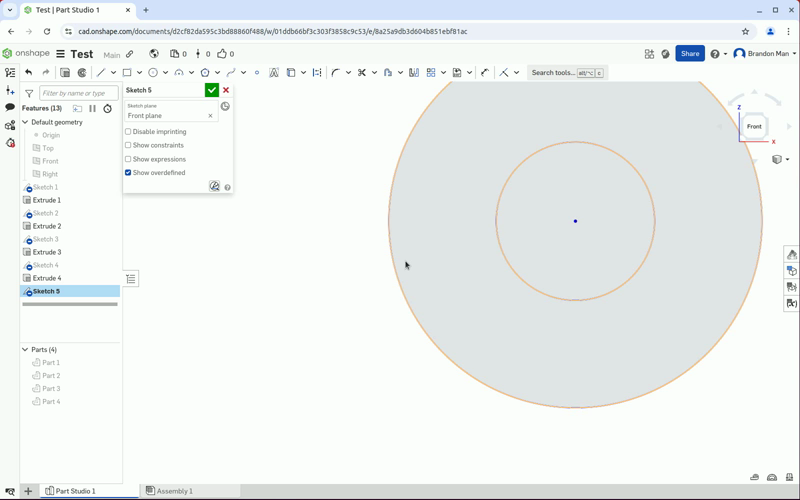
click(405, 260)
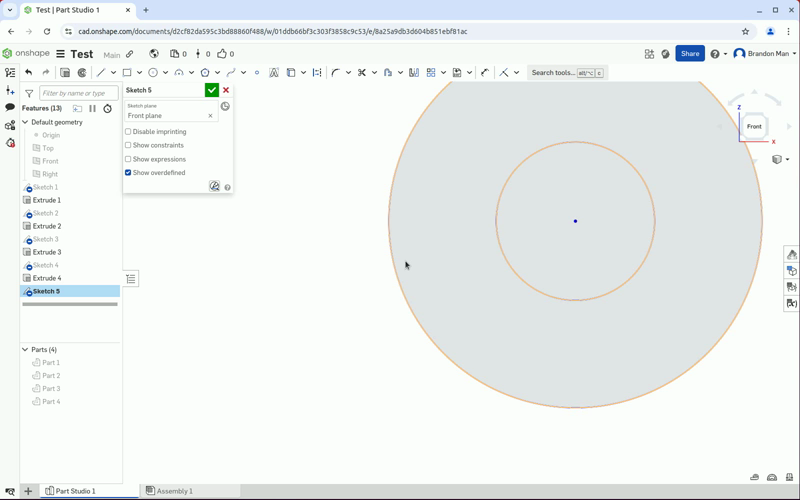
scroll(-6)
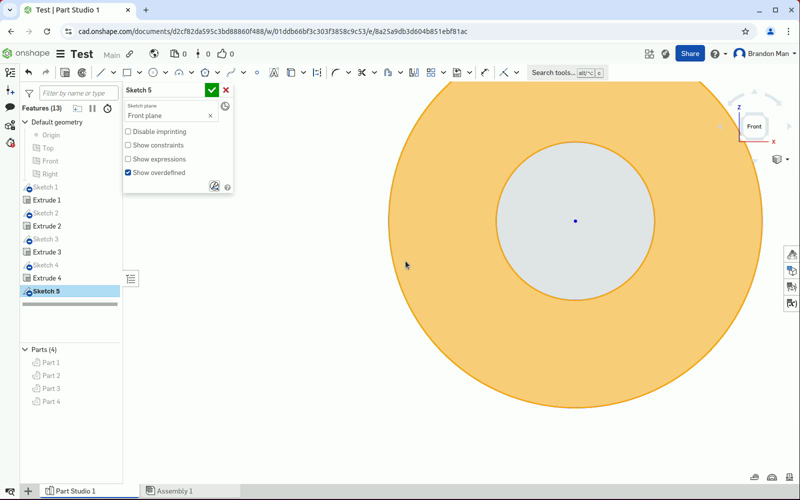
scroll(-6)
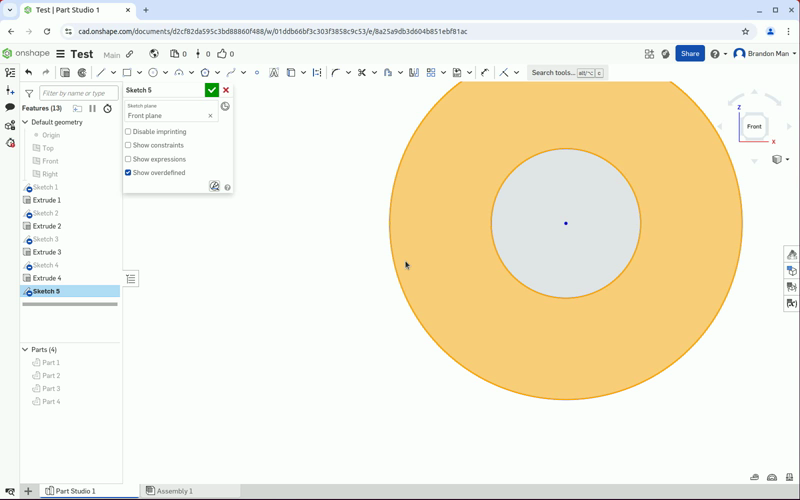
scroll(-6)
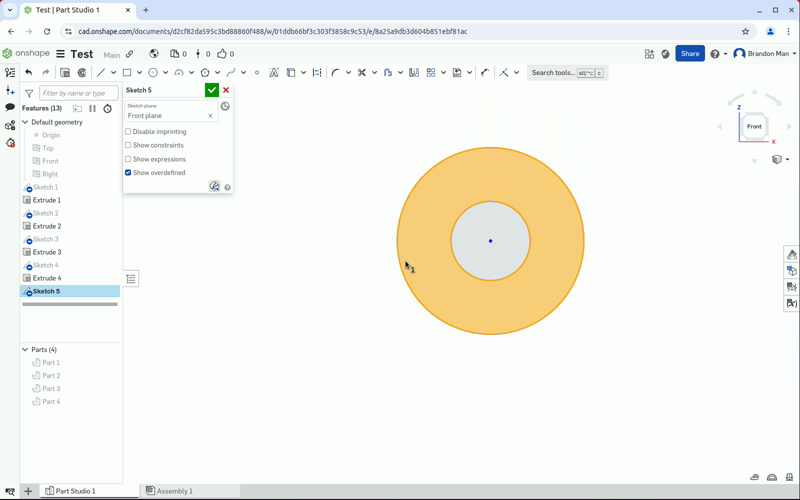
scroll(-6)
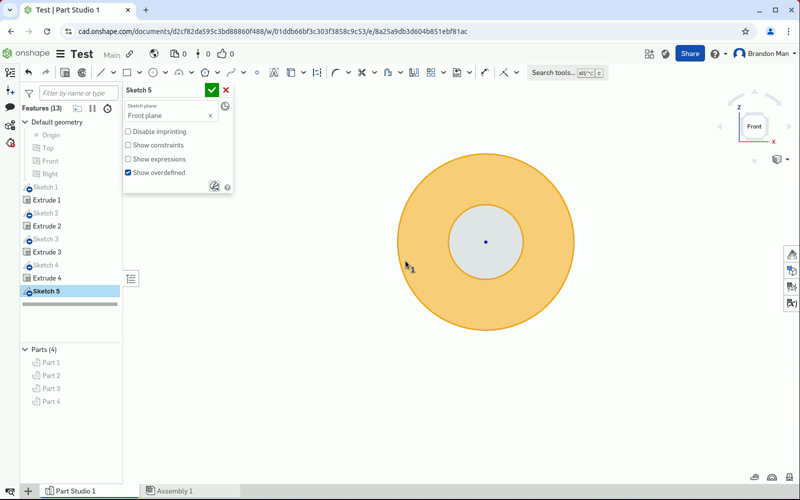
scroll(-6)
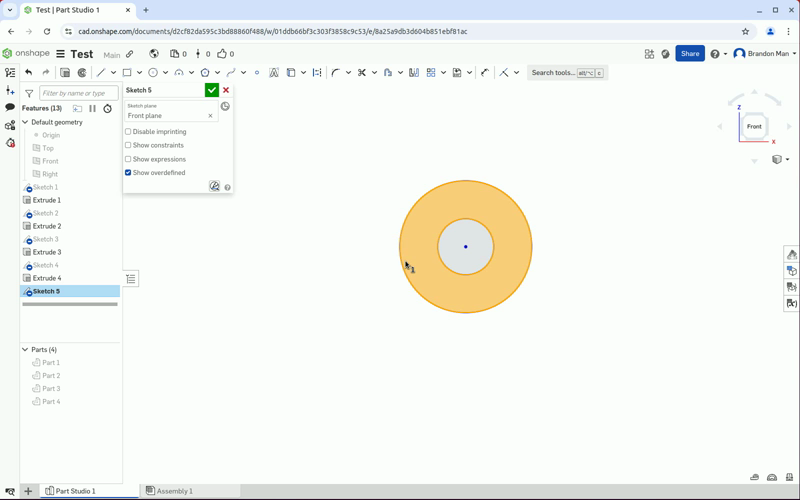
scroll(-6)
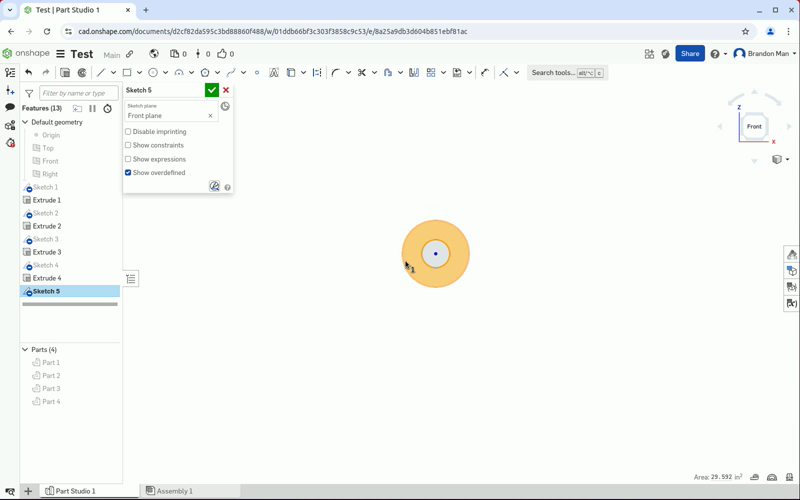
scroll(-6)
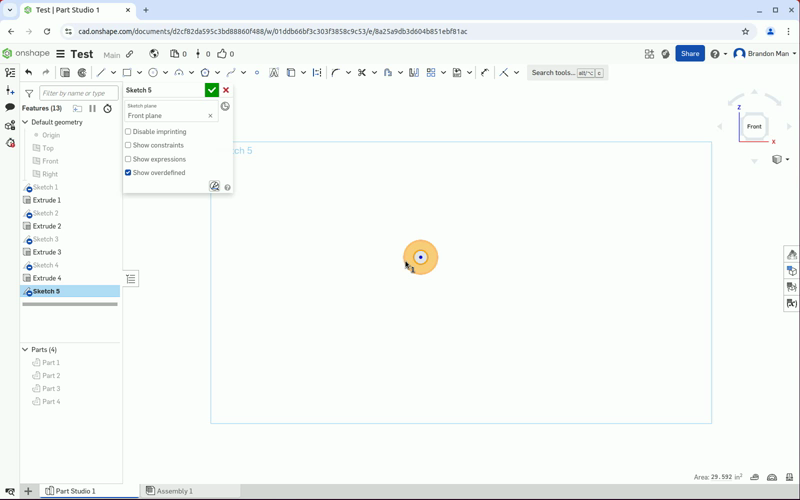
mouse_move(73, 352)
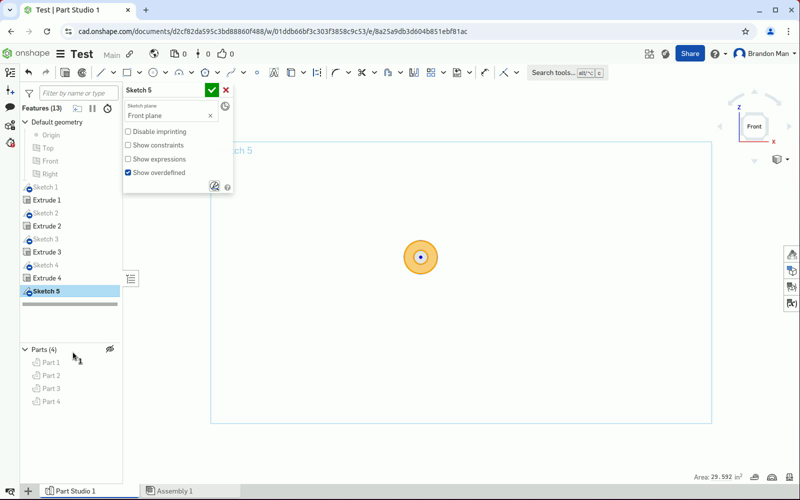
key(shift+y)
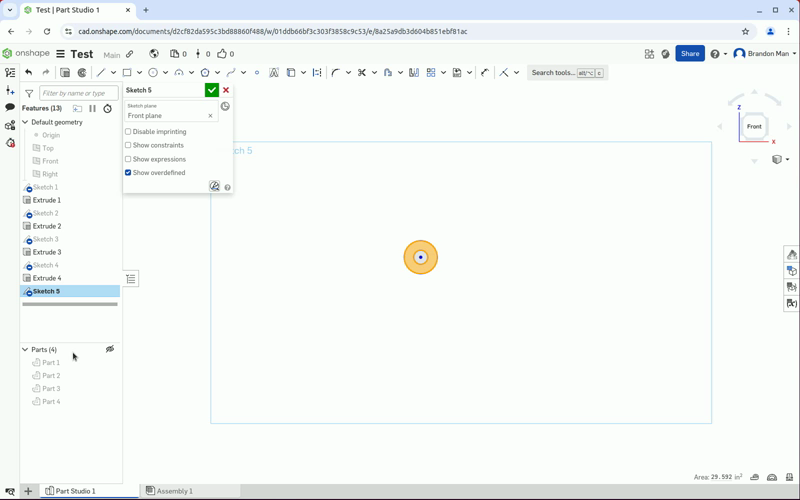
key(shift+e)
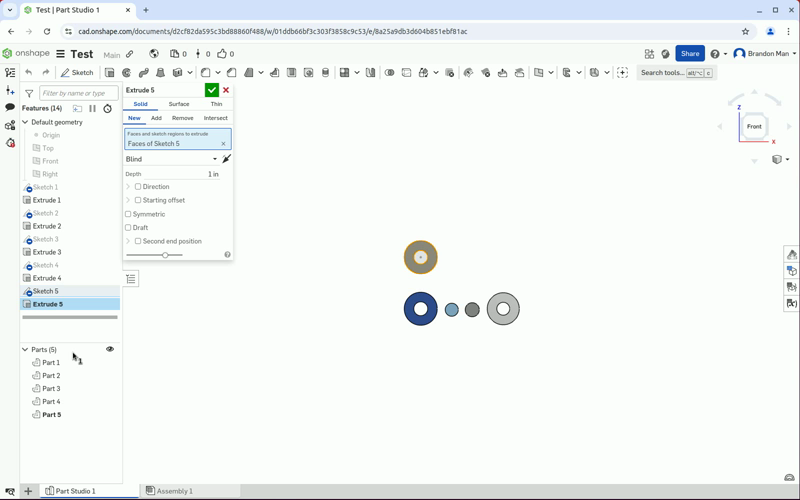
mouse_move(143, 106)
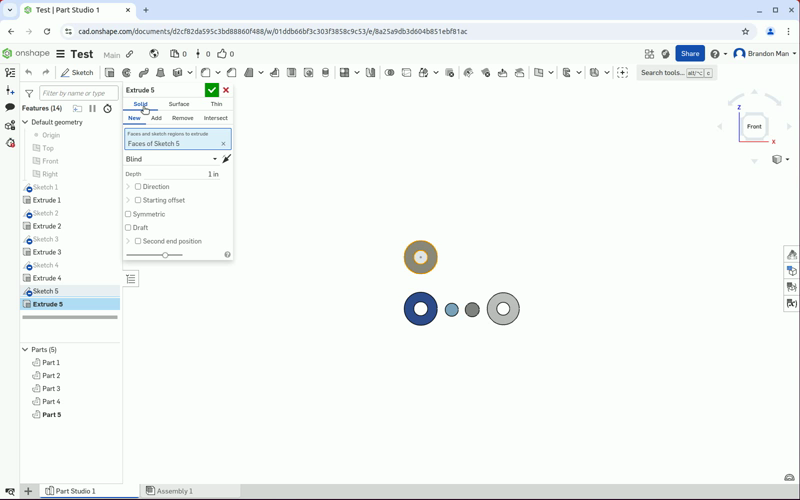
click(143, 106)
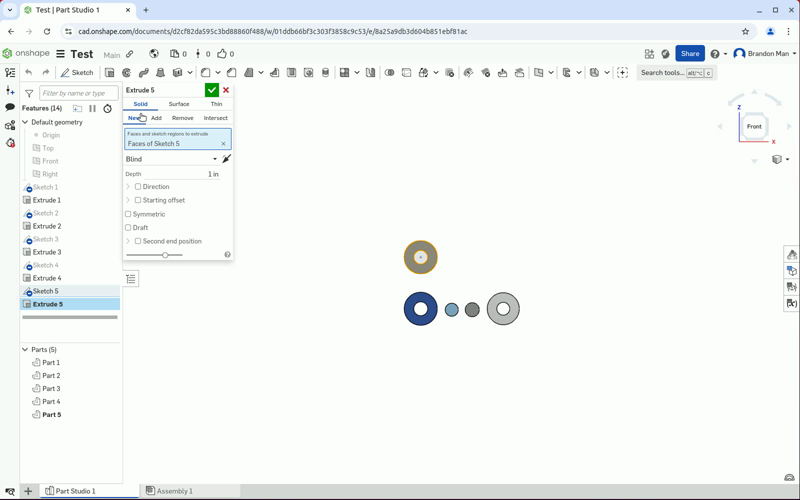
mouse_move(137, 120)
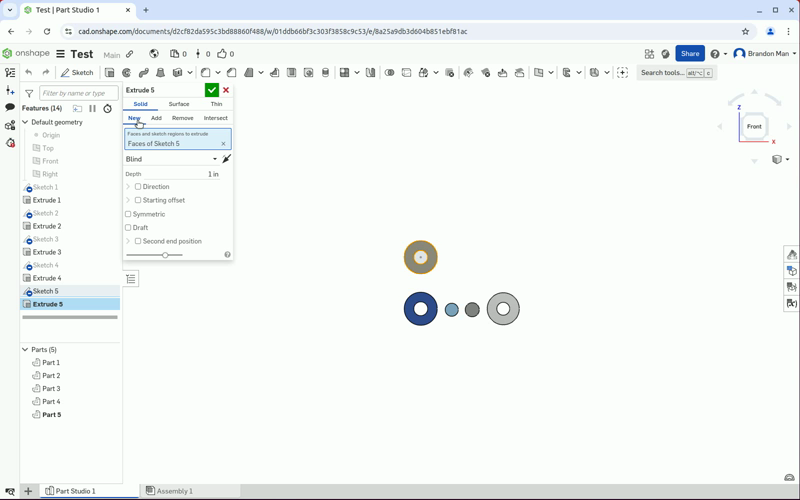
click(137, 120)
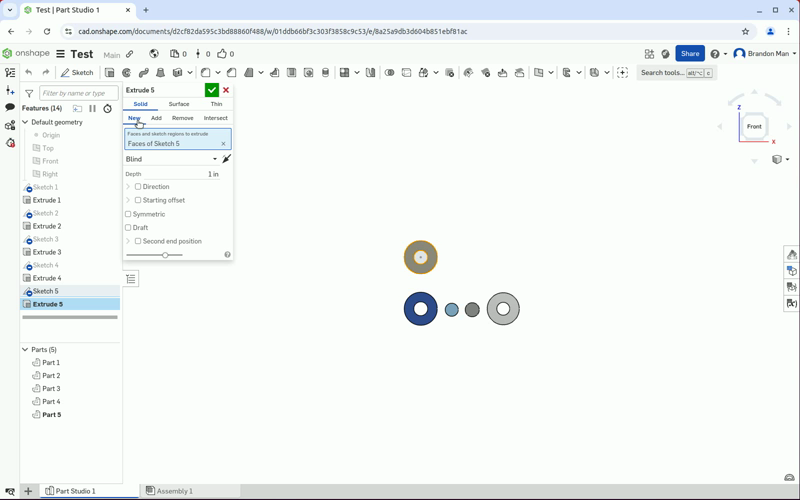
key(tab, 4)
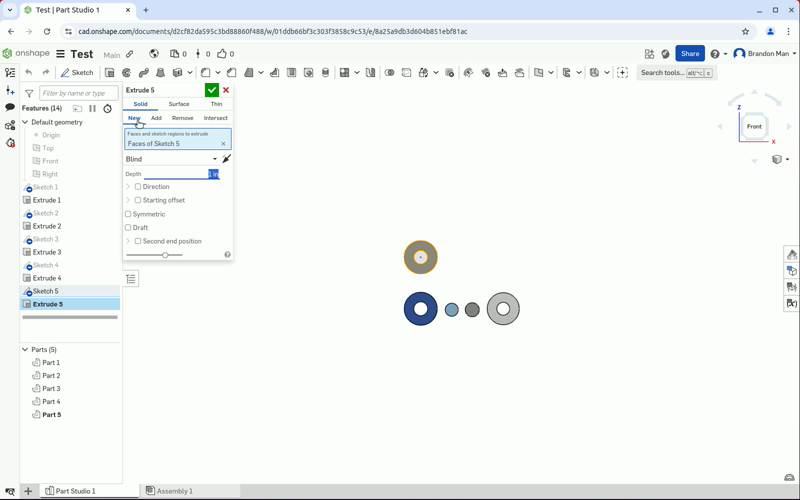
text(2.407)
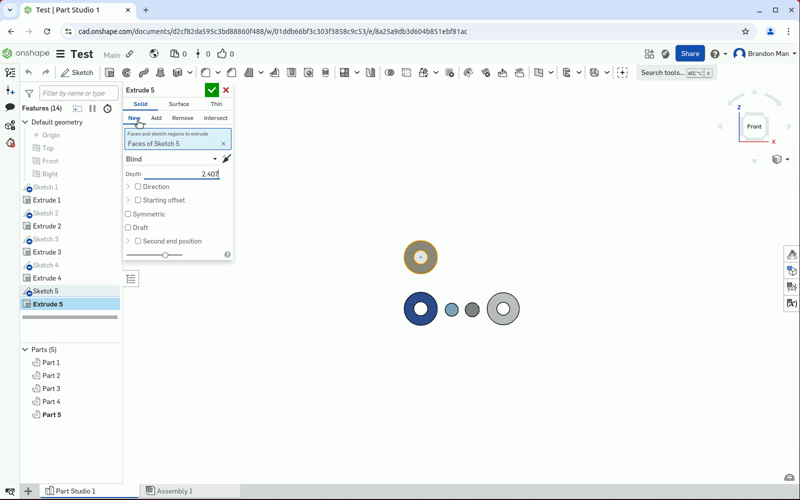
key(enter)
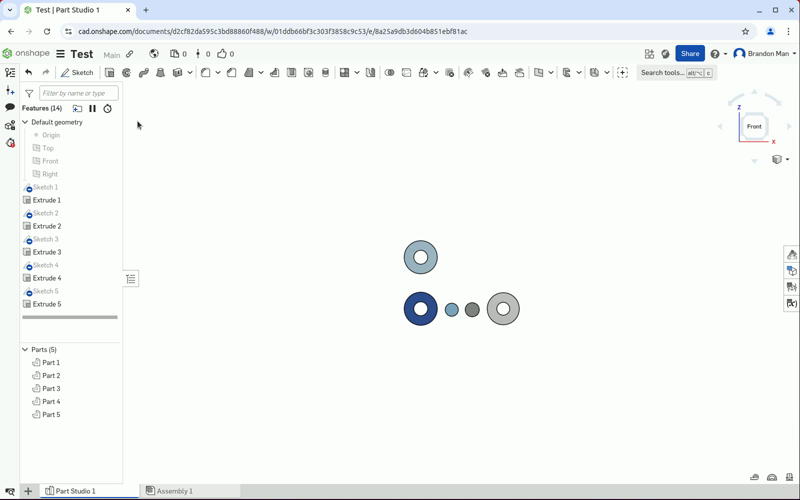
key(shift+h)
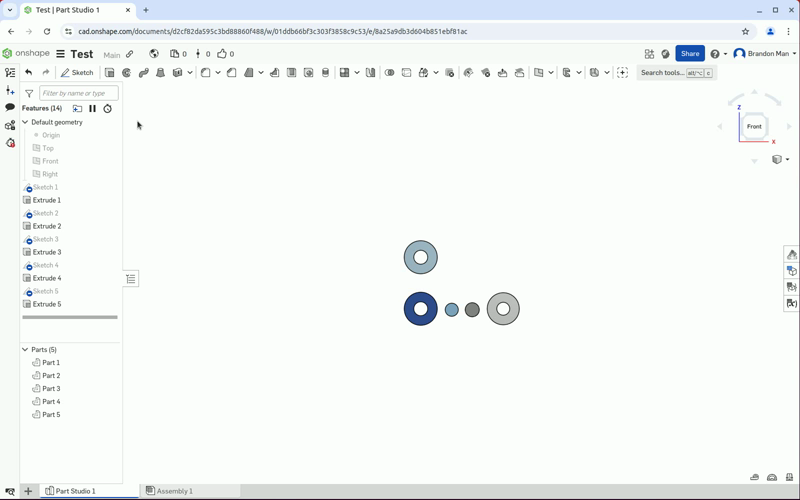
key(shift+h)
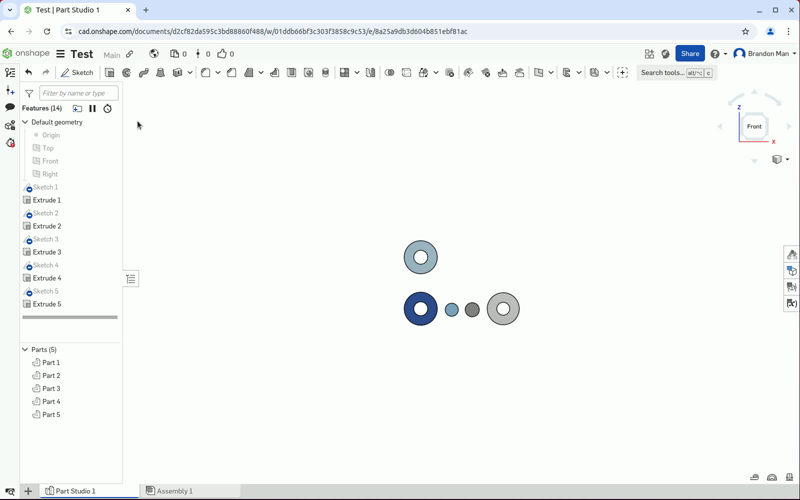
mouse_move(73, 189)
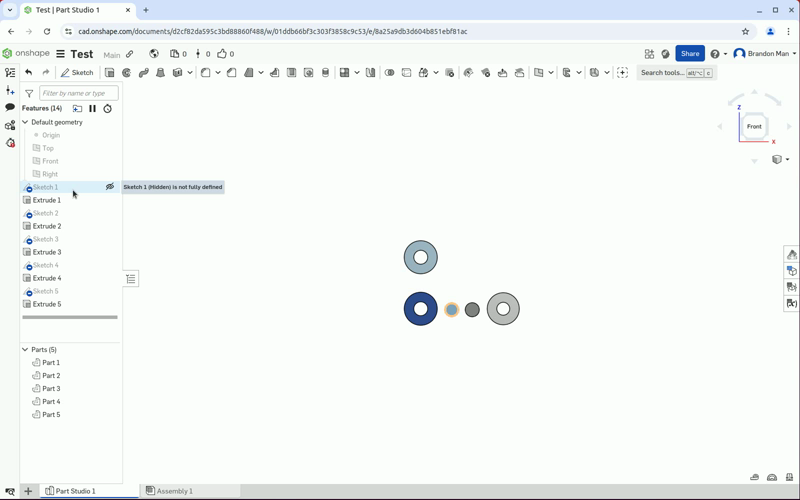
click(73, 189)
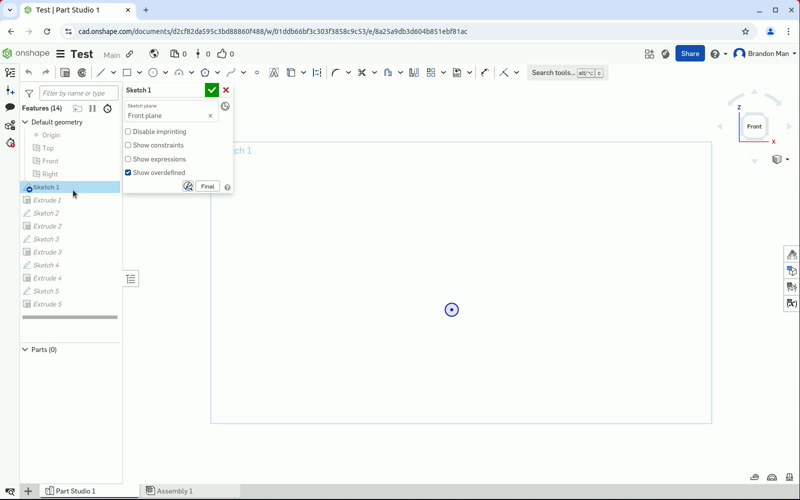
mouse_move(229, 92)
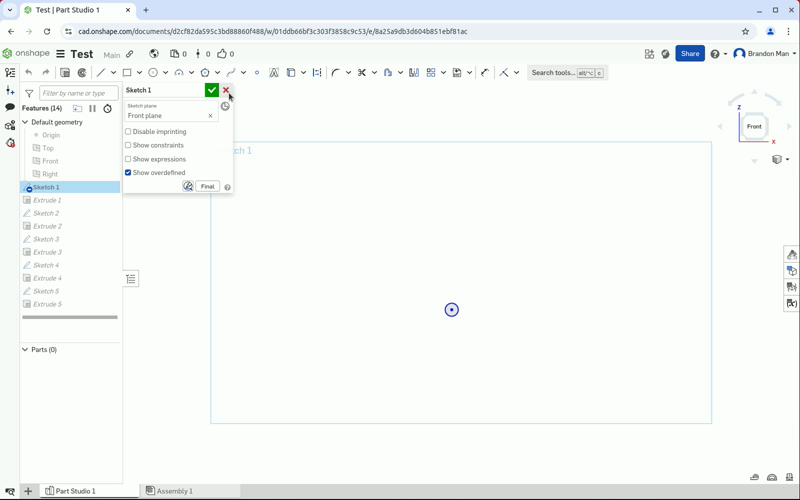
click(229, 92)
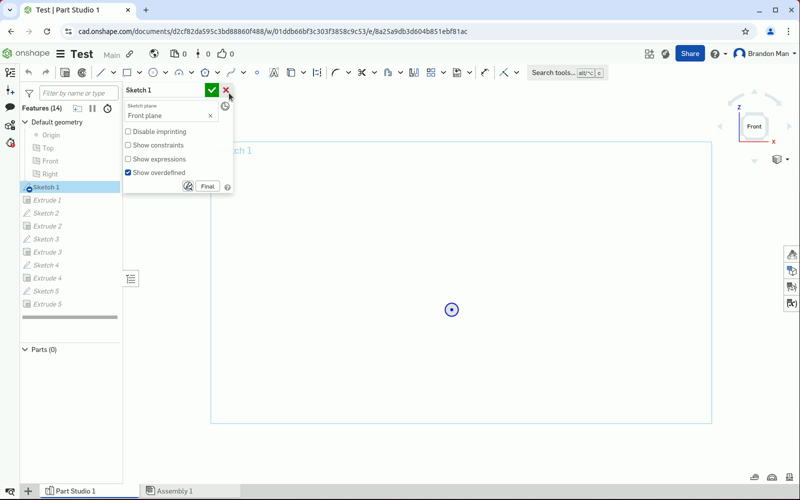
key(shift+s)
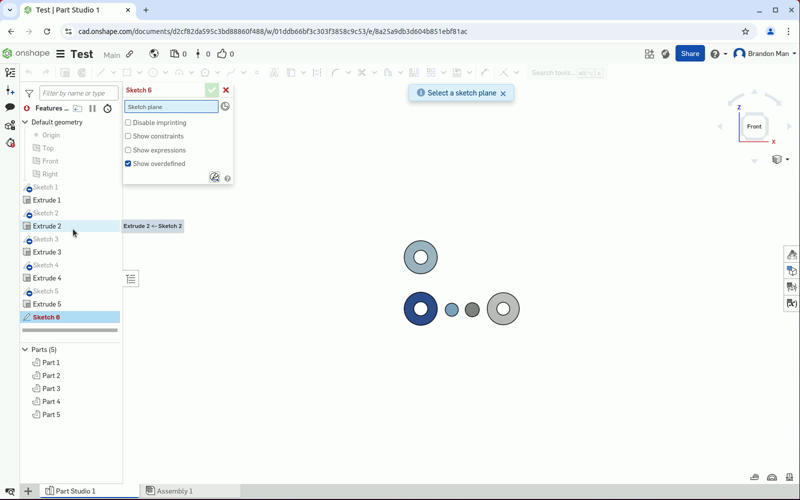
scroll(3)
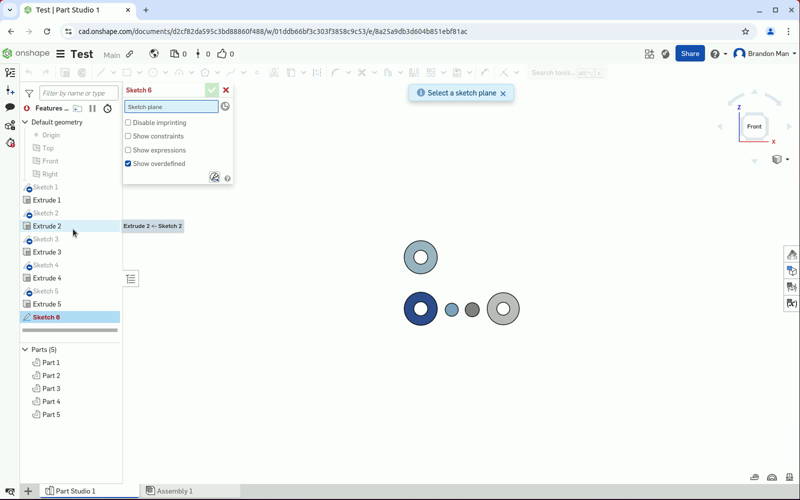
mouse_move(73, 163)
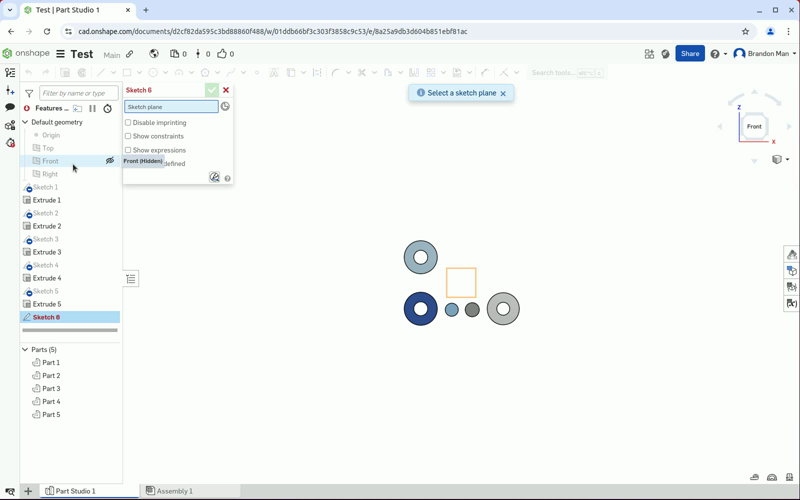
click(73, 163)
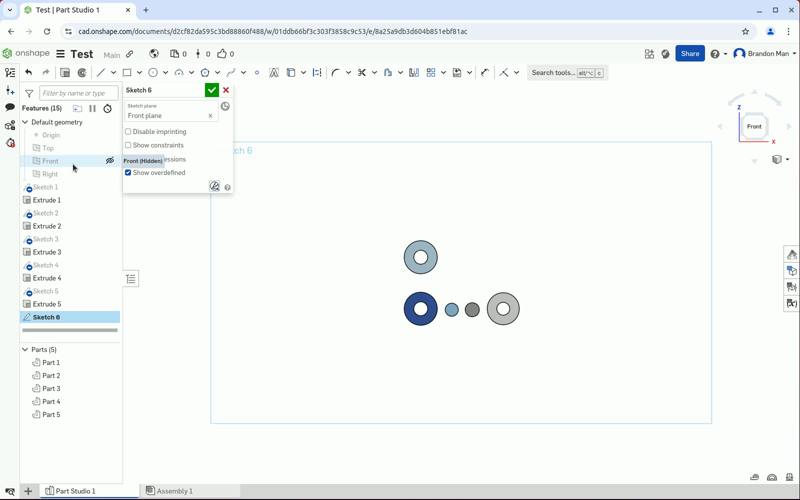
mouse_move(73, 352)
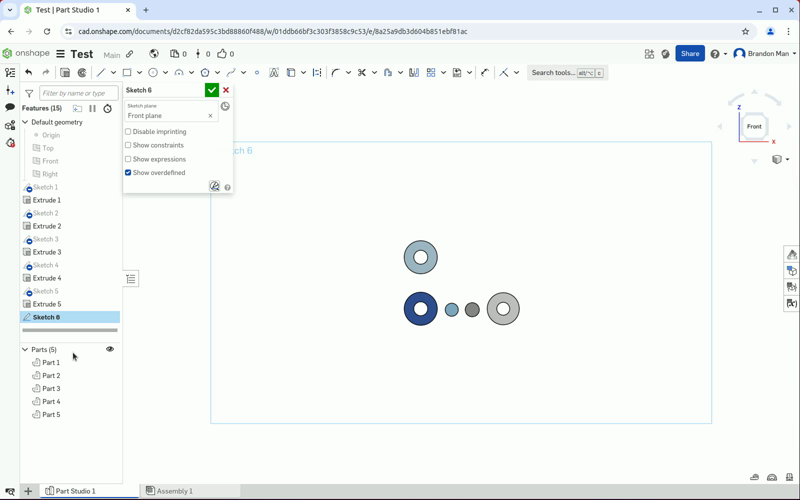
key(y)
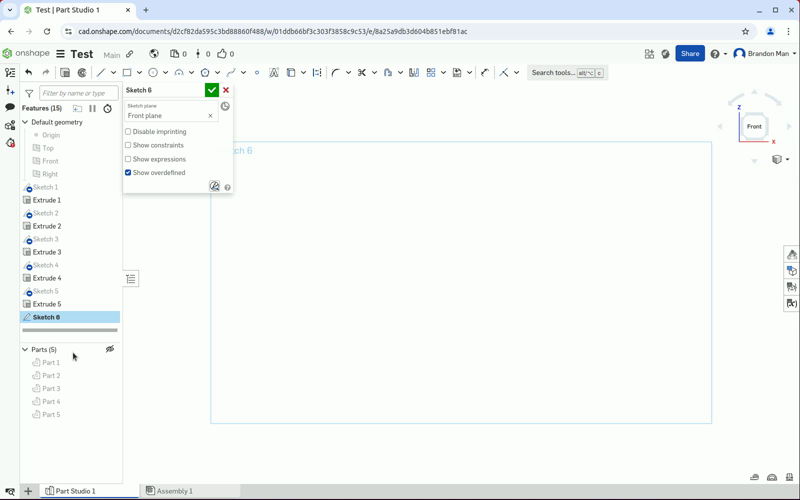
key(c)
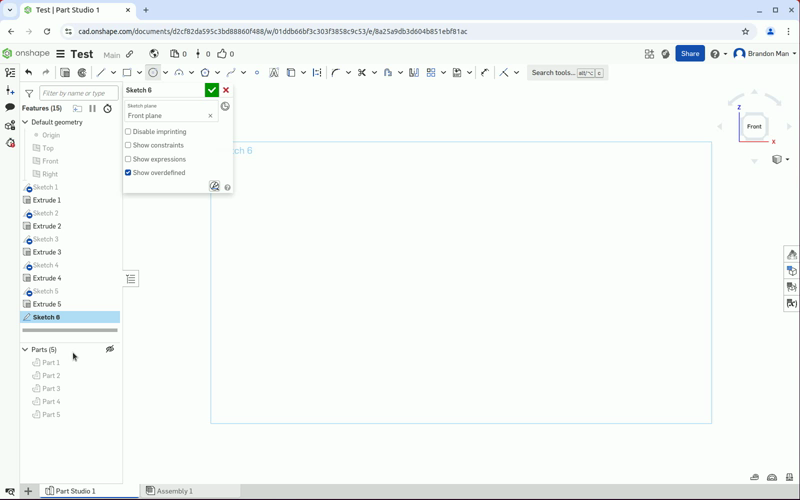
key_down(shift)
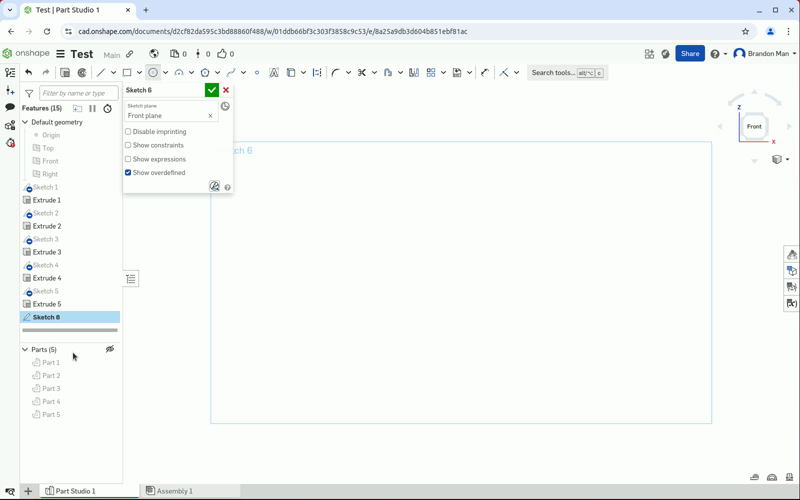
mouse_move(503, 257)
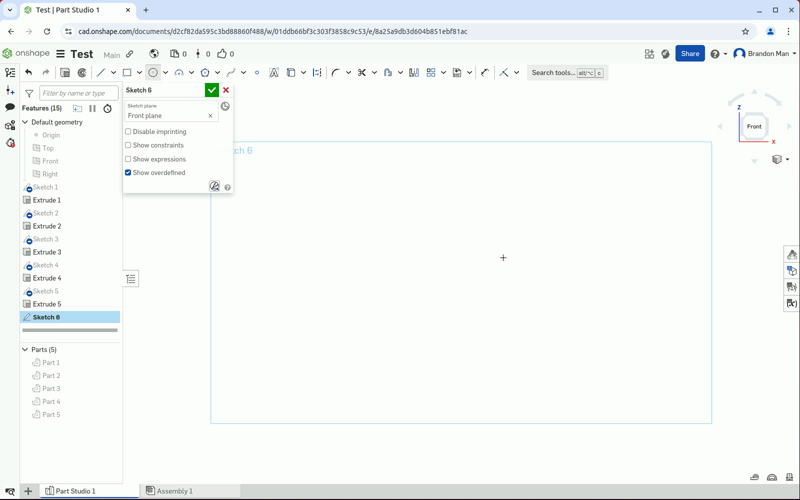
click(503, 257)
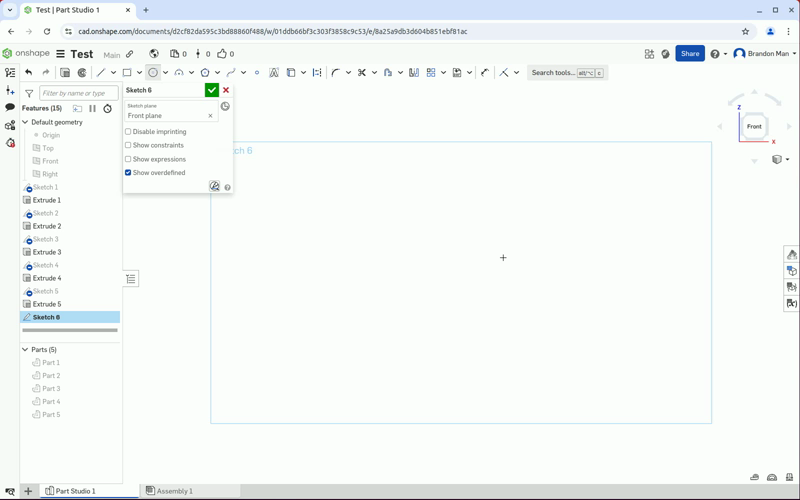
key_up(shift)
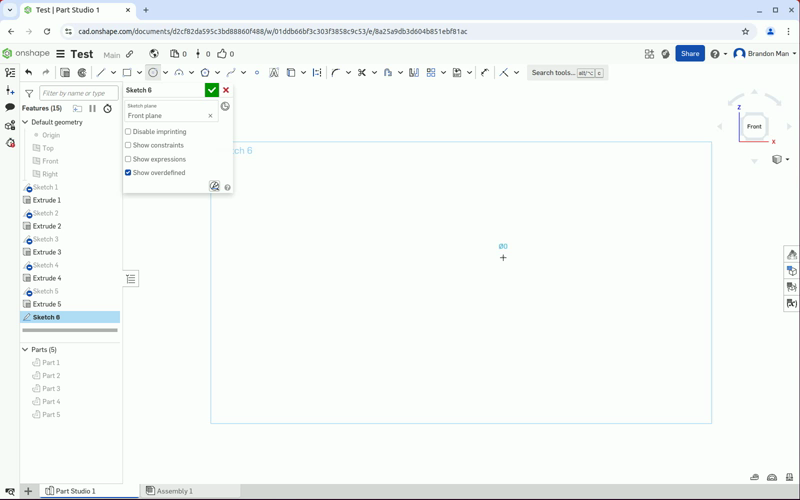
mouse_move(519, 257)
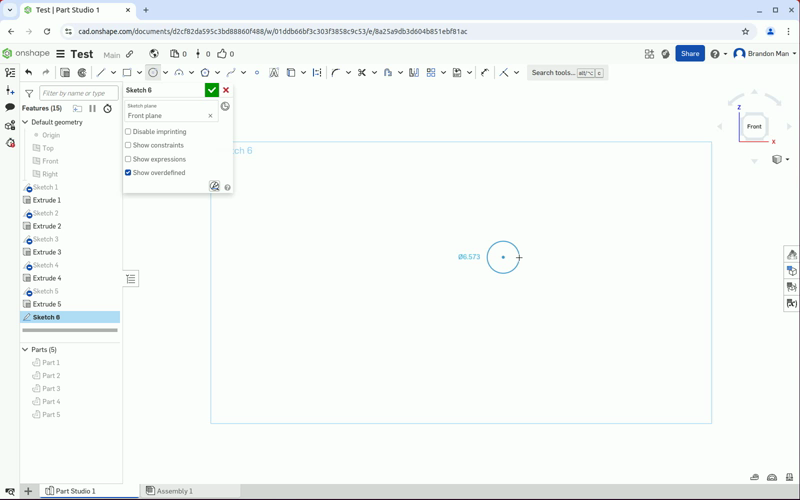
click(519, 257)
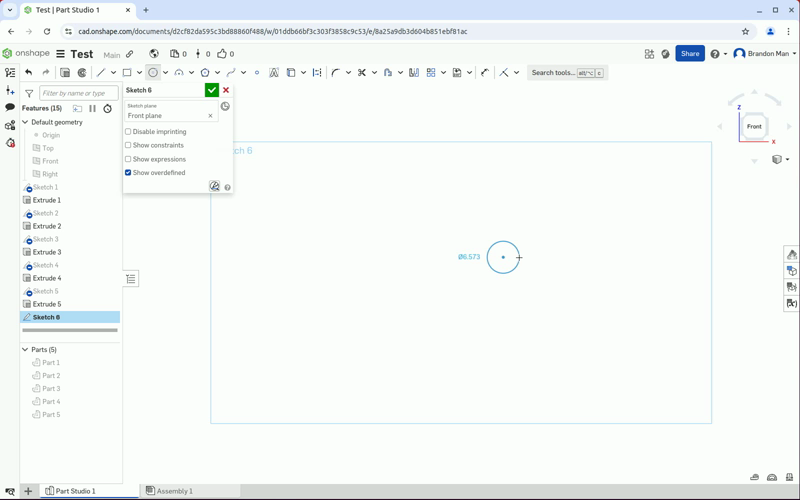
key(esc)
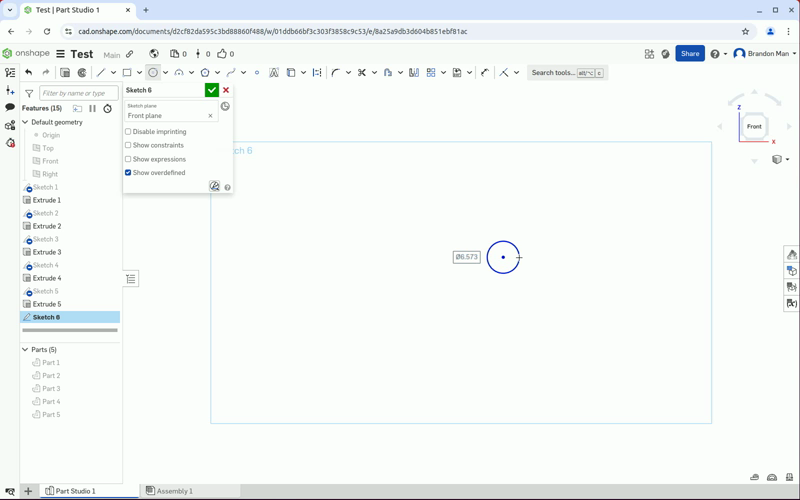
key(c)
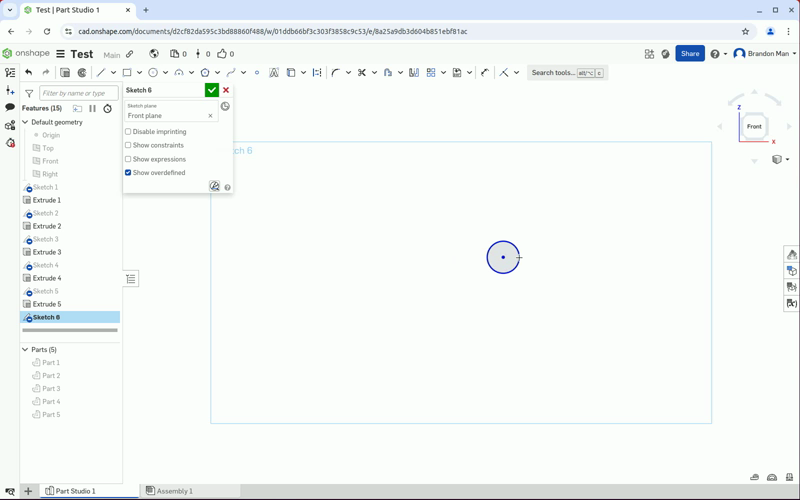
key_down(shift)
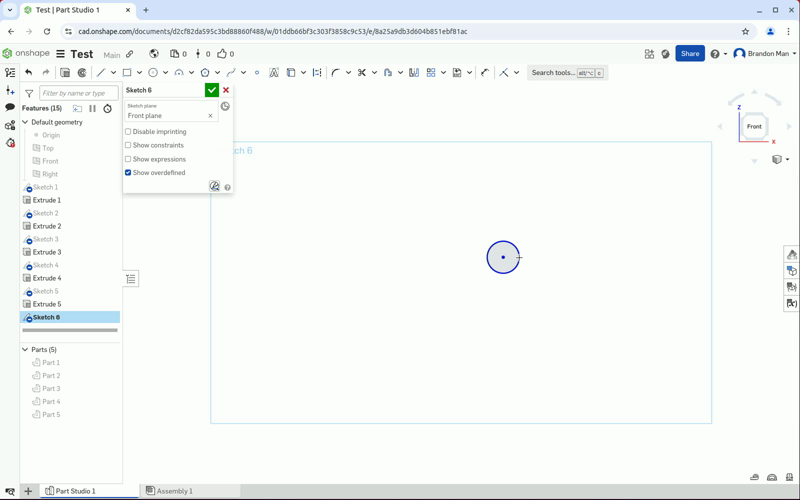
mouse_move(503, 257)
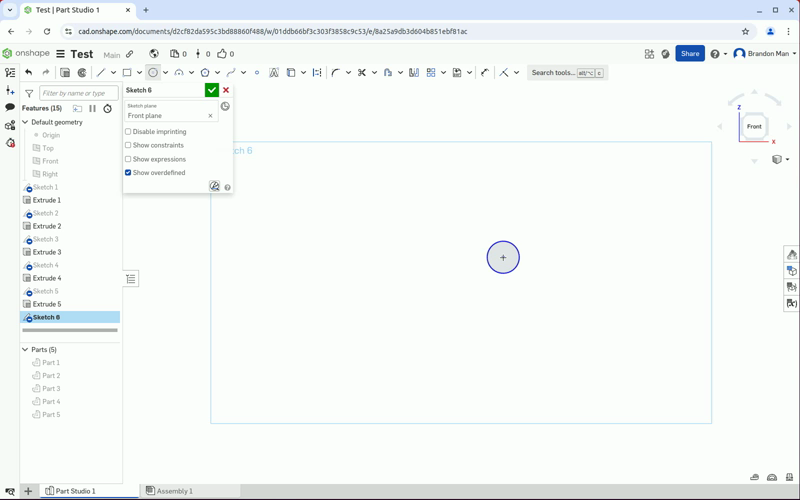
click(503, 257)
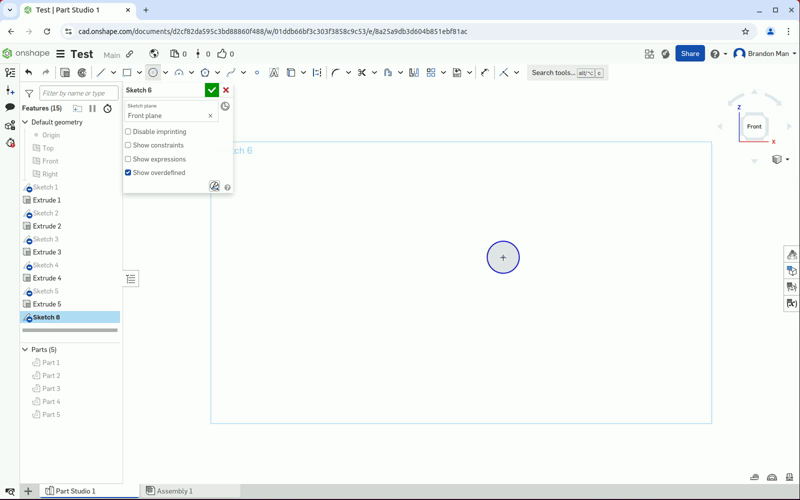
key_up(shift)
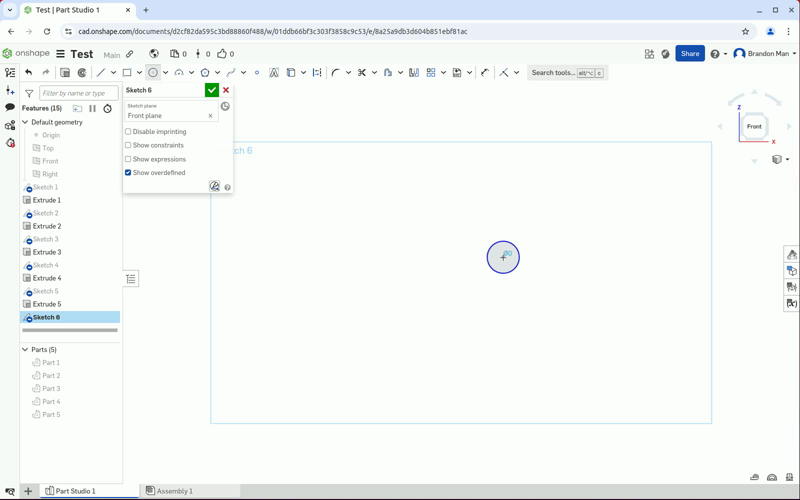
mouse_move(509, 257)
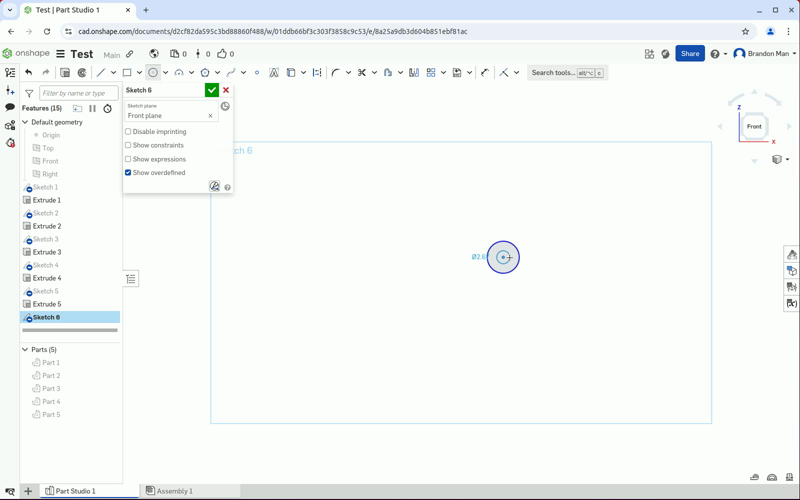
click(509, 257)
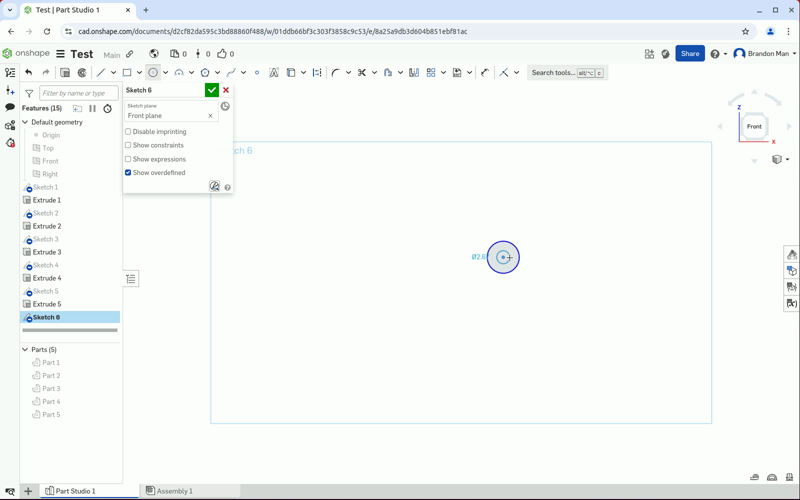
key(esc)
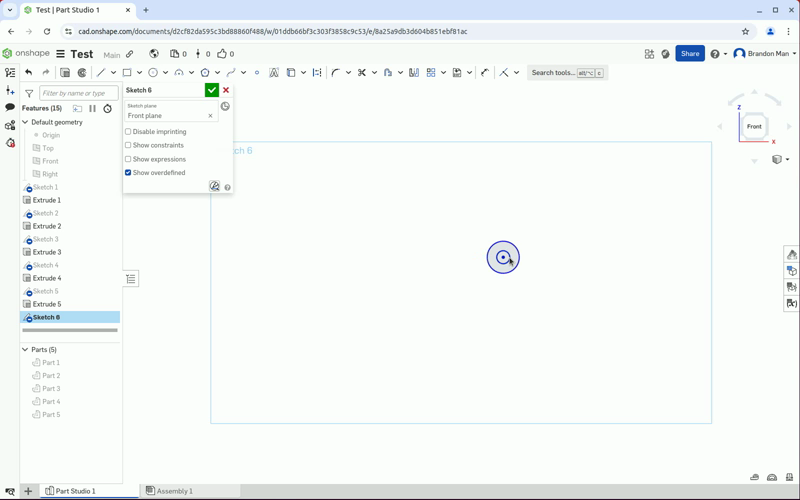
mouse_move(507, 267)
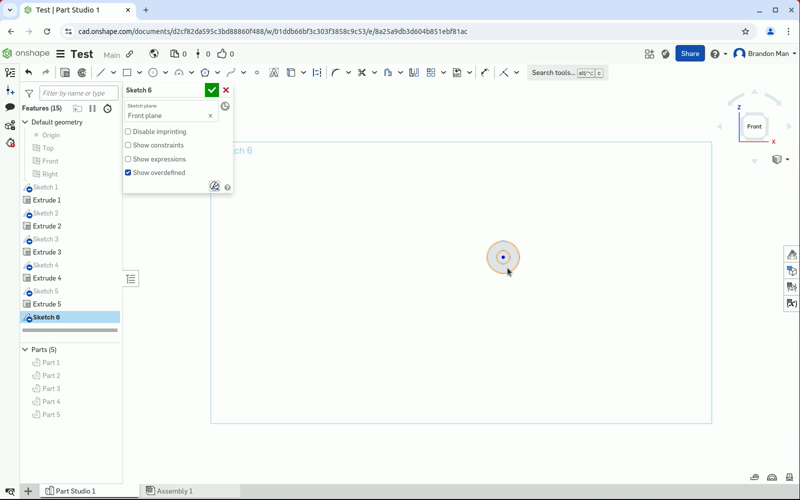
scroll(6)
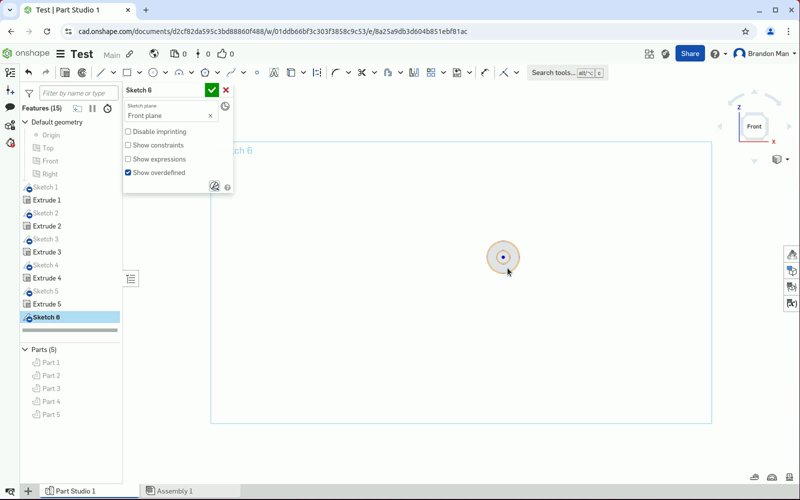
scroll(6)
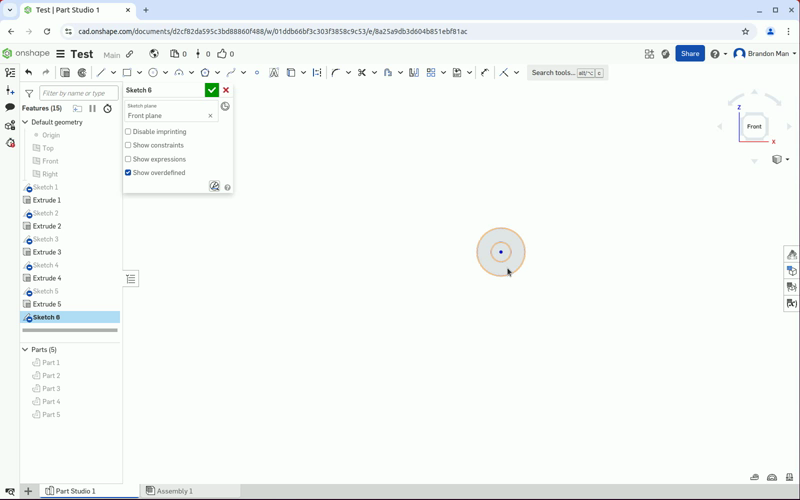
scroll(6)
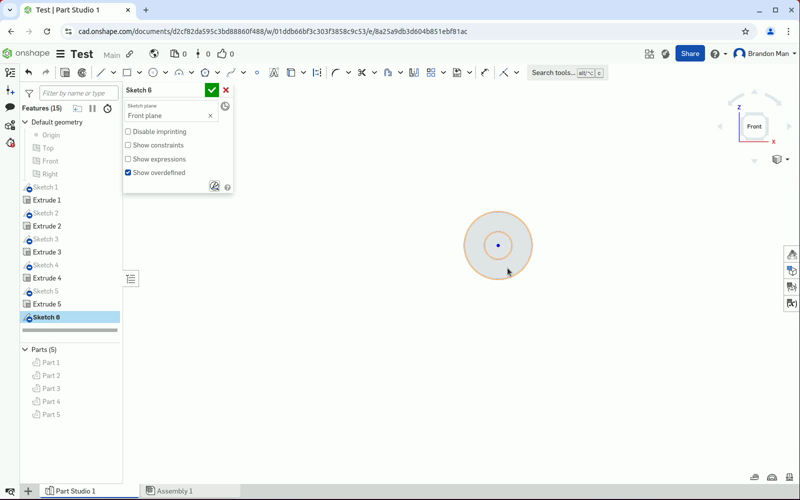
scroll(6)
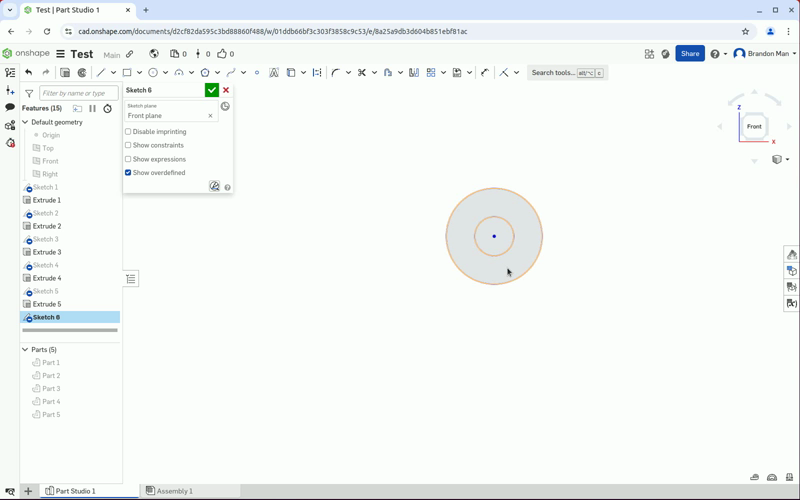
scroll(6)
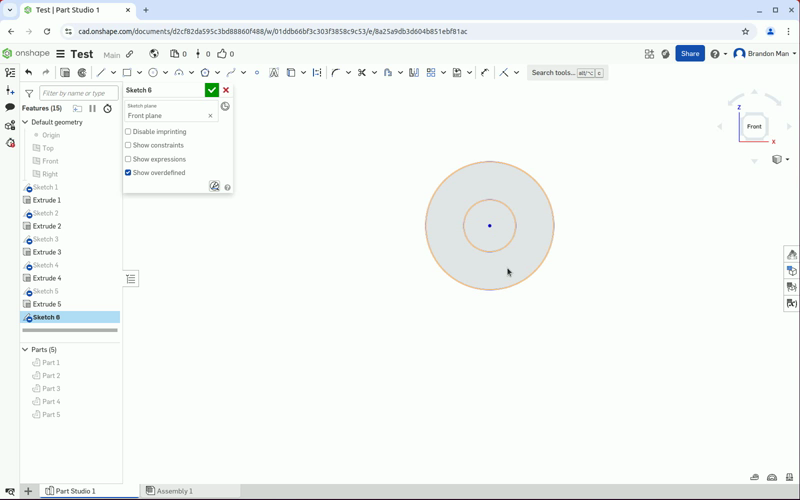
scroll(6)
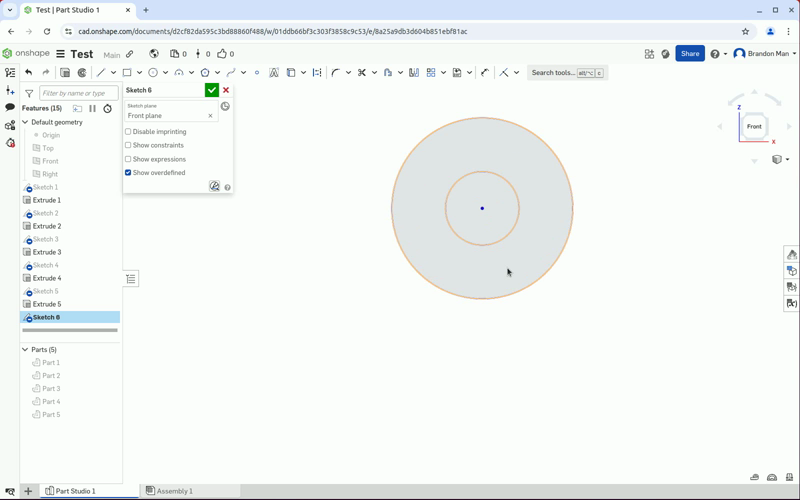
scroll(6)
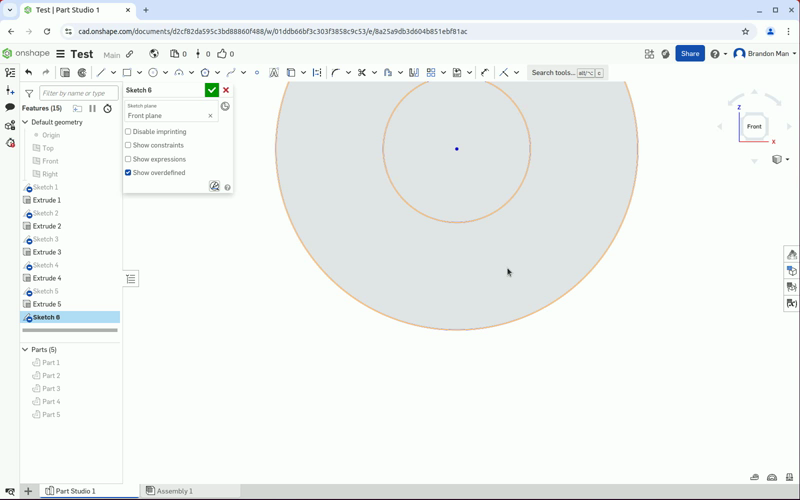
click(507, 267)
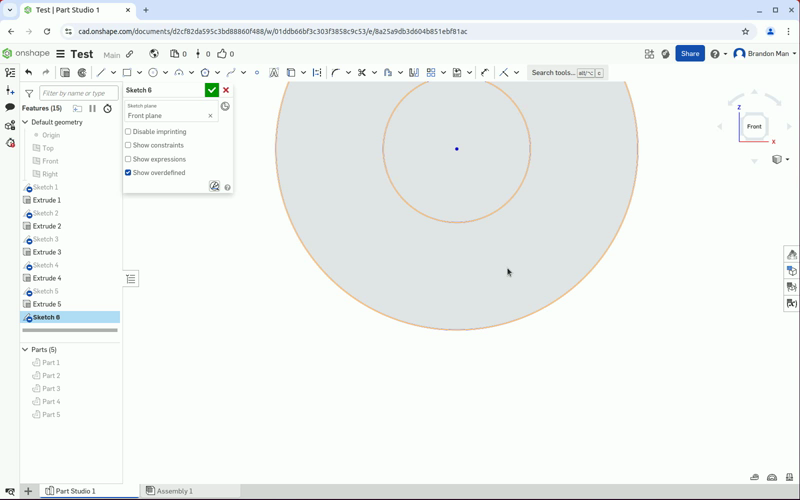
scroll(-6)
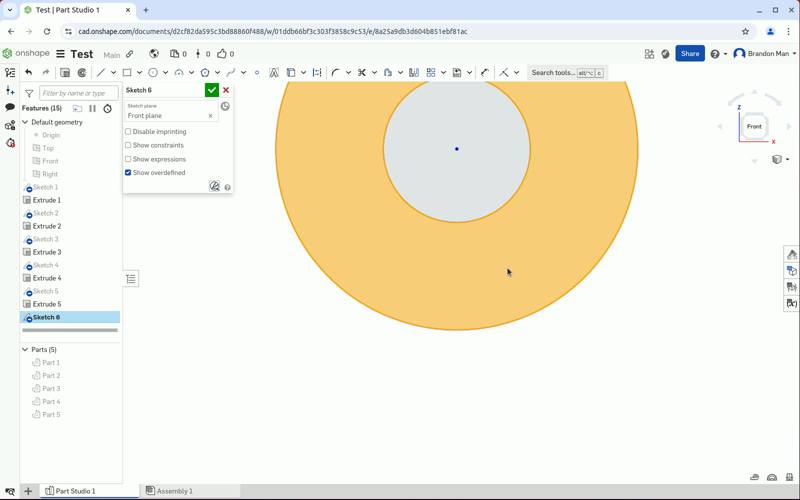
scroll(-6)
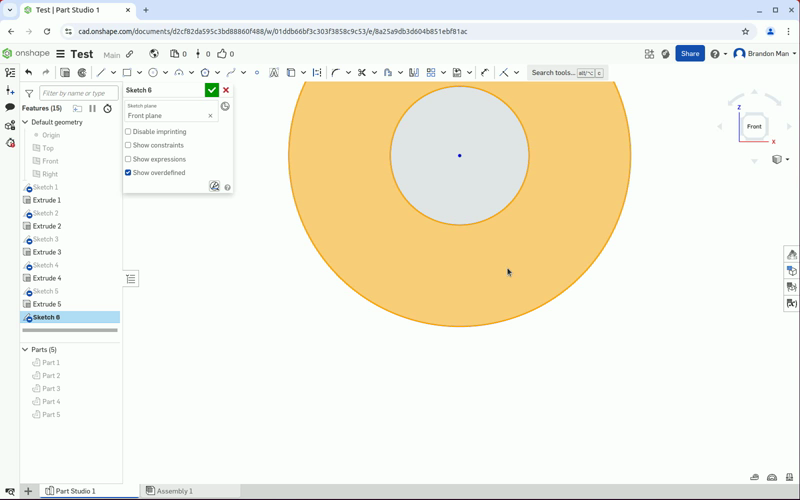
scroll(-6)
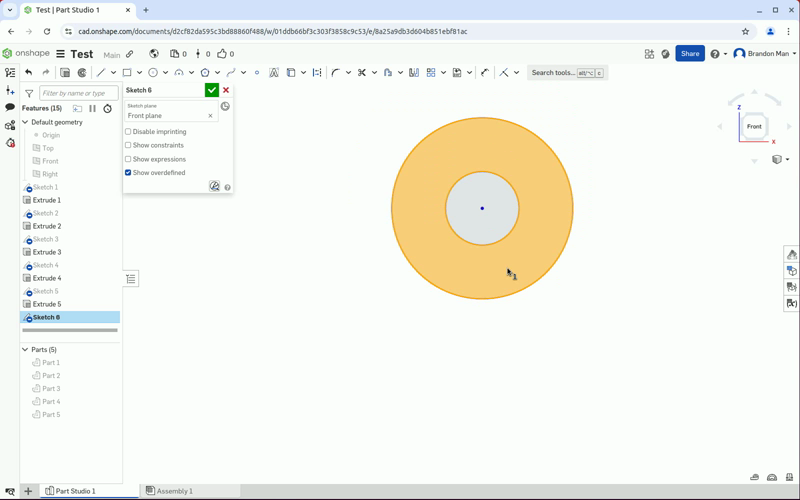
scroll(-6)
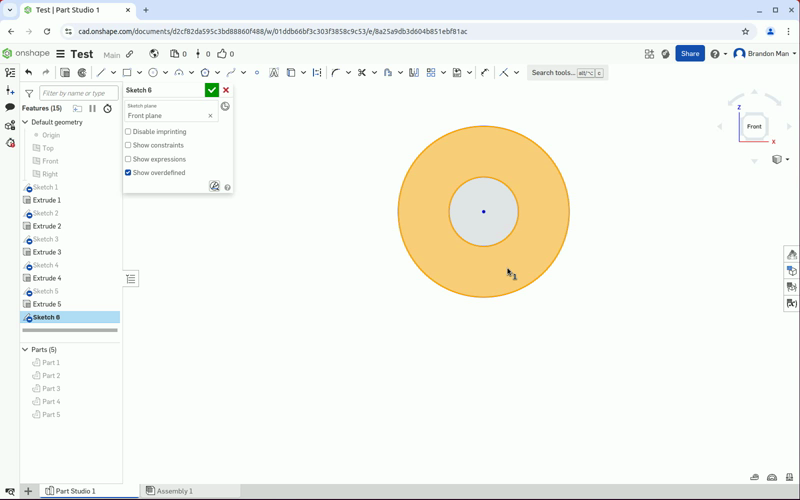
scroll(-6)
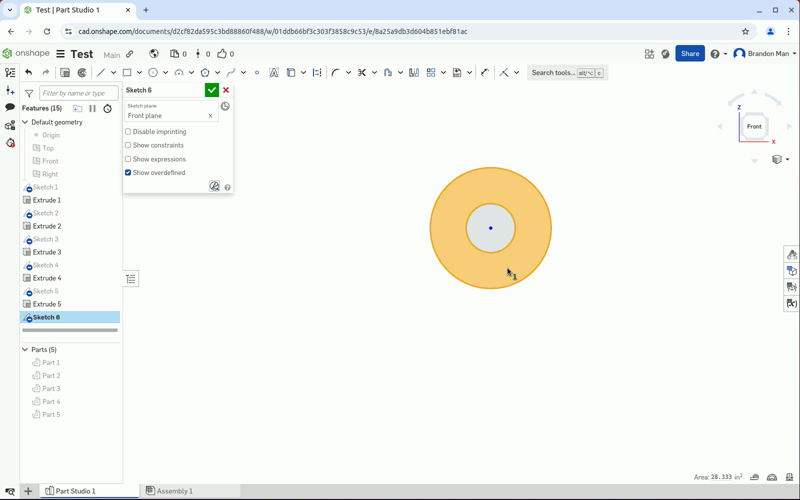
scroll(-6)
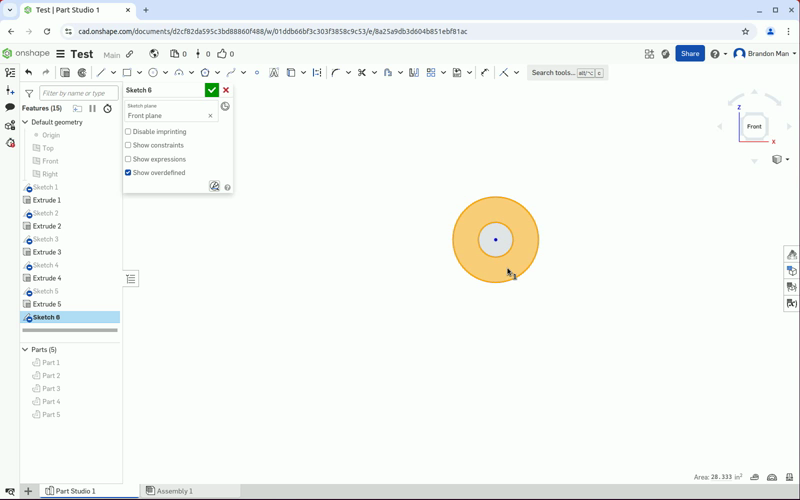
scroll(-6)
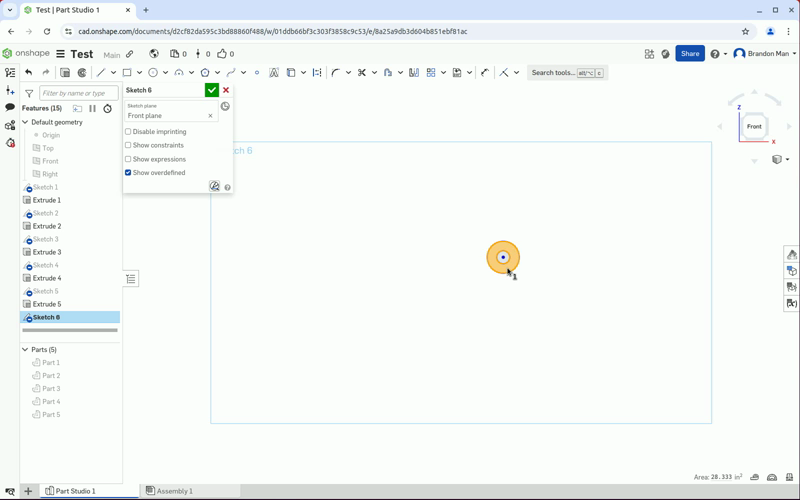
mouse_move(73, 352)
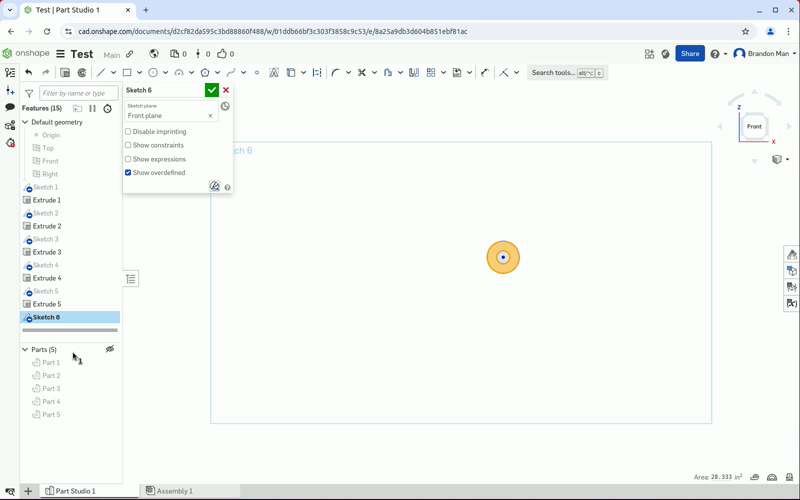
key(shift+y)
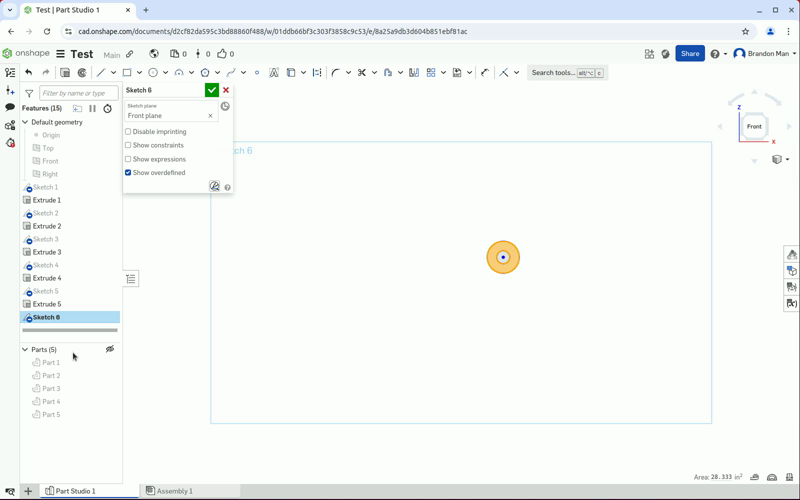
key(shift+e)
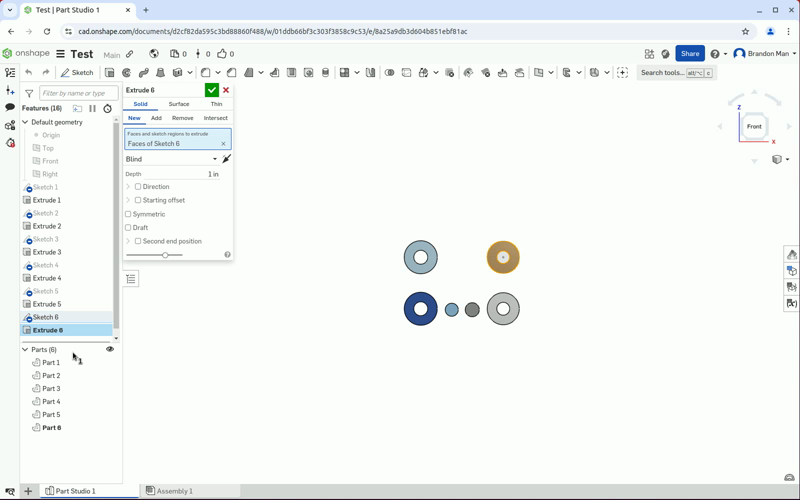
mouse_move(143, 106)
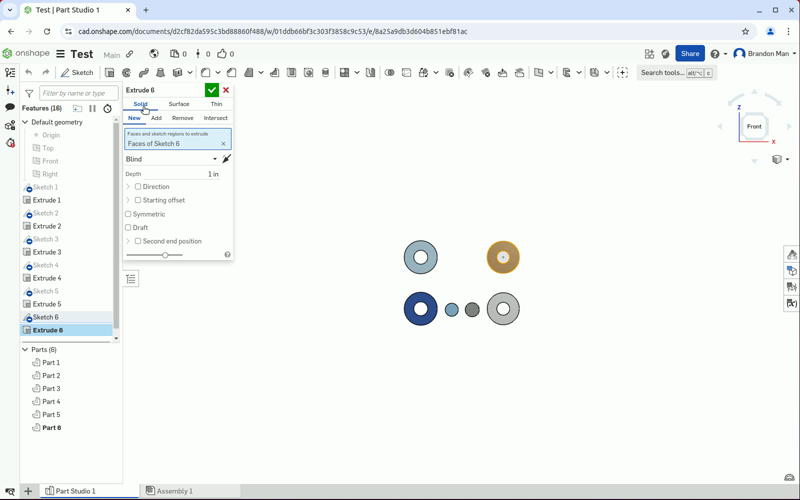
click(143, 106)
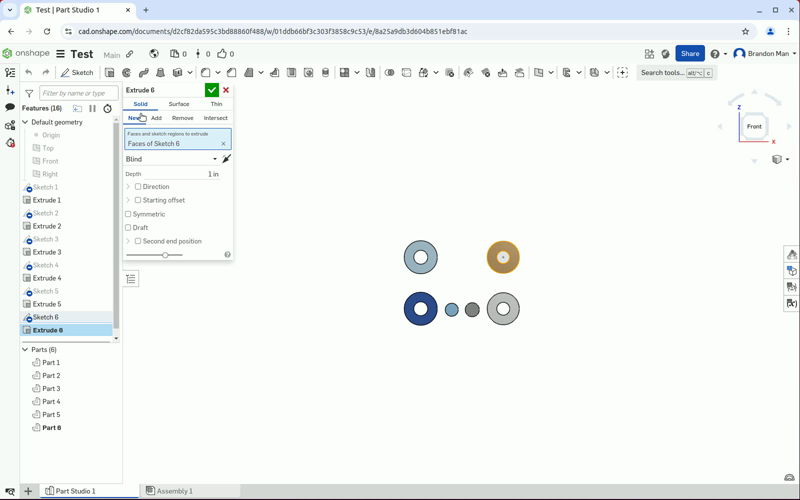
mouse_move(137, 120)
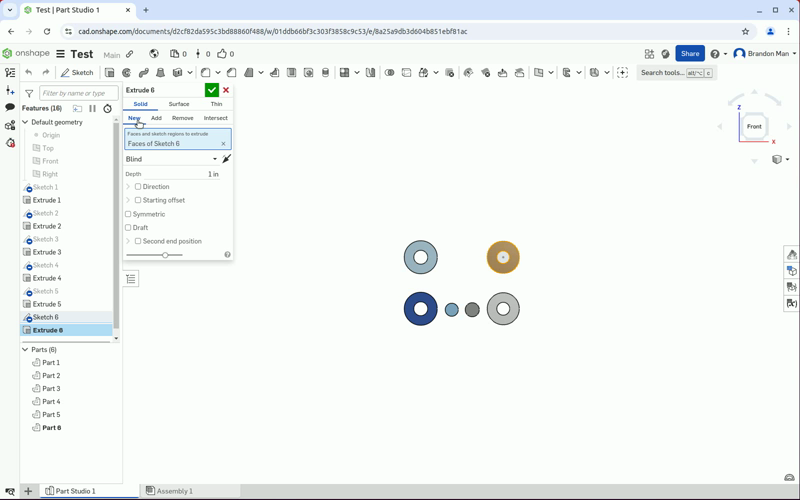
click(137, 120)
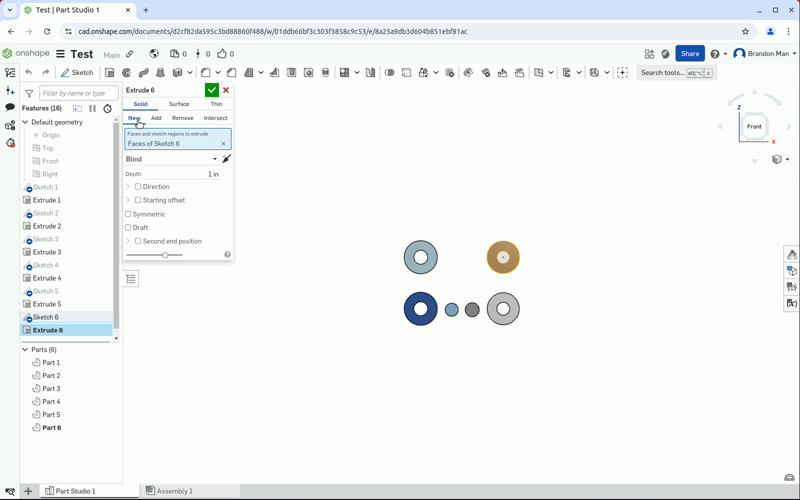
key(tab, 4)
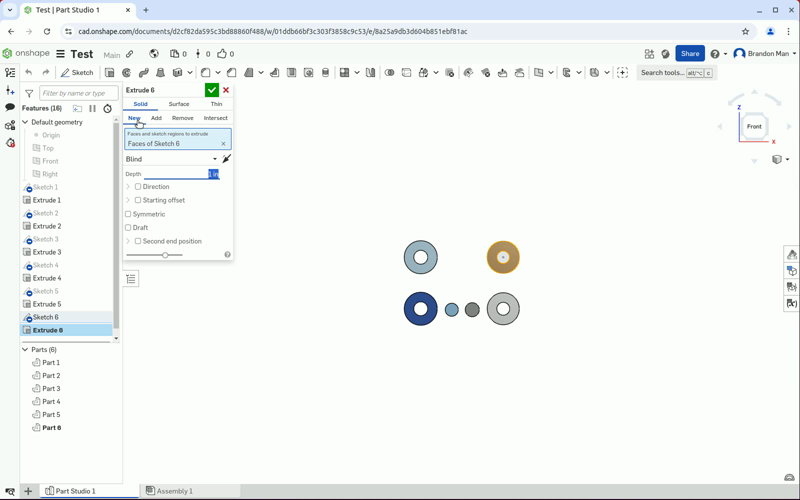
text(2.407)
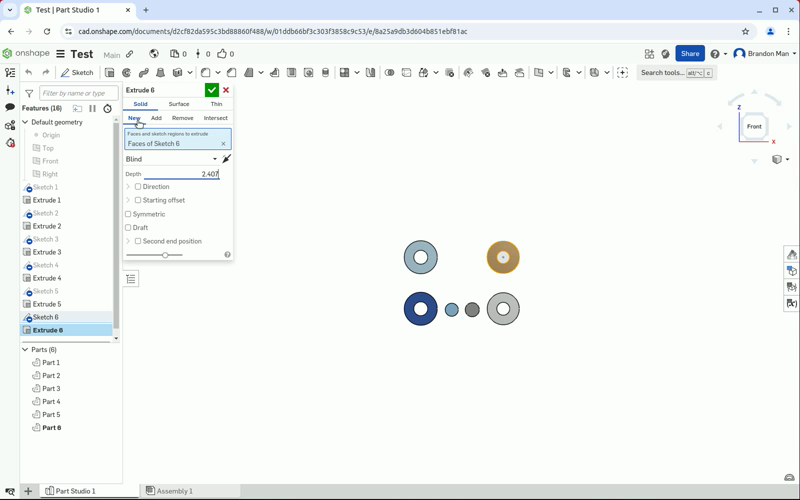
key(enter)
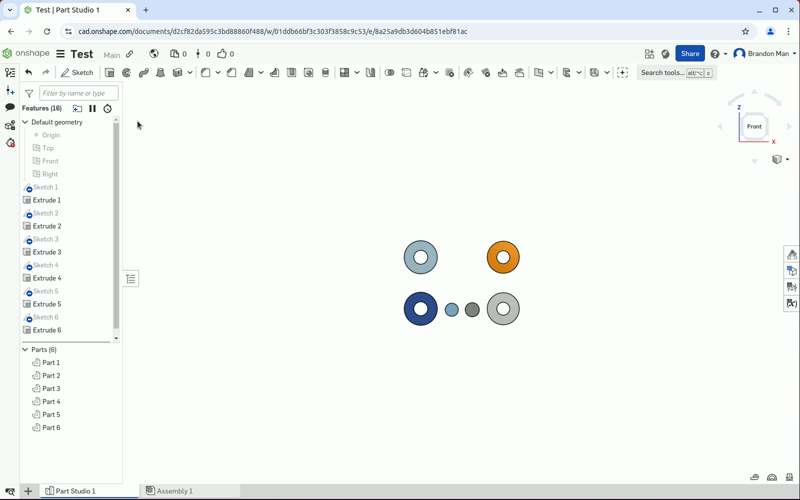
key(shift+h)
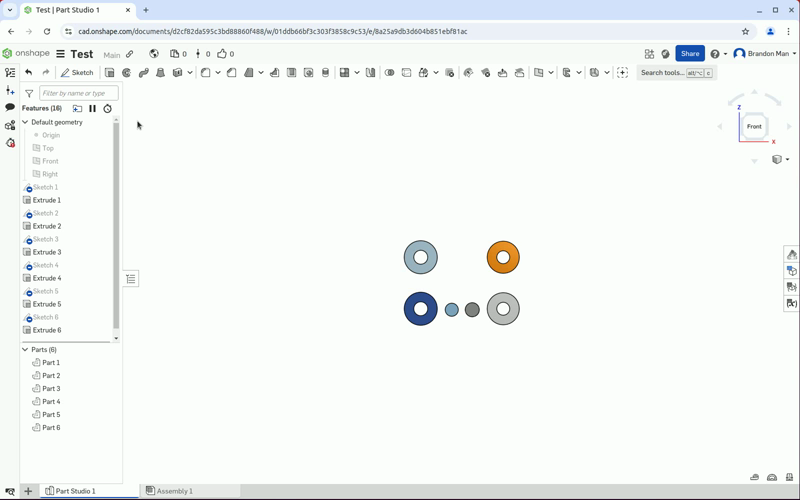
key(shift+h)
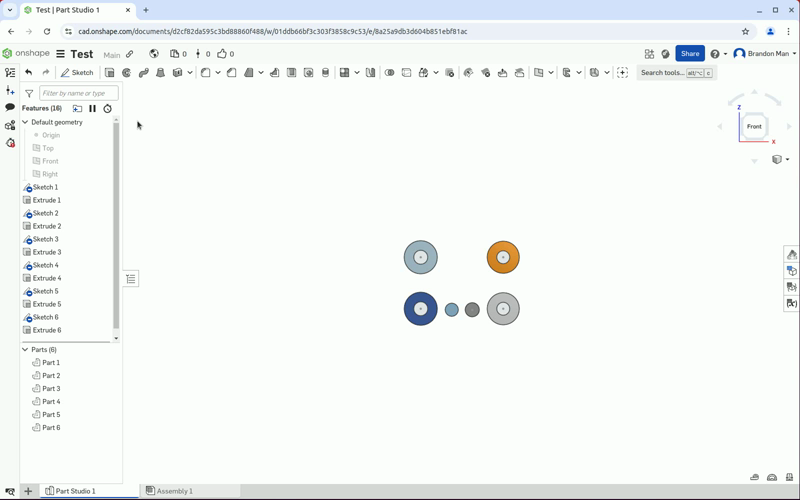
key(shift+7)
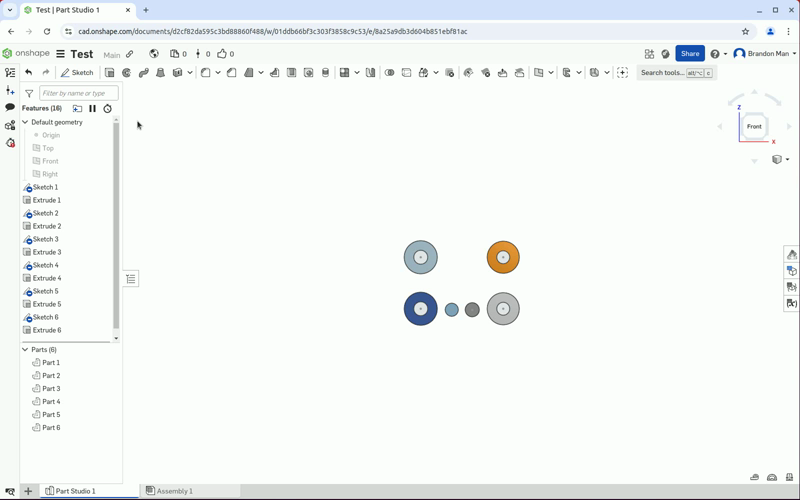
key(left, 2)
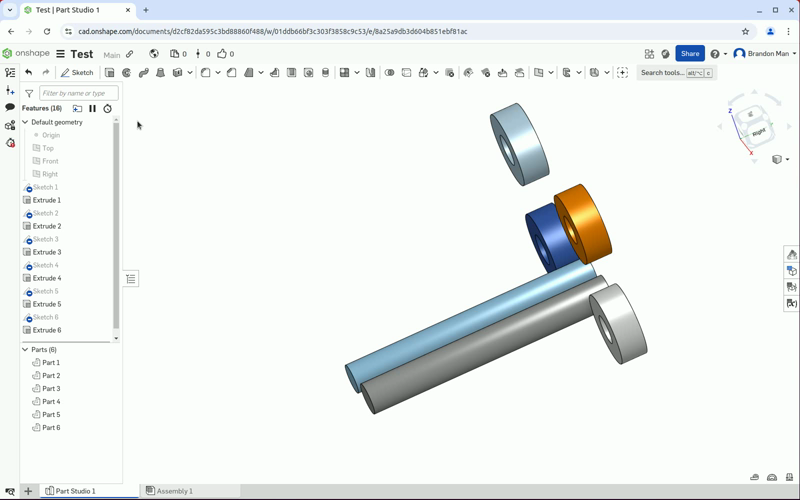
key(down, 2)
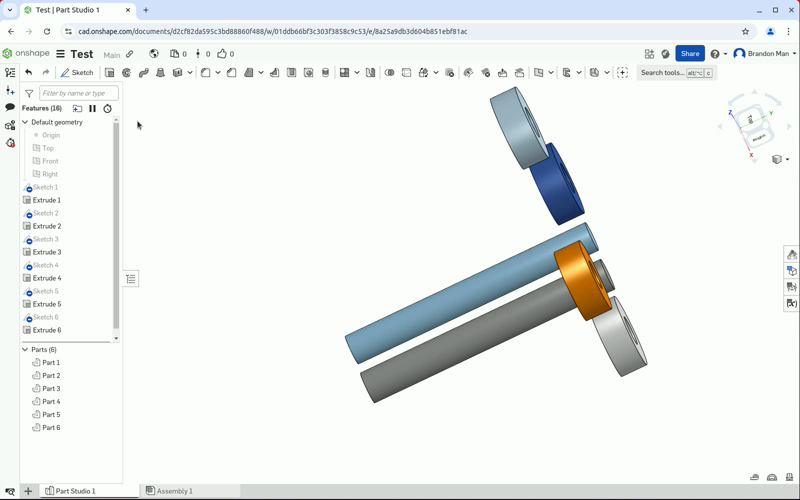
key(up, 2)
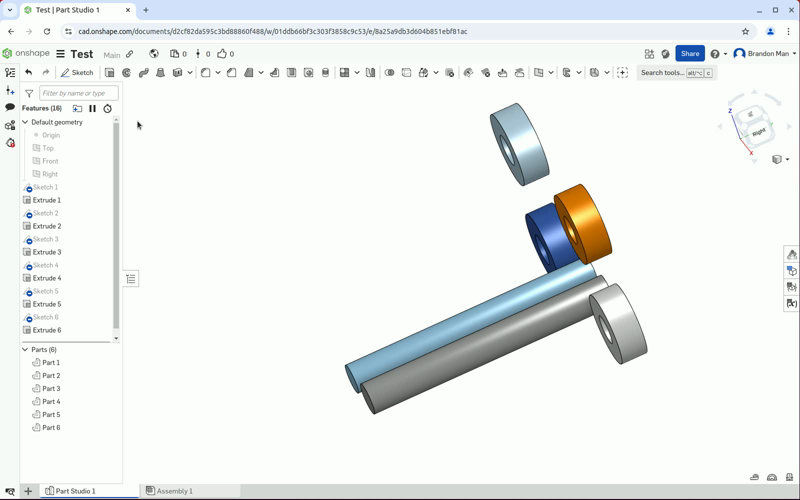
key(right, 2)
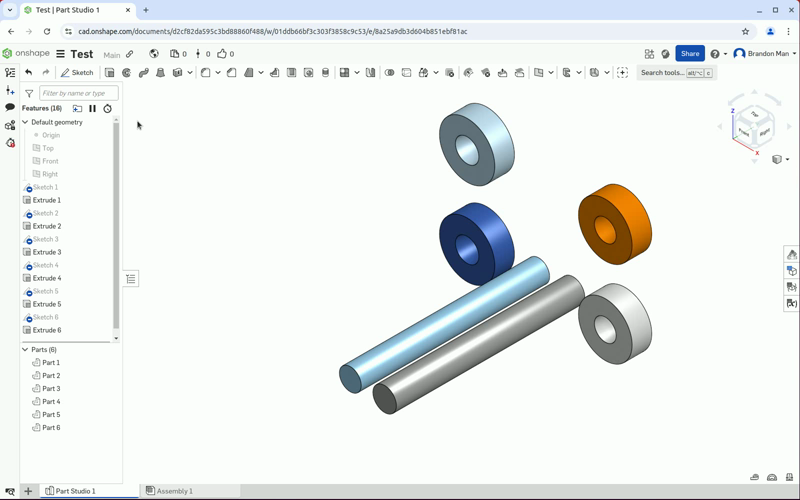
mouse_move(69, 189)
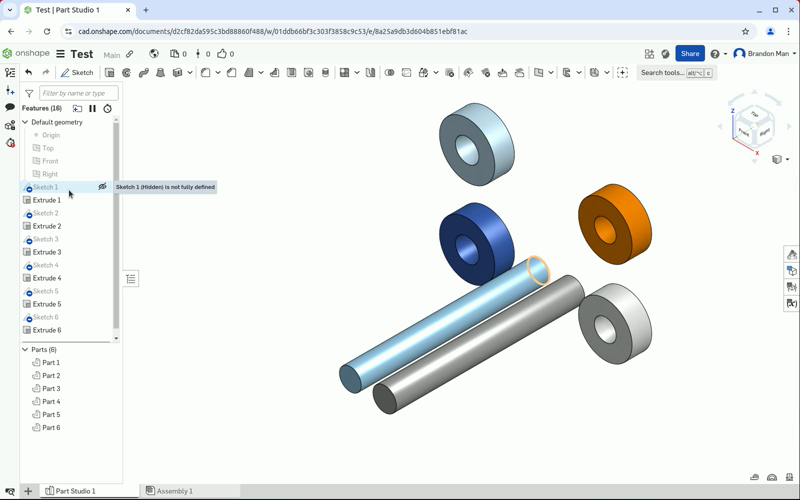
click(69, 189)